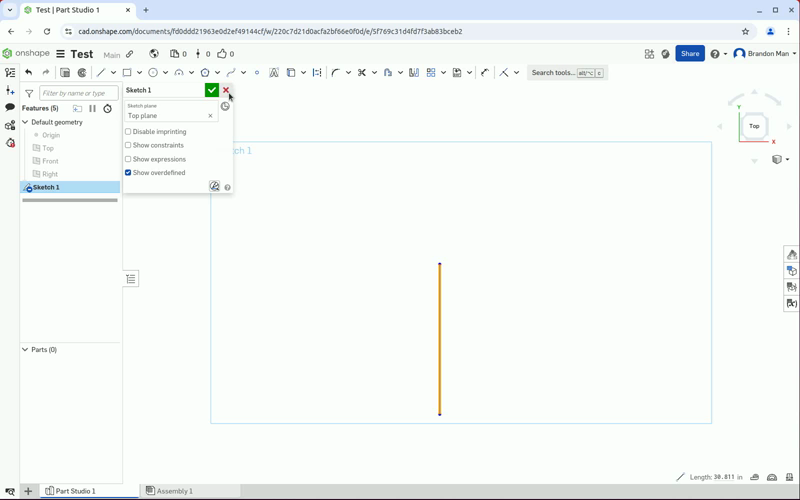
key(shift+h)
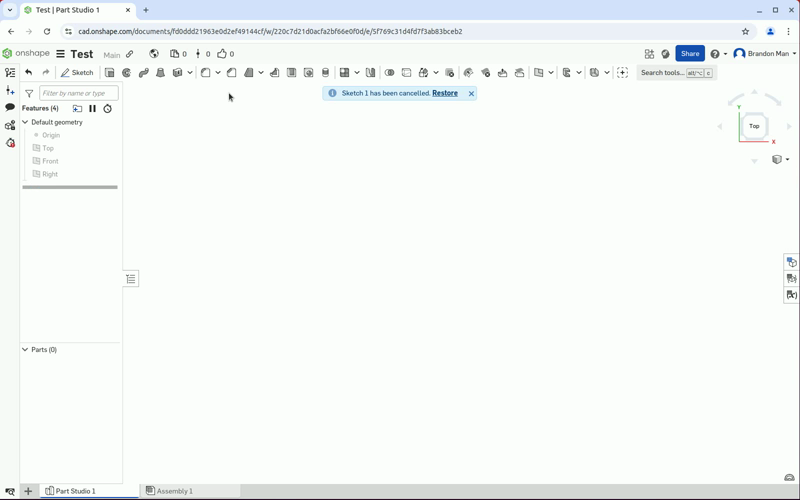
mouse_move(73, 352)
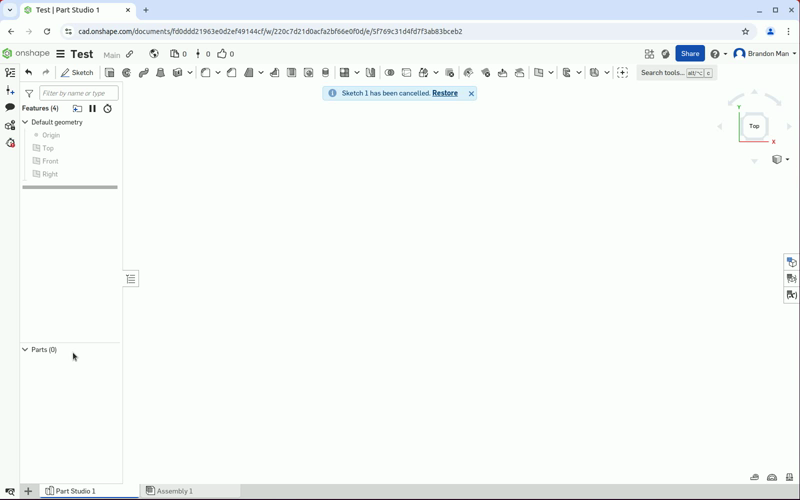
key(y)
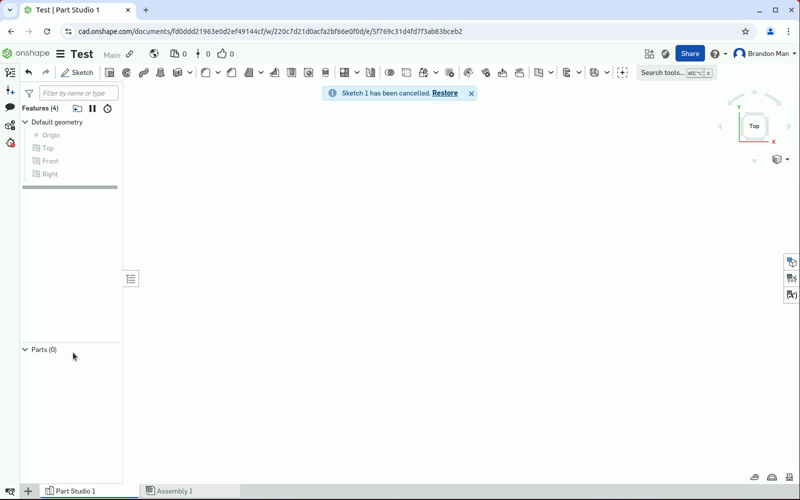
key(shift+p)
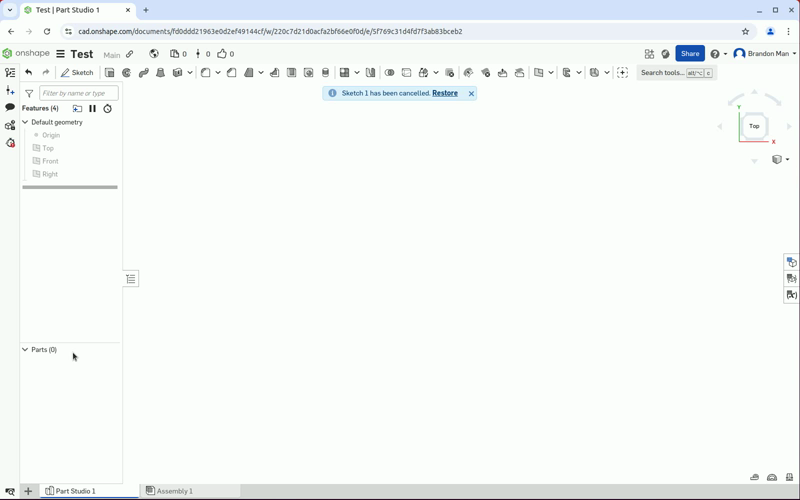
key(space)
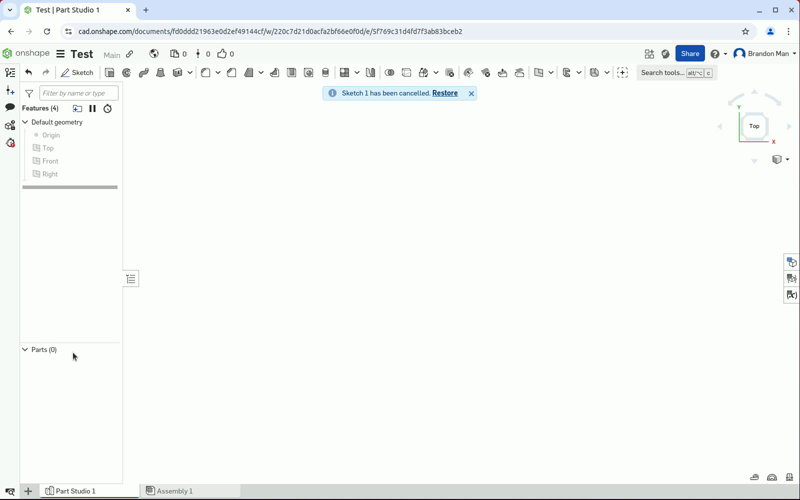
key_down(shift)
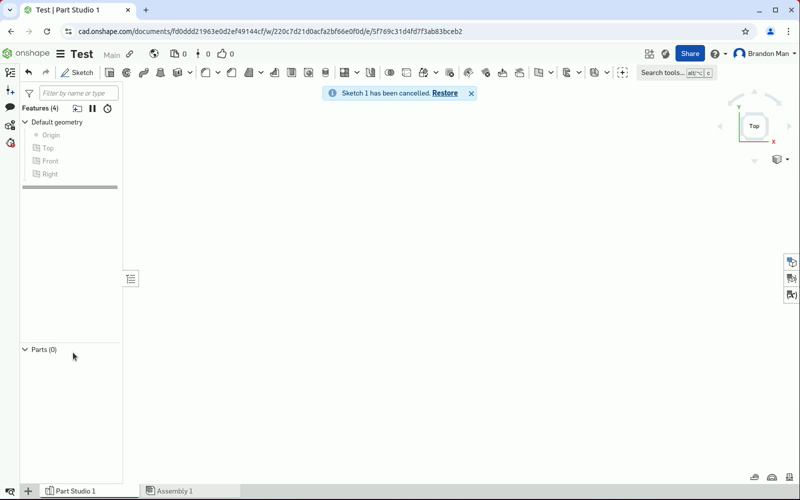
key(up)
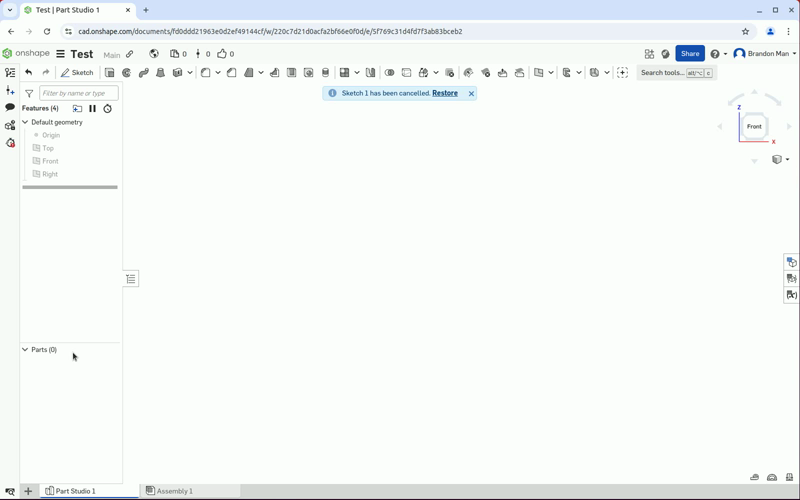
key_up(shift)
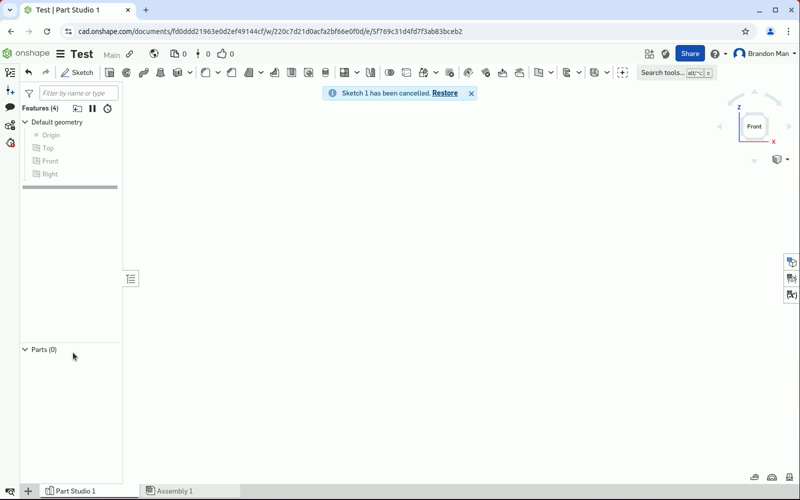
mouse_move(73, 352)
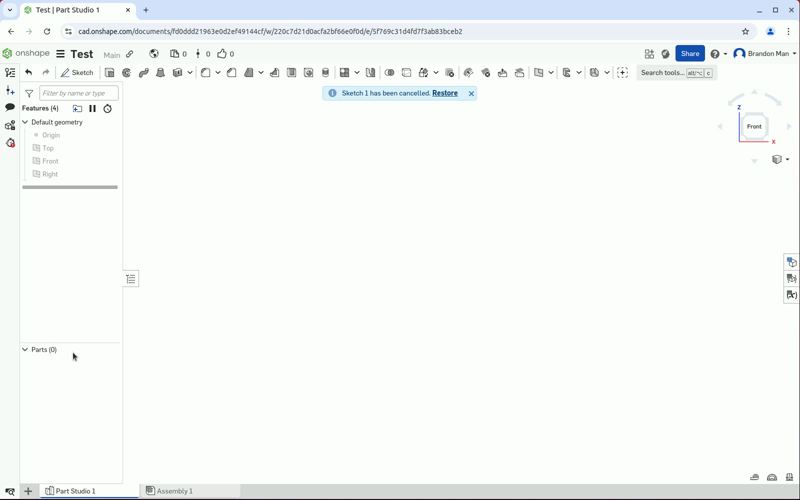
key(shift+y)
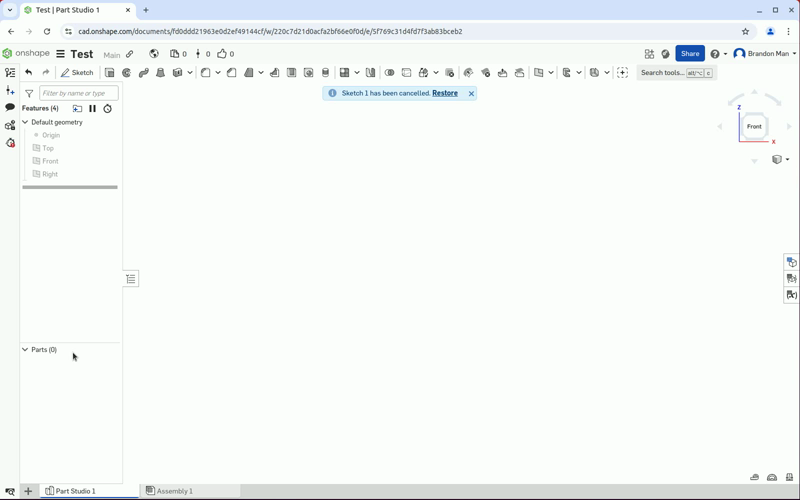
key(shift+s)
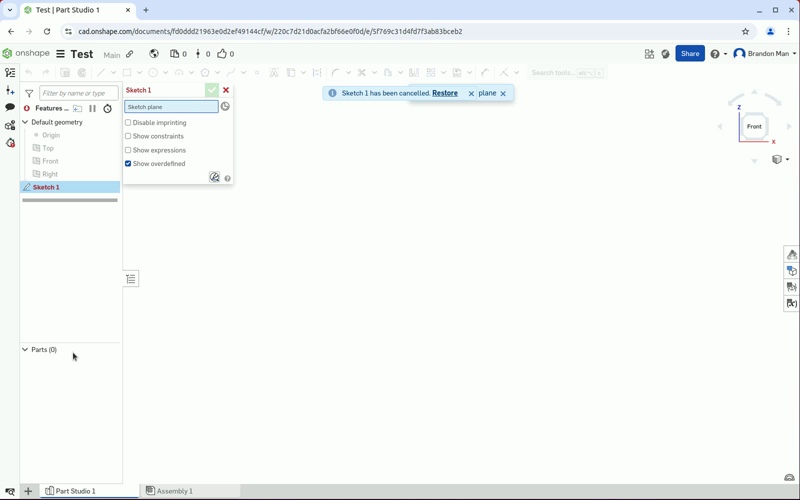
mouse_move(73, 163)
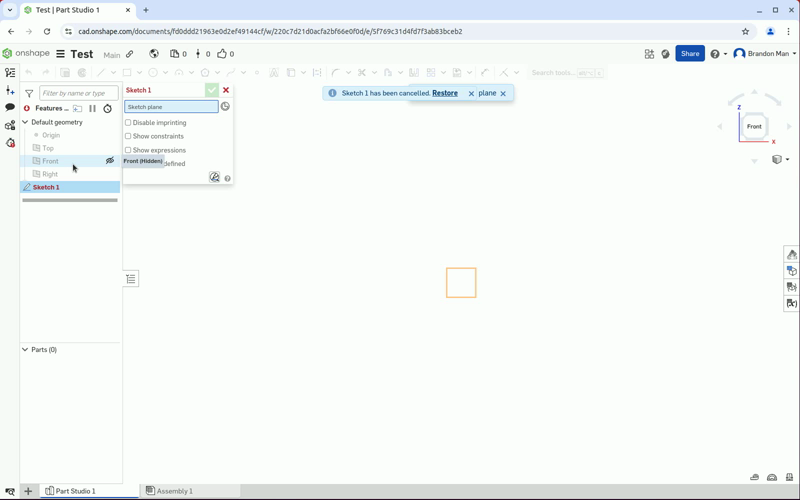
click(73, 163)
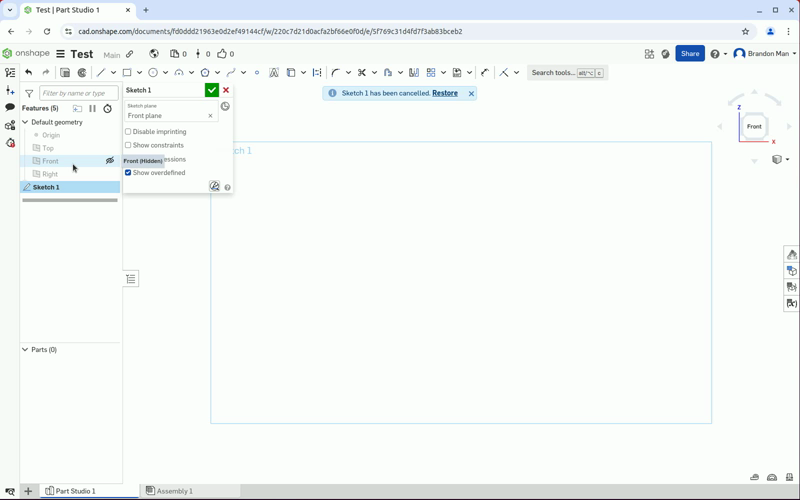
mouse_move(73, 352)
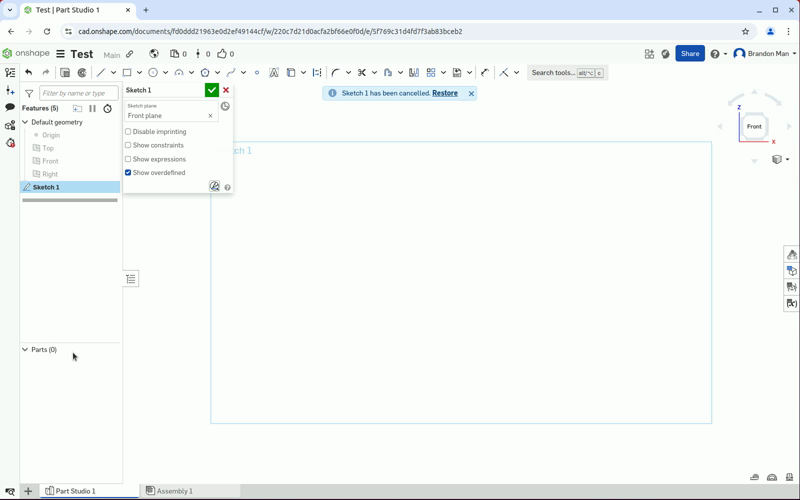
key(y)
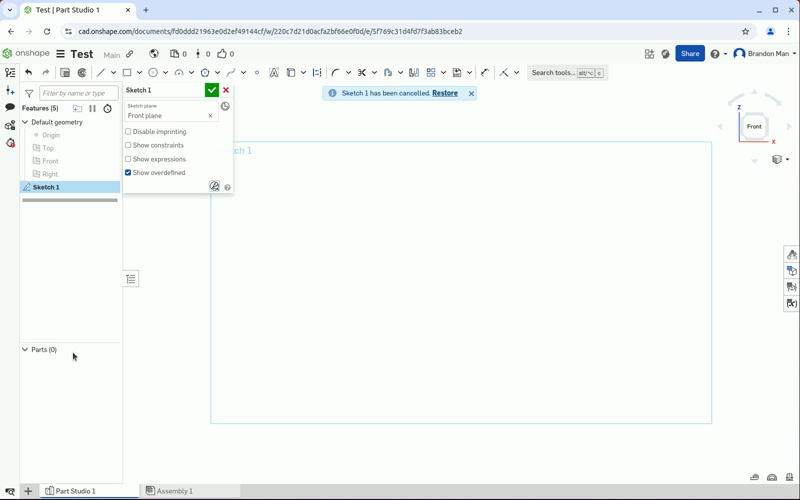
key(l)
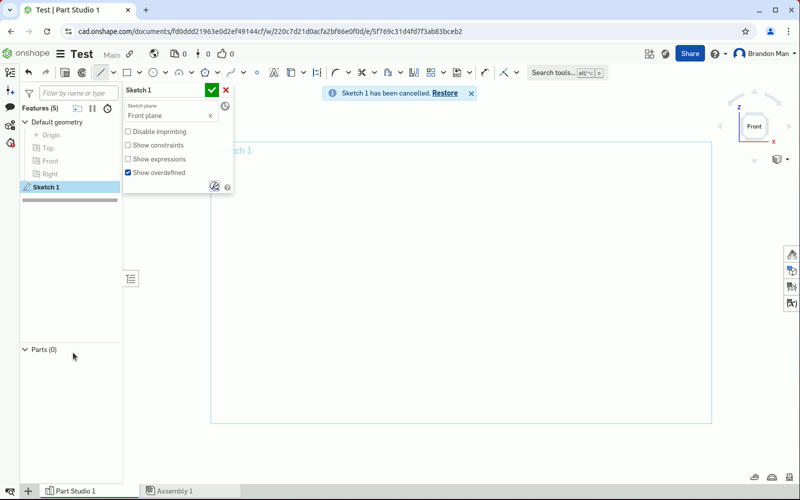
key_down(shift)
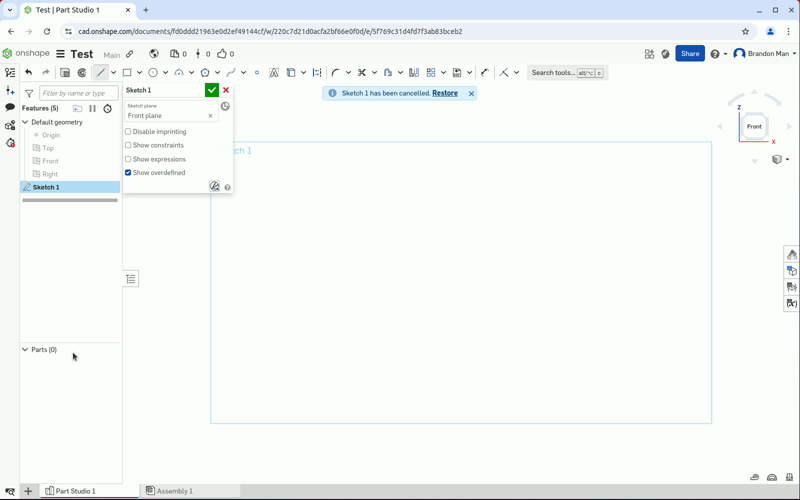
mouse_move(460, 282)
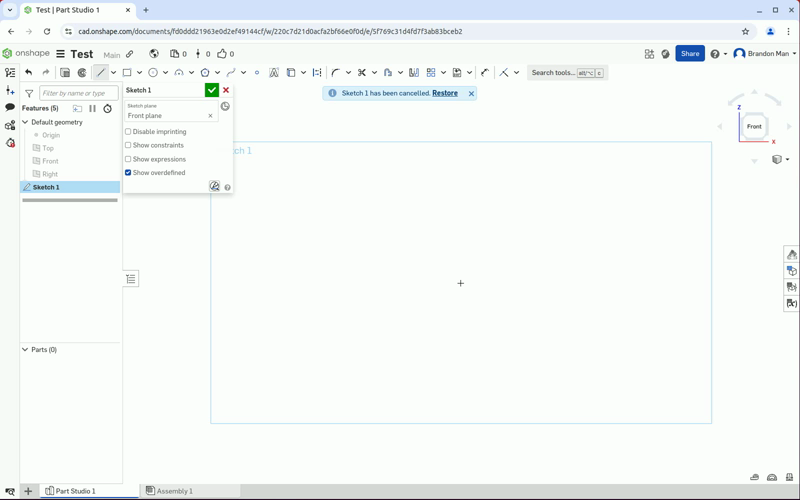
click(460, 282)
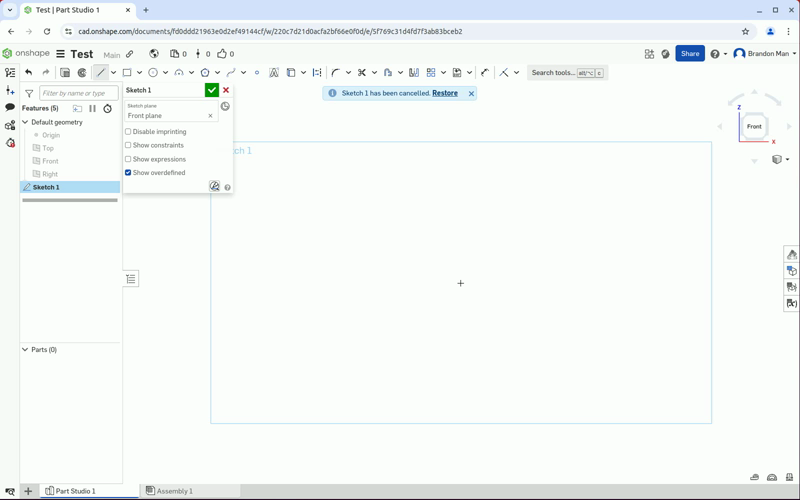
key_up(shift)
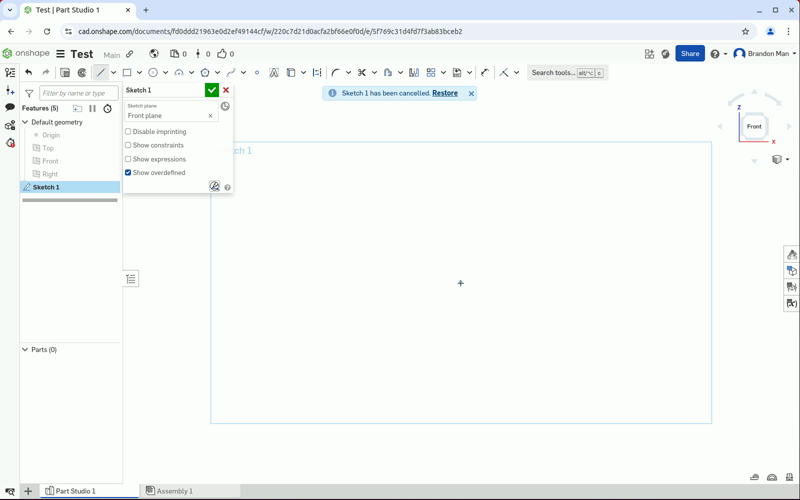
key_down(shift)
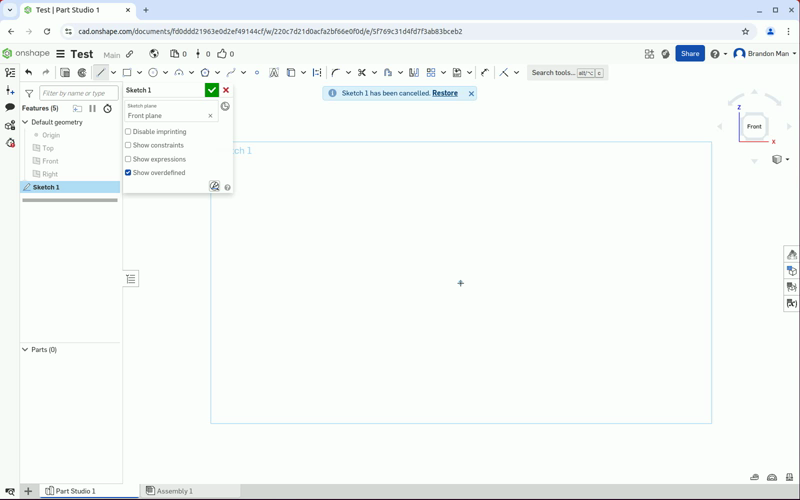
mouse_move(490, 282)
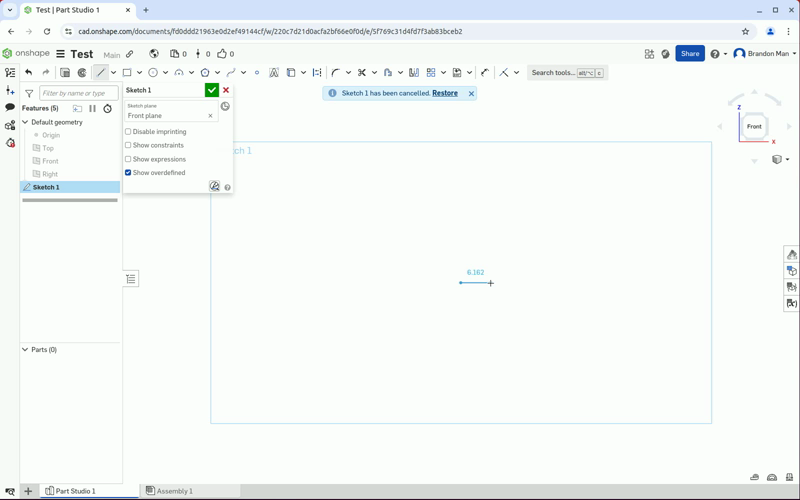
mouse_move(509, 282)
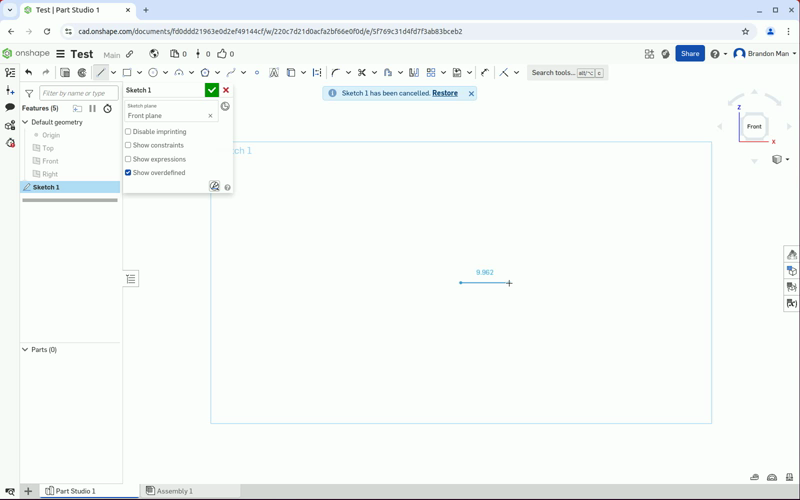
click(509, 282)
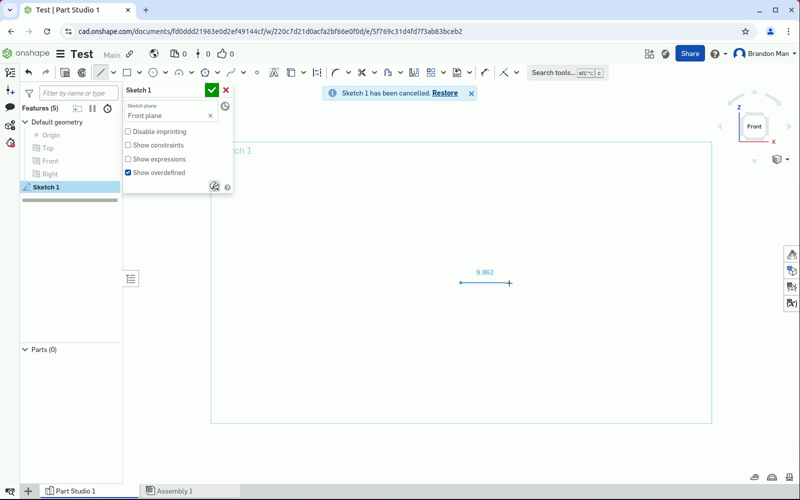
key_up(shift)
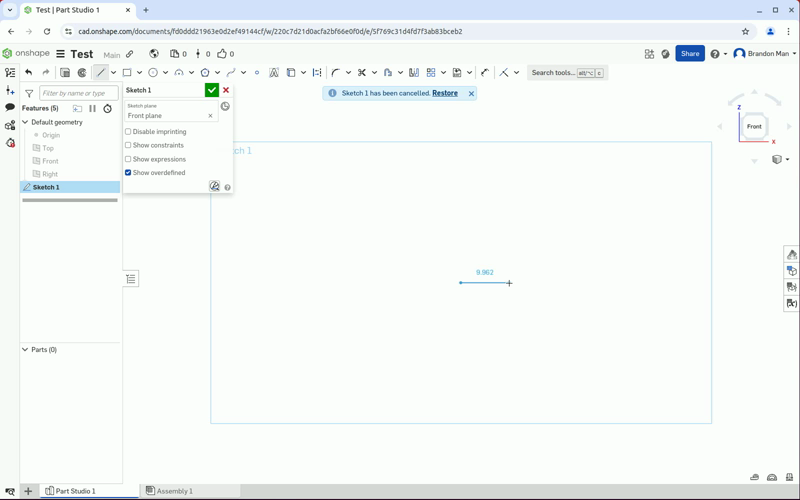
key_down(shift)
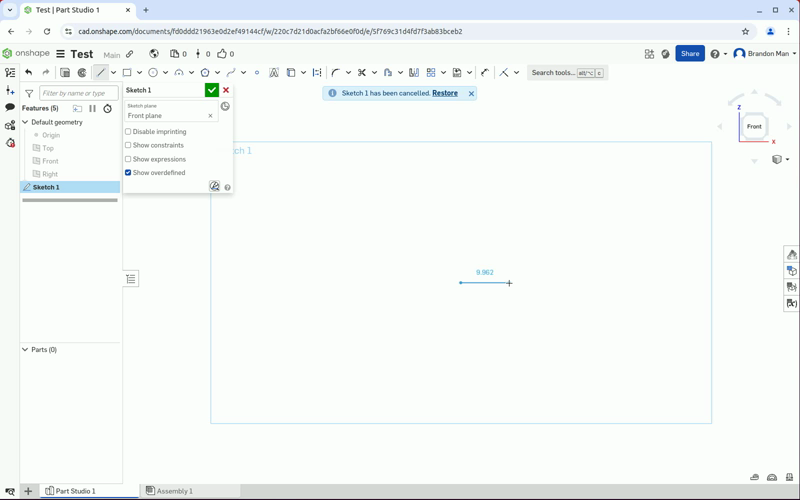
mouse_move(509, 170)
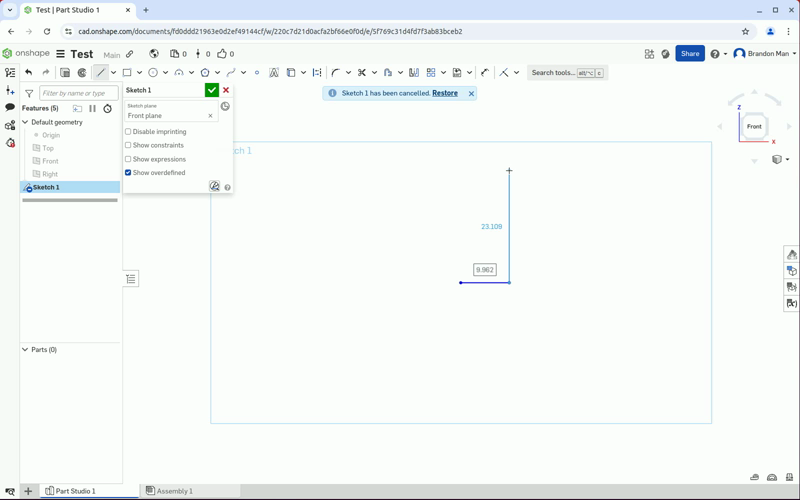
click(509, 170)
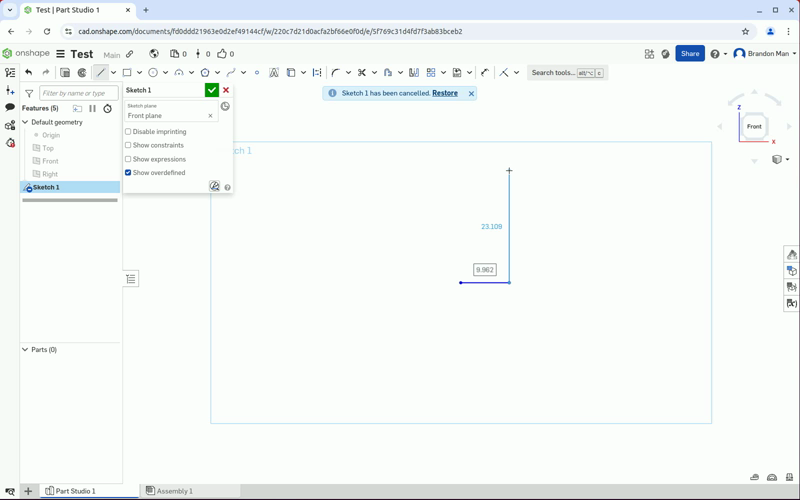
key_up(shift)
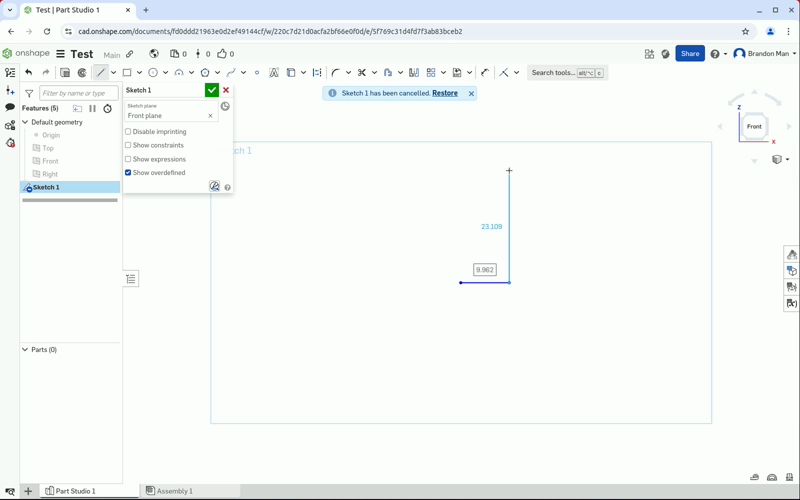
key_down(shift)
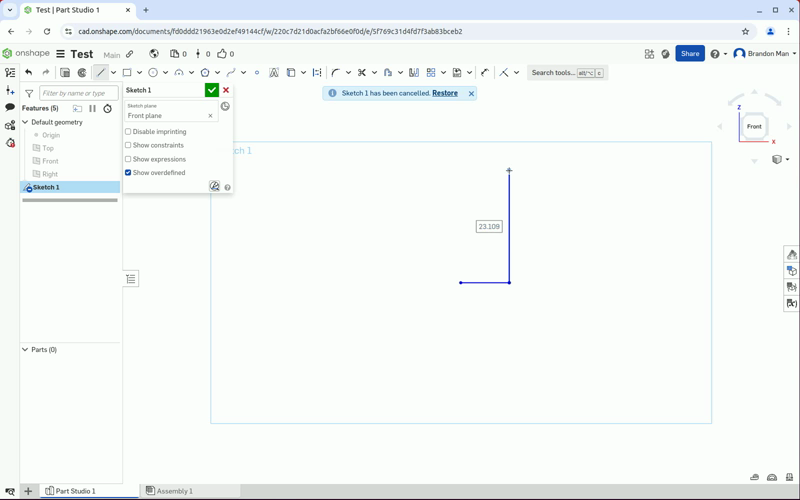
mouse_move(539, 170)
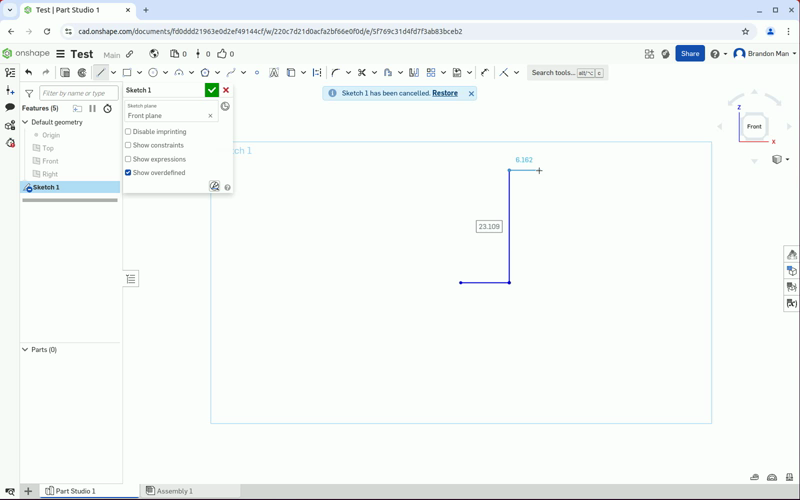
mouse_move(460, 170)
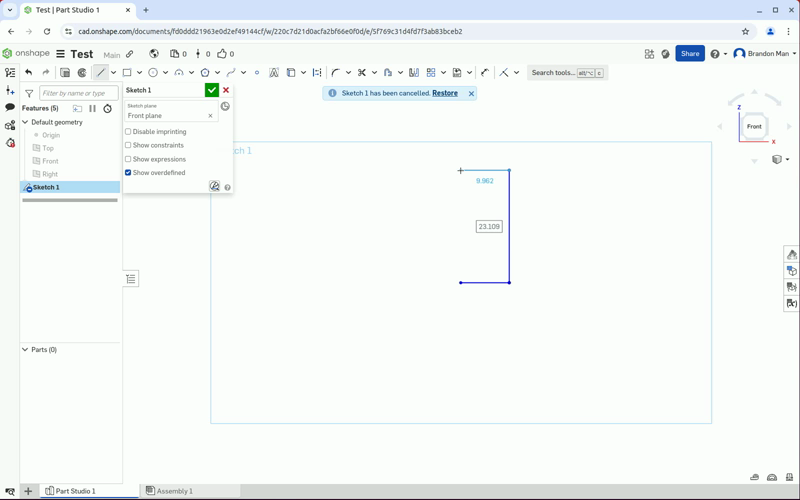
click(460, 170)
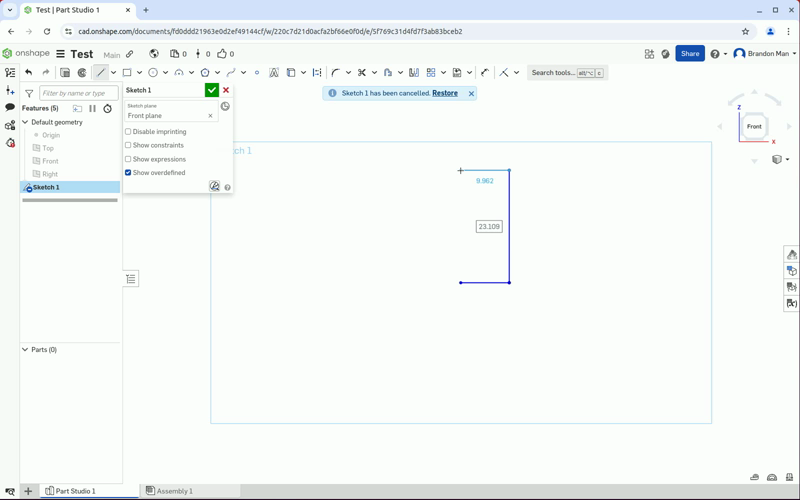
key_up(shift)
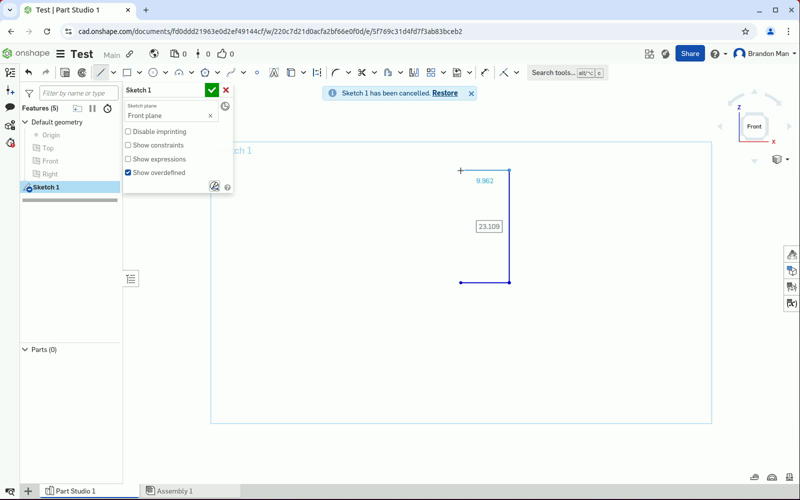
key_down(shift)
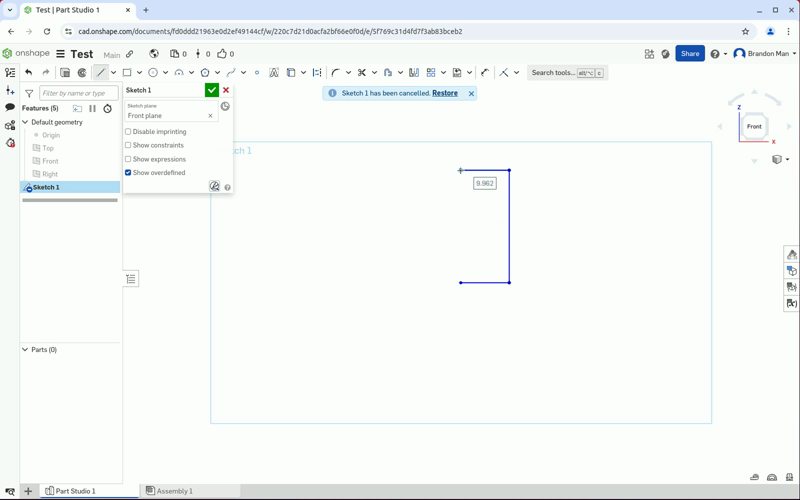
mouse_move(460, 282)
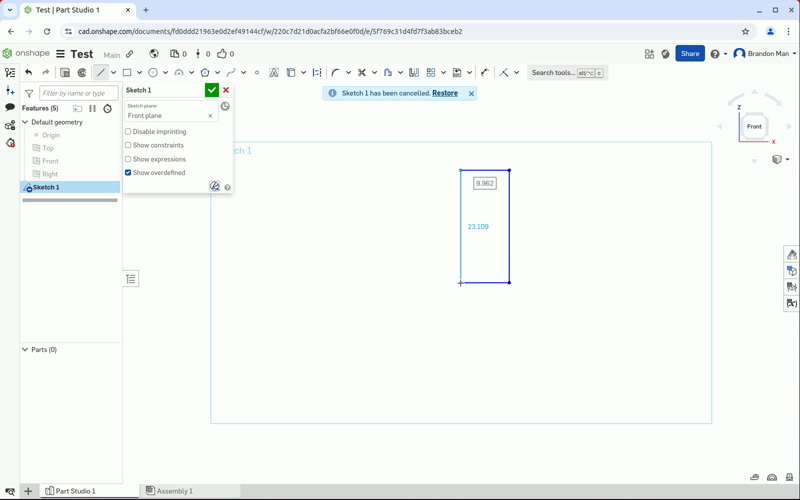
key_up(shift)
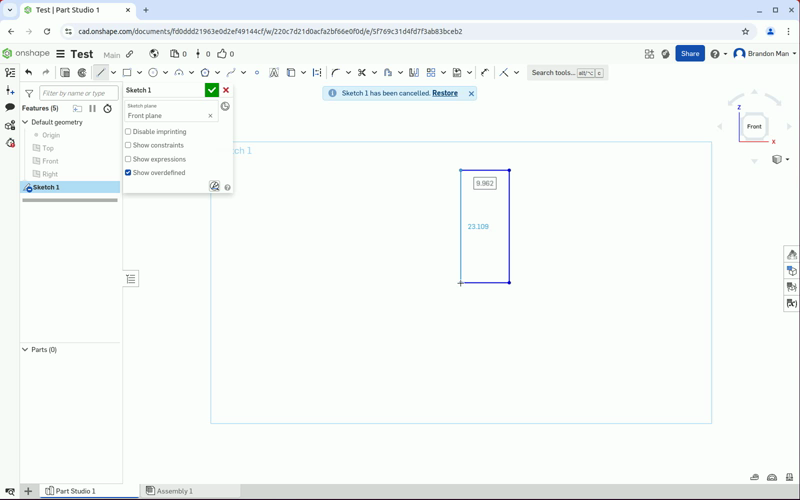
click(460, 282)
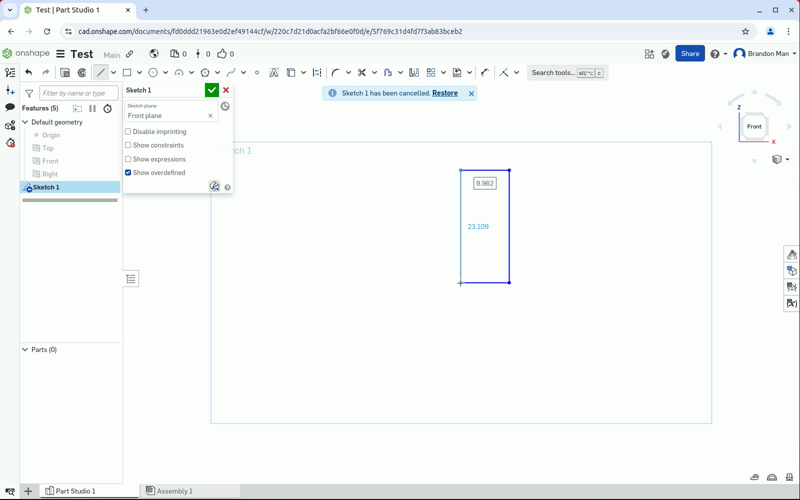
key(esc)
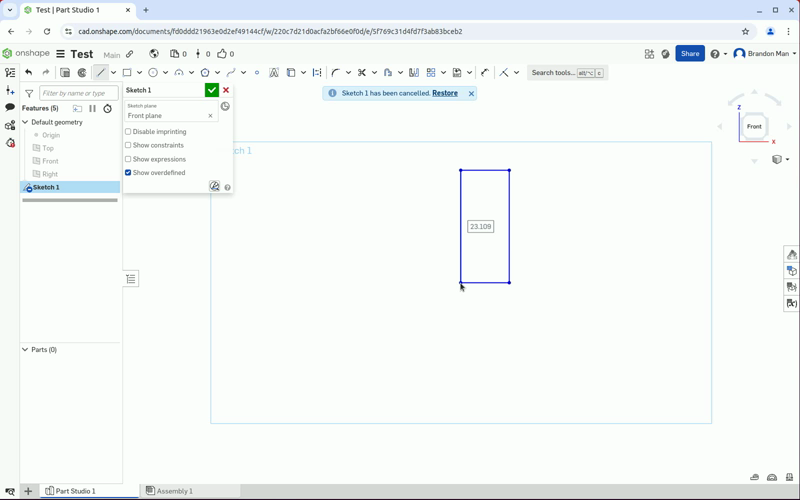
key(c)
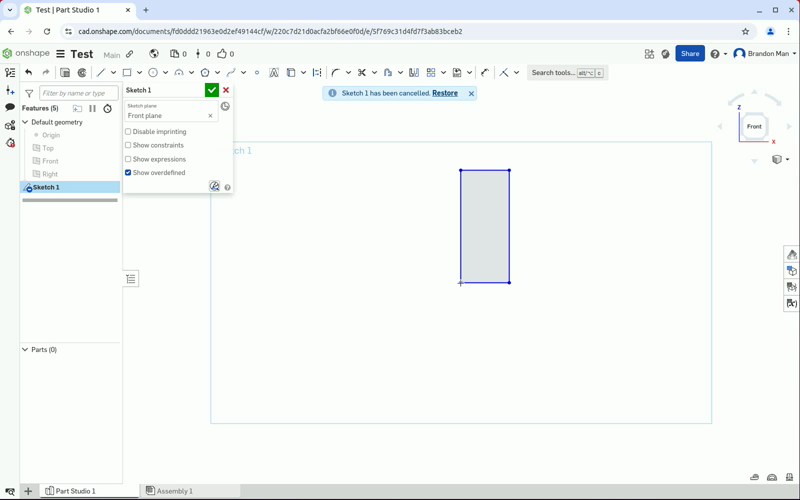
key_down(shift)
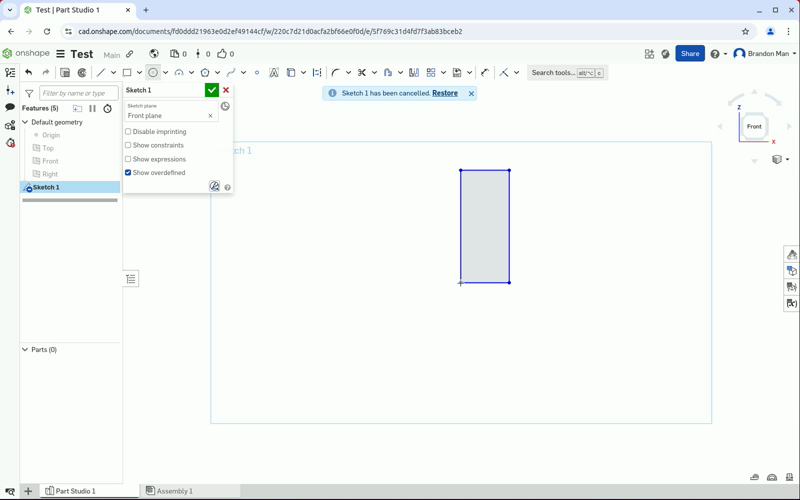
mouse_move(484, 254)
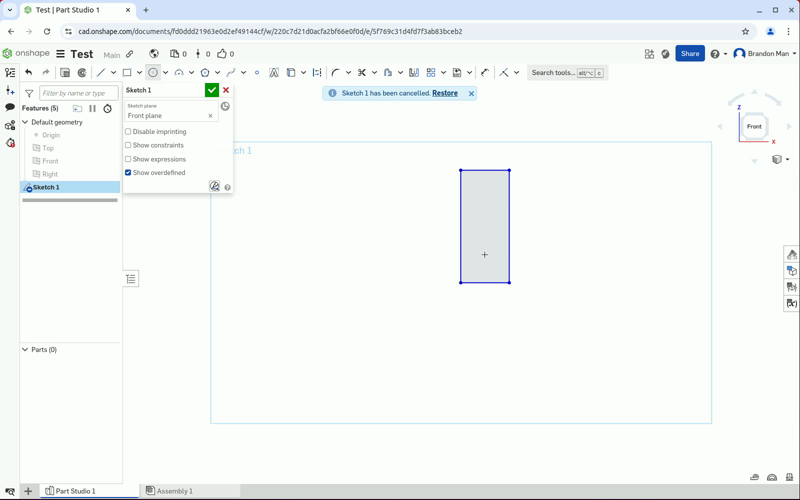
click(484, 254)
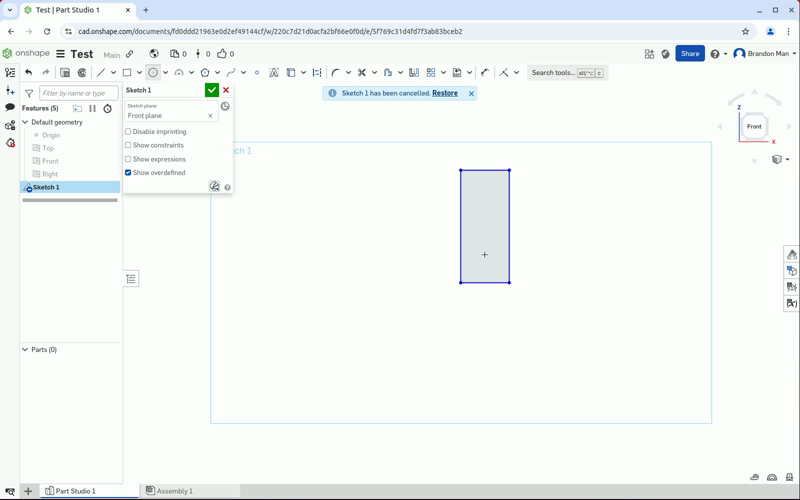
key_up(shift)
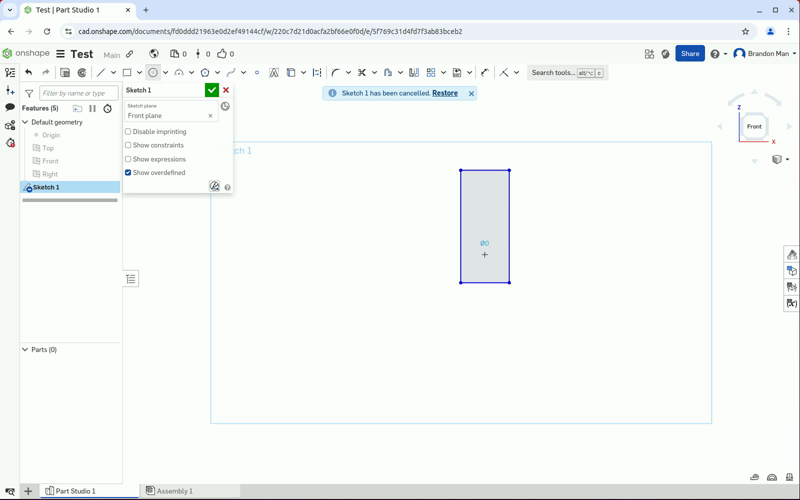
mouse_move(488, 254)
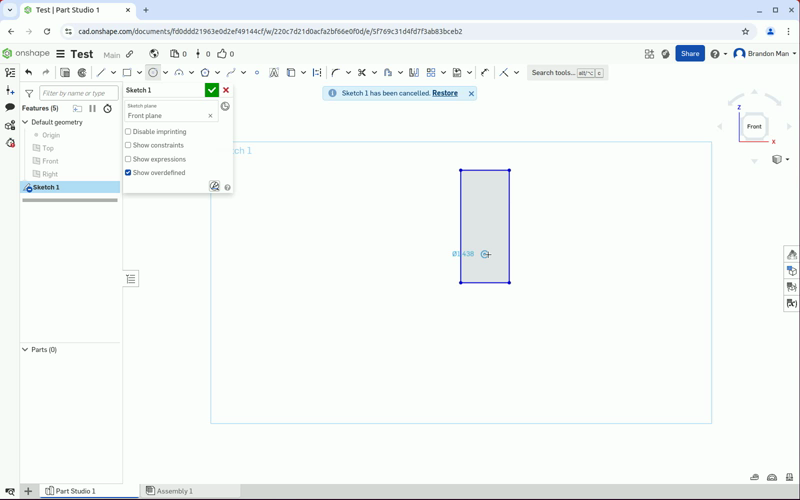
click(488, 254)
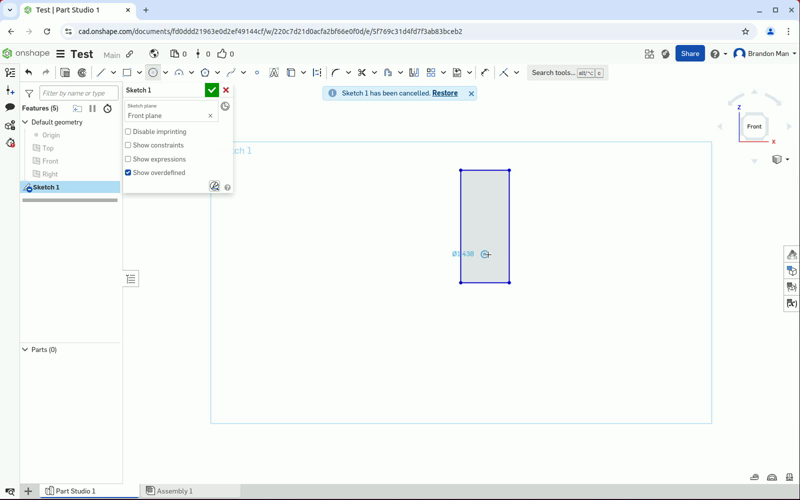
key(esc)
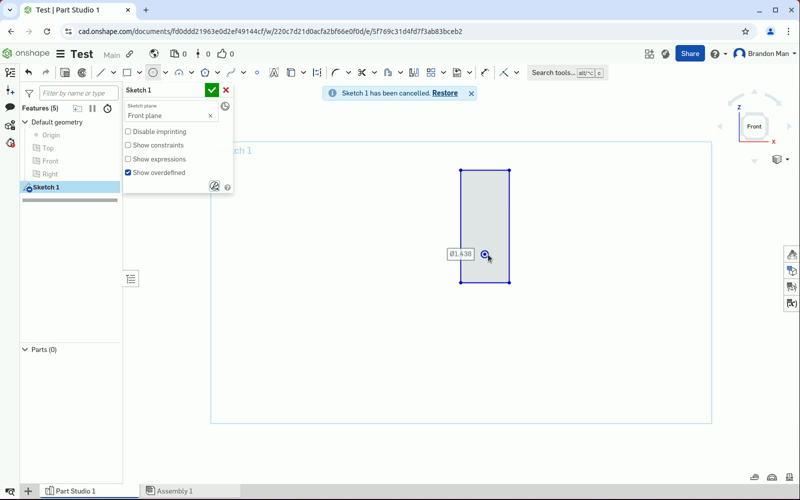
key(c)
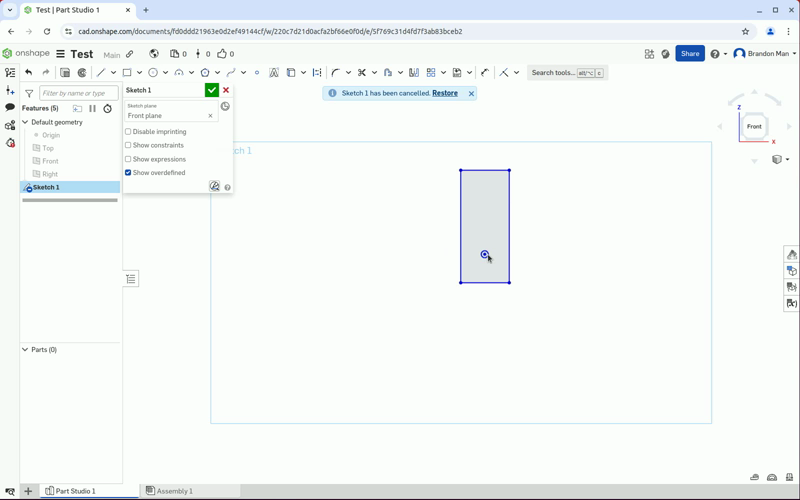
key_down(shift)
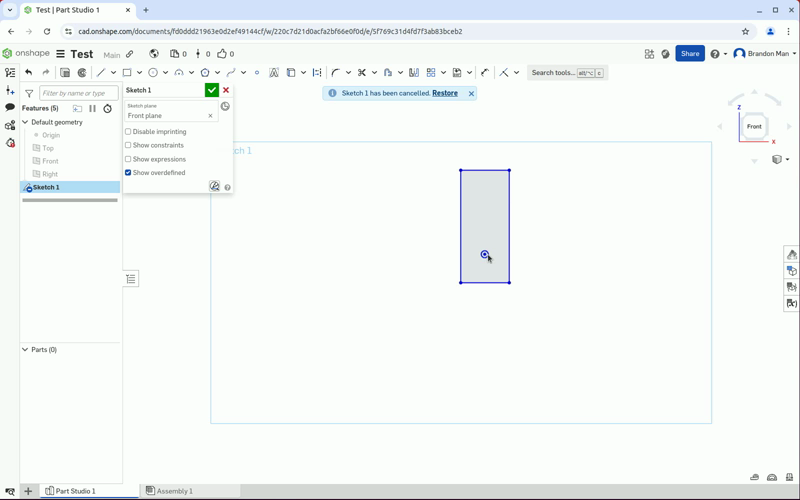
mouse_move(484, 198)
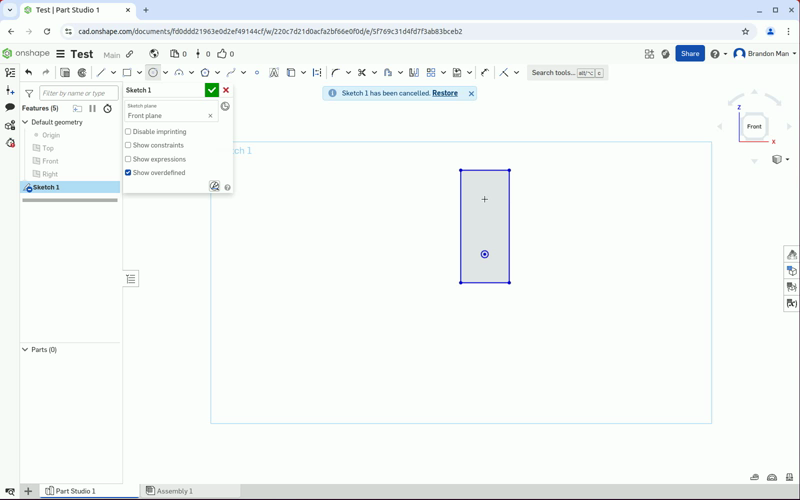
click(484, 198)
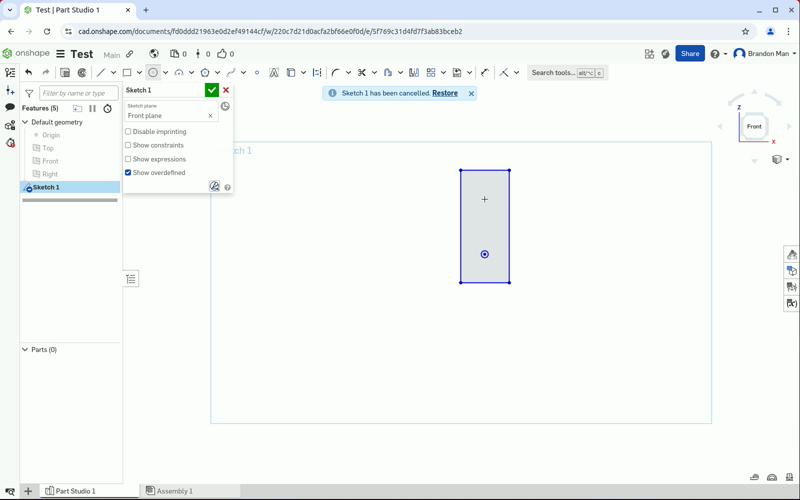
key_up(shift)
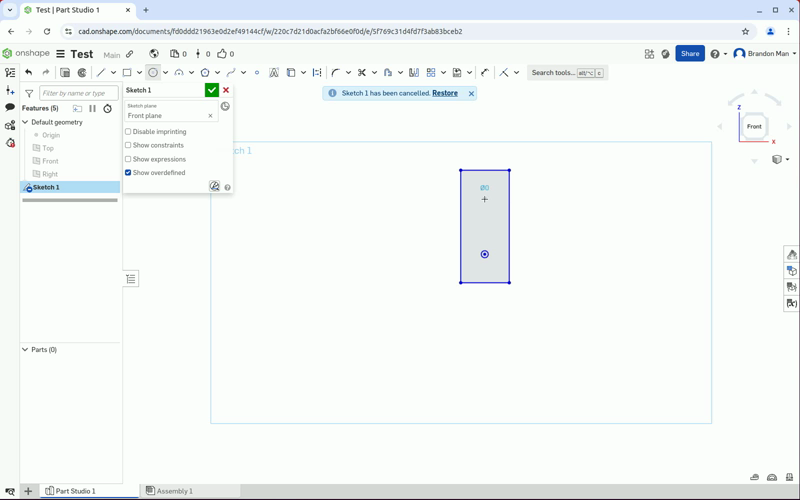
mouse_move(488, 198)
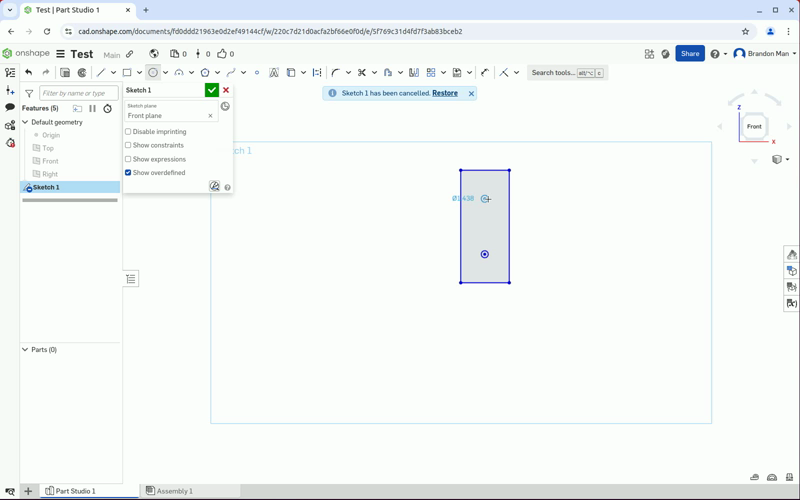
click(488, 198)
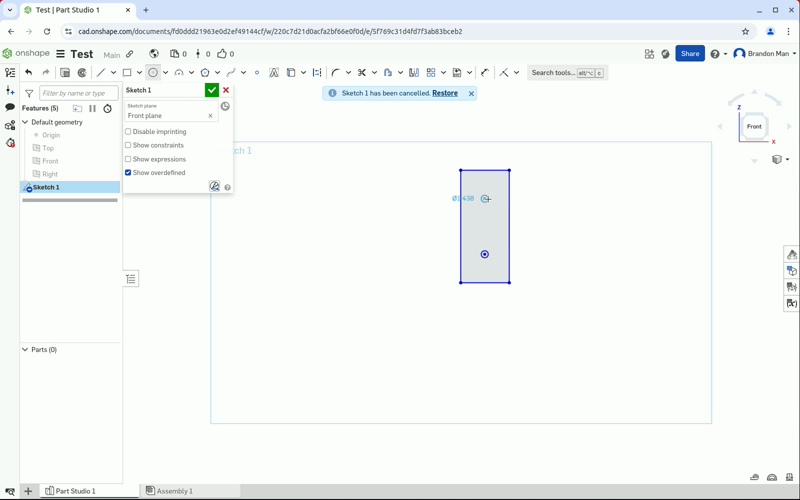
key(esc)
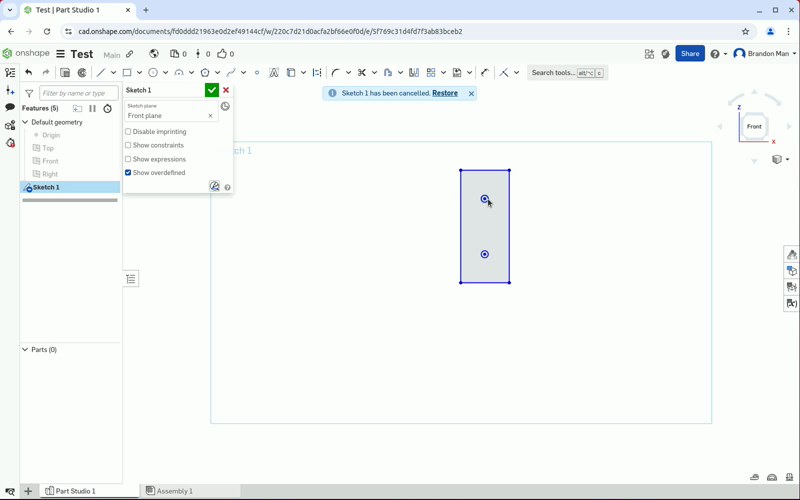
mouse_move(489, 272)
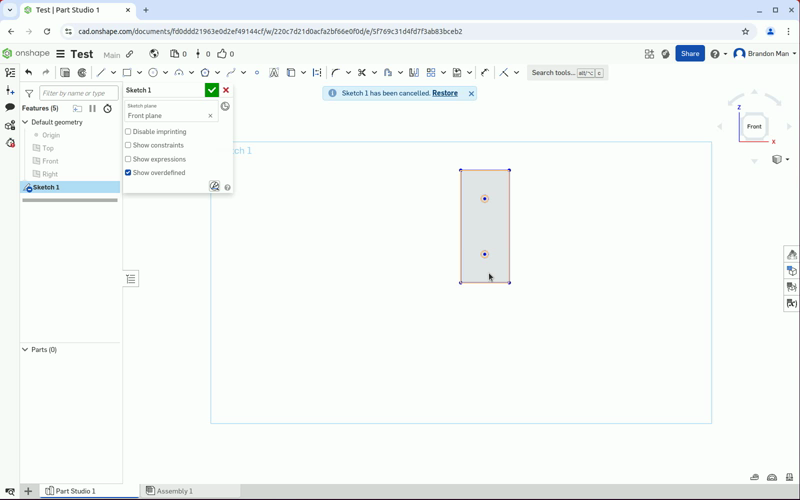
click(489, 272)
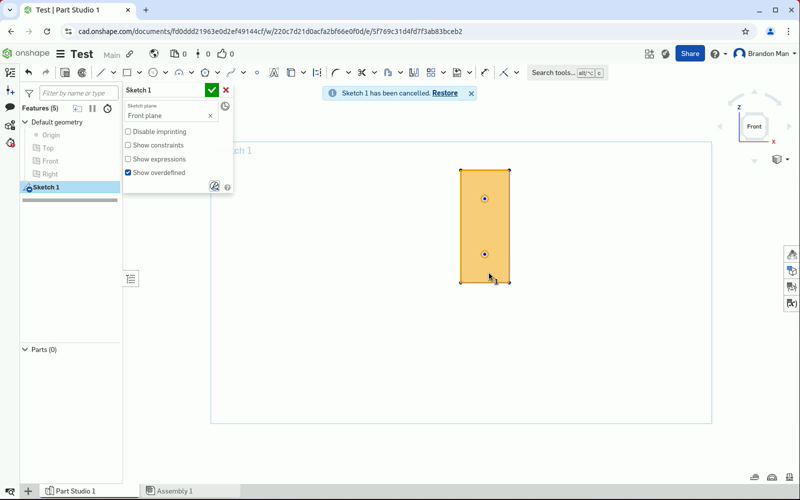
mouse_move(73, 352)
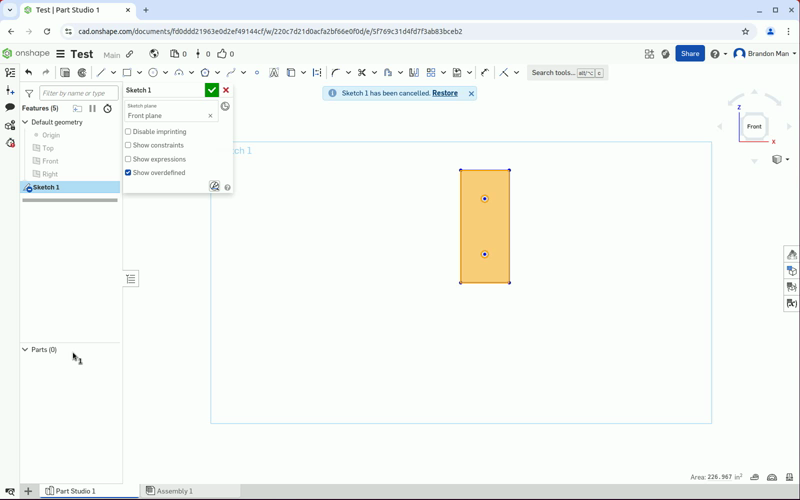
key(shift+y)
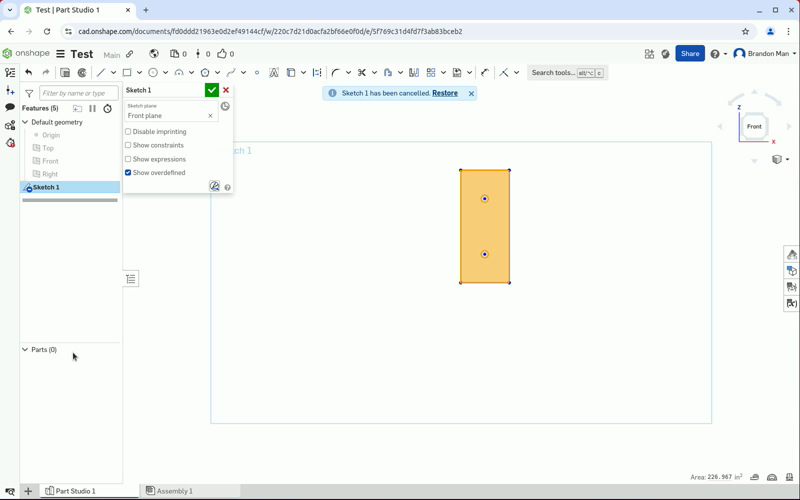
key(shift+e)
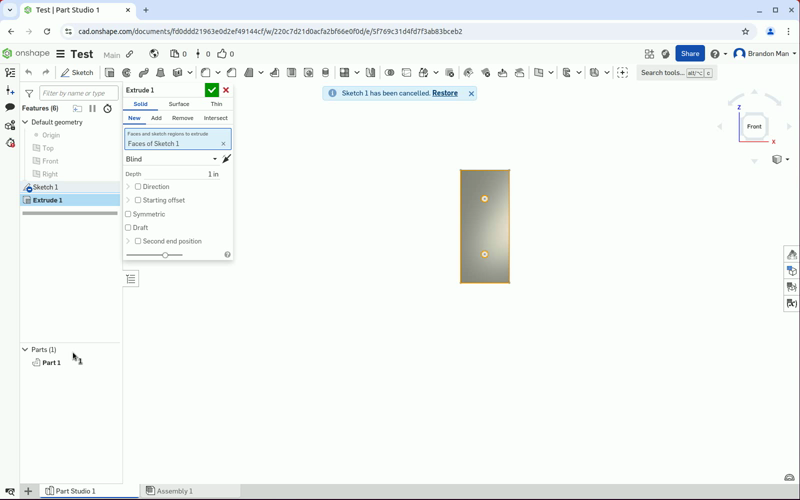
mouse_move(143, 106)
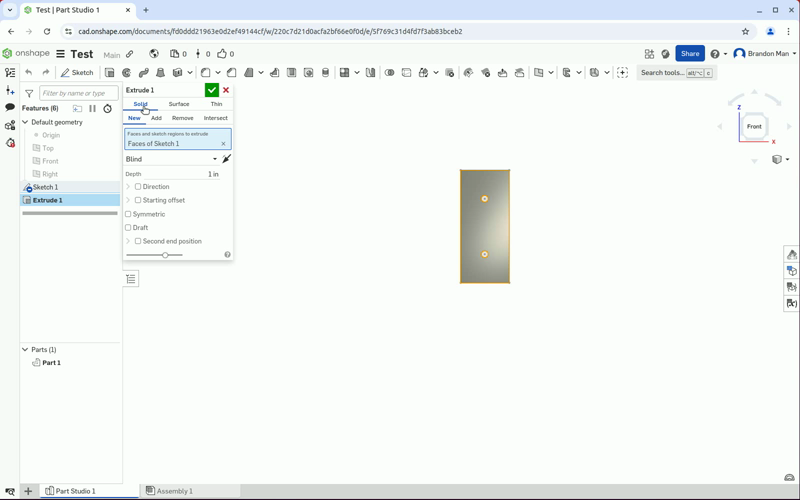
click(143, 106)
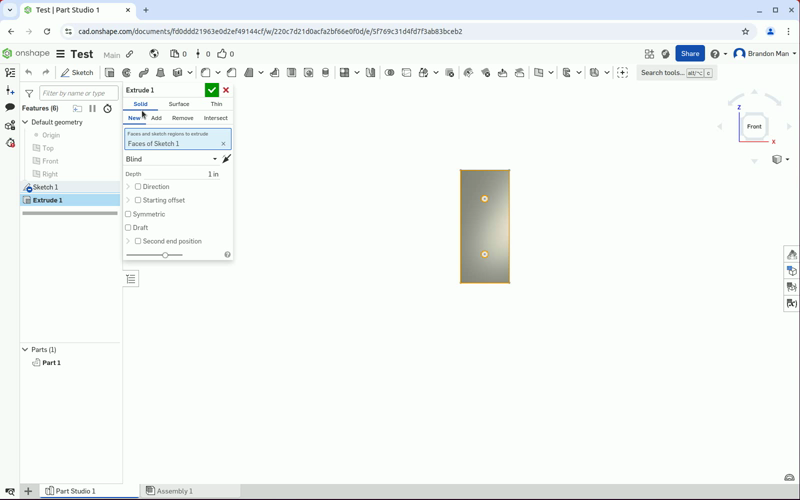
mouse_move(137, 120)
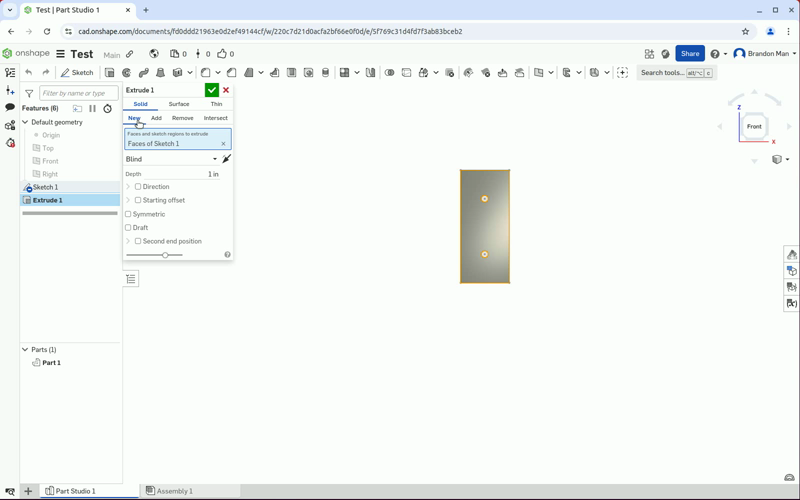
click(137, 120)
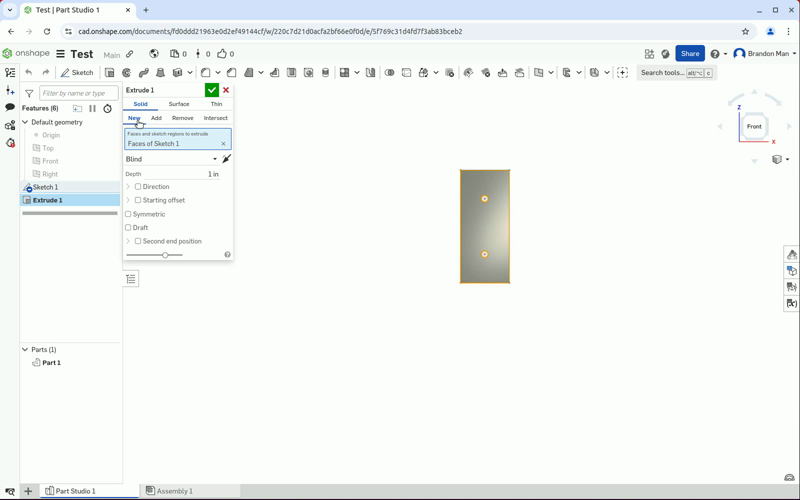
key(tab, 4)
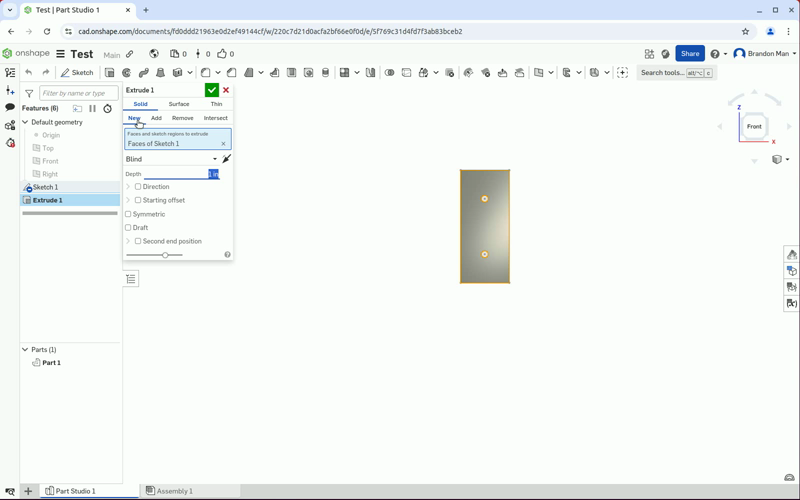
text(1.685)
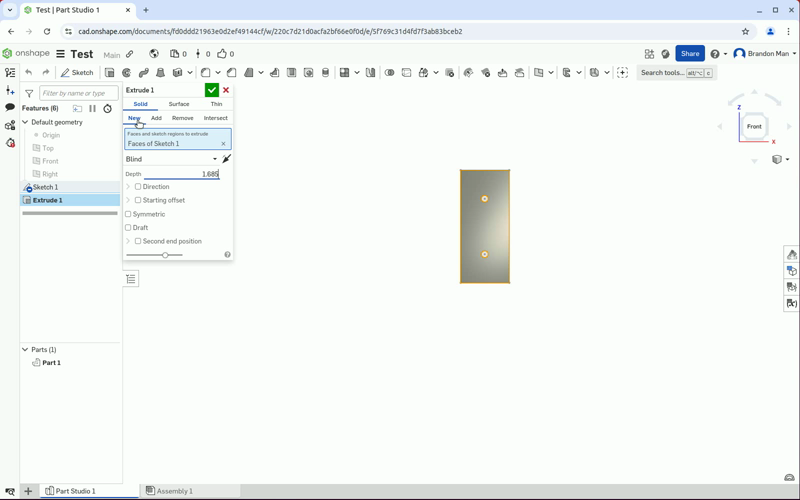
key(enter)
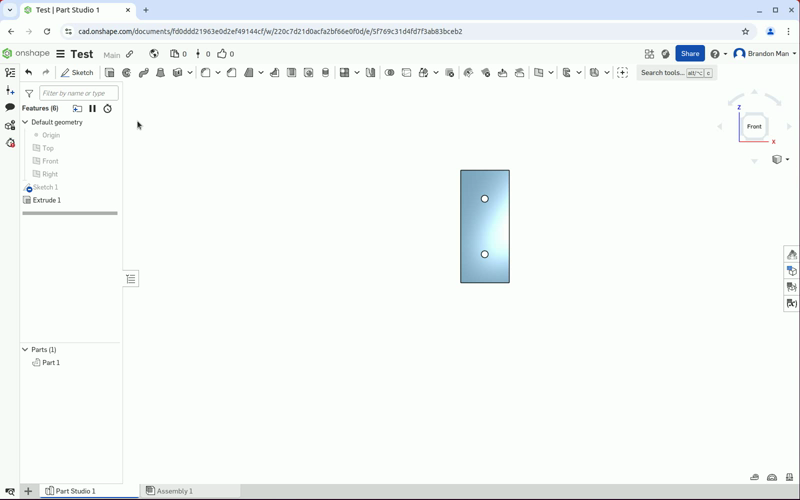
key(shift+h)
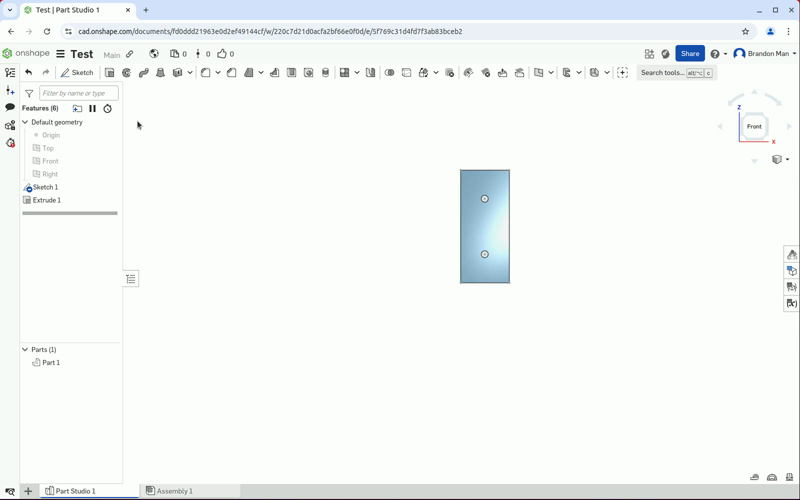
key(shift+h)
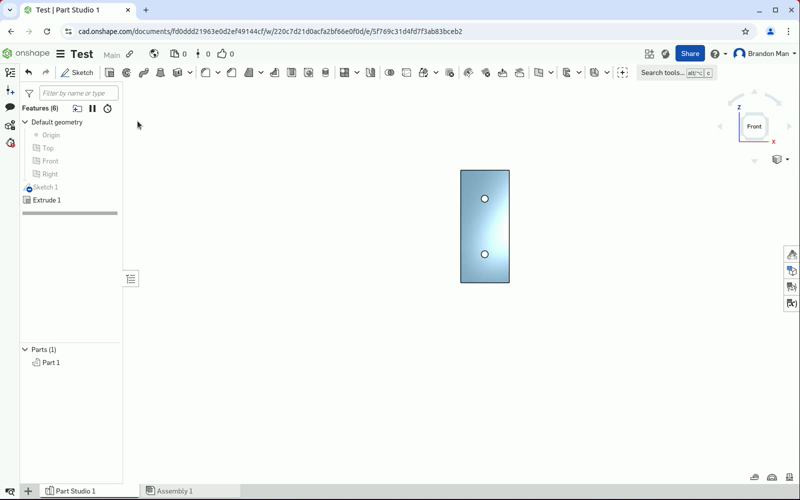
mouse_move(73, 189)
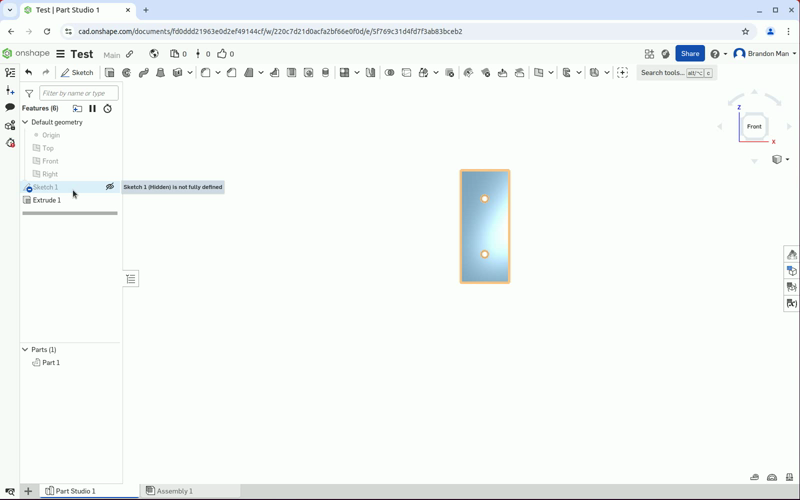
click(73, 189)
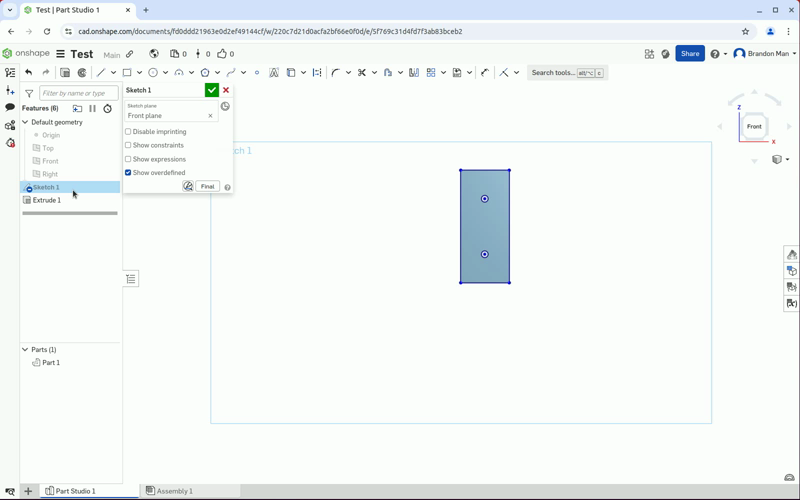
mouse_move(229, 92)
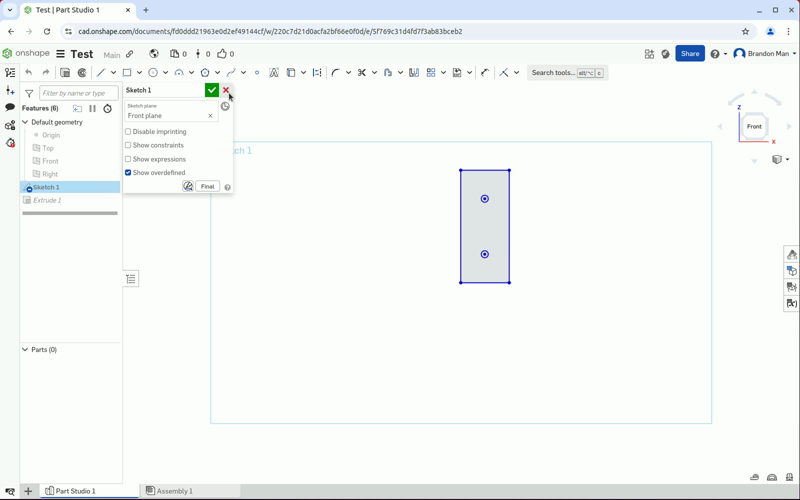
click(229, 92)
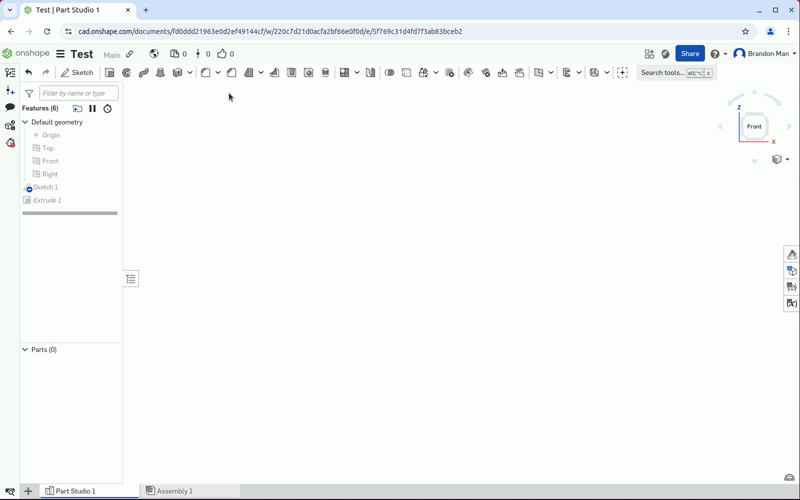
mouse_move(541, 75)
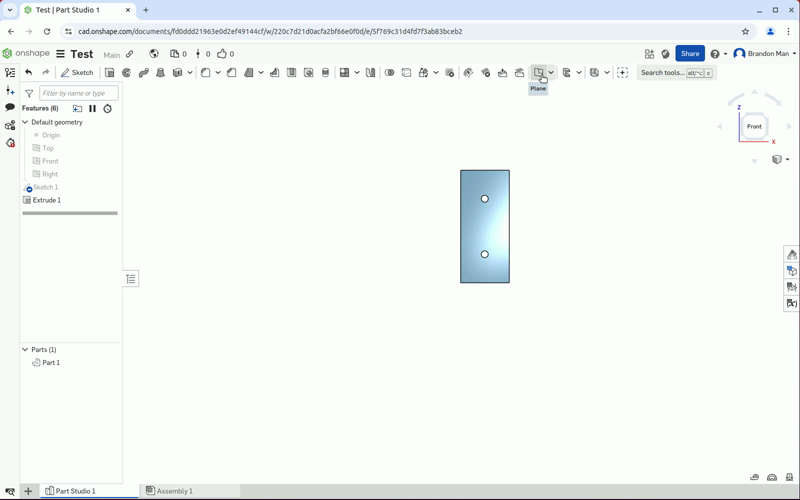
click(541, 75)
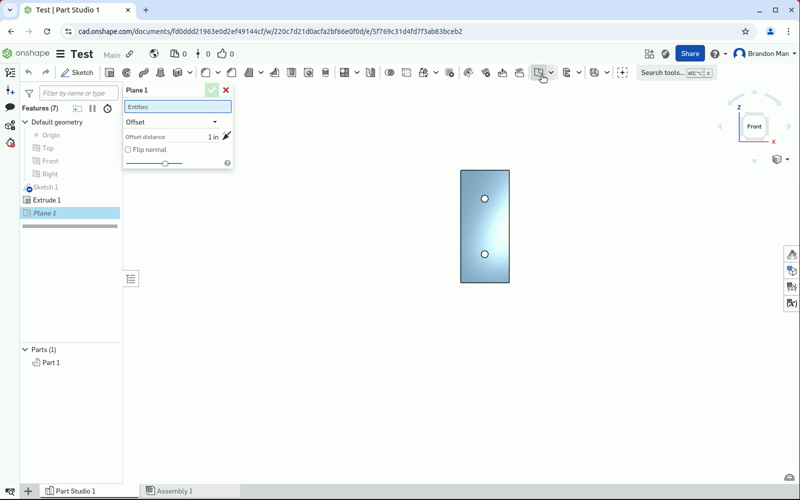
mouse_move(73, 163)
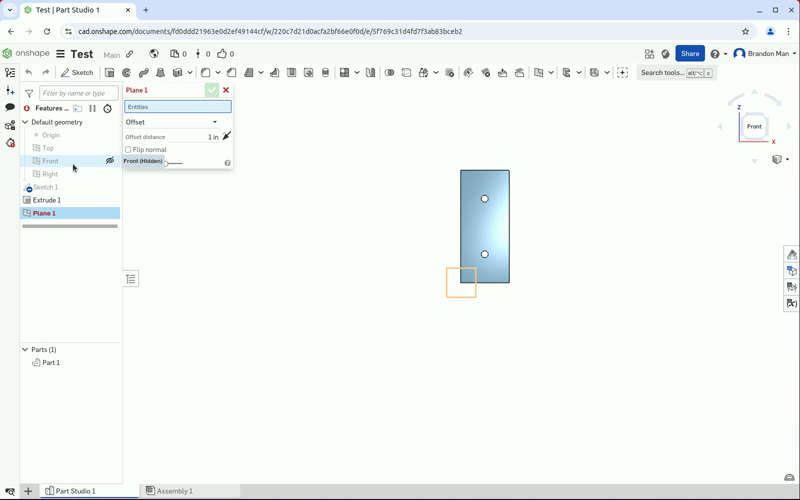
click(73, 163)
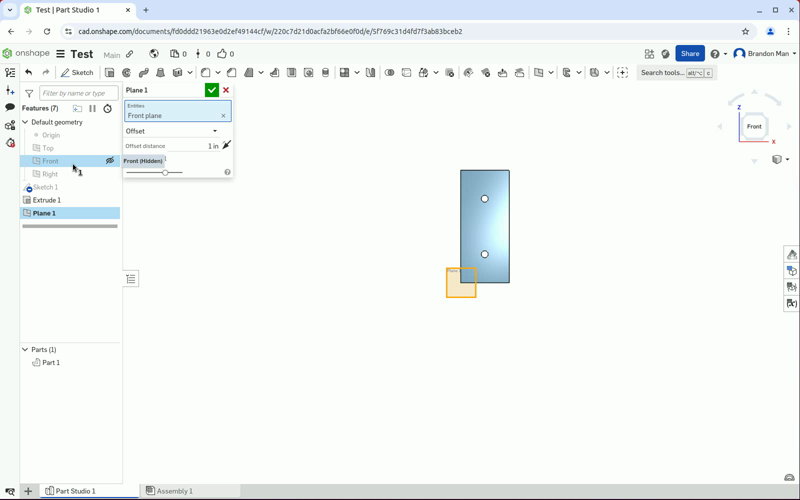
key(tab, 2)
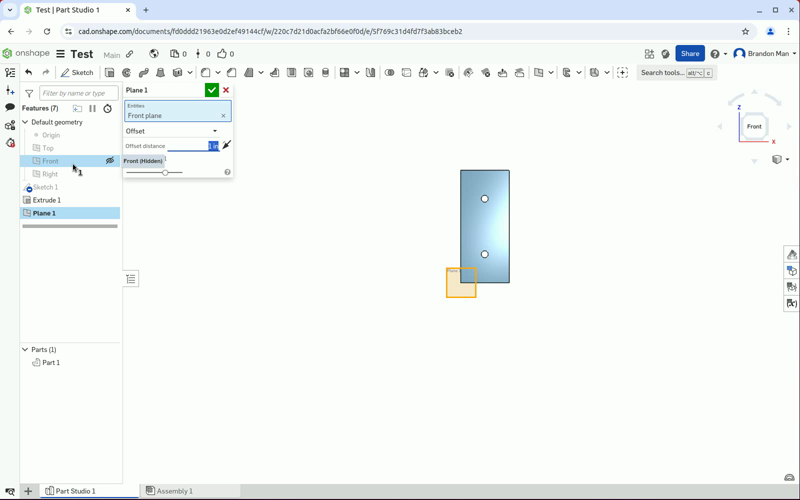
text(1.695)
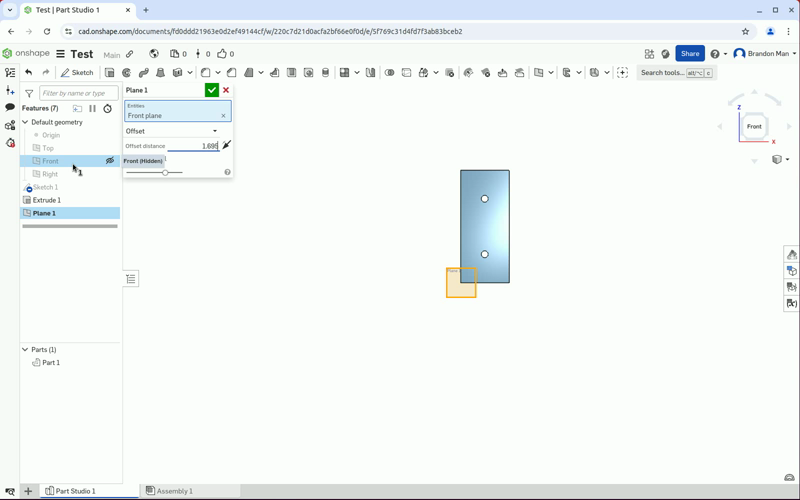
key(enter, 2)
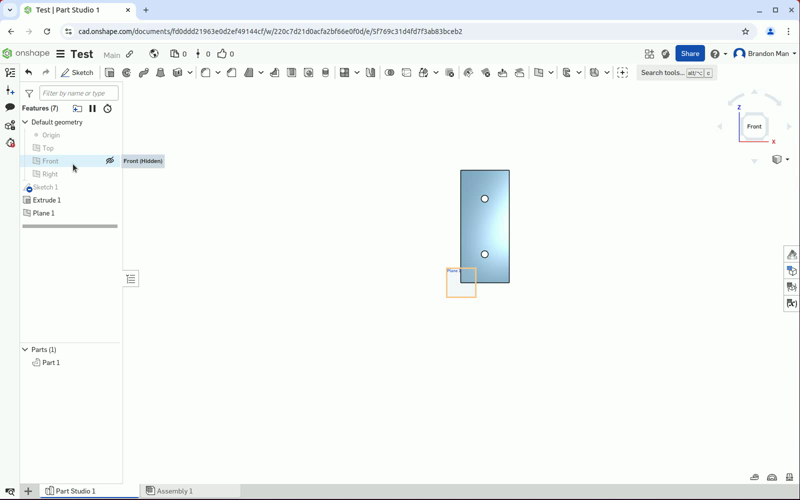
key(shift+s)
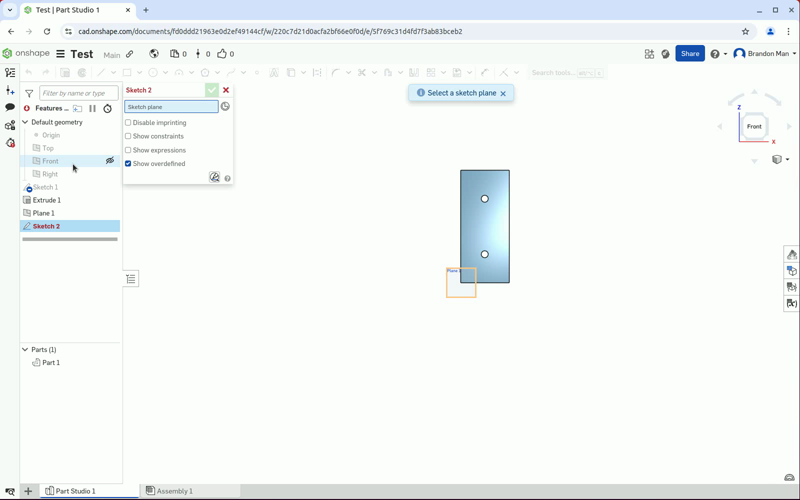
mouse_move(73, 215)
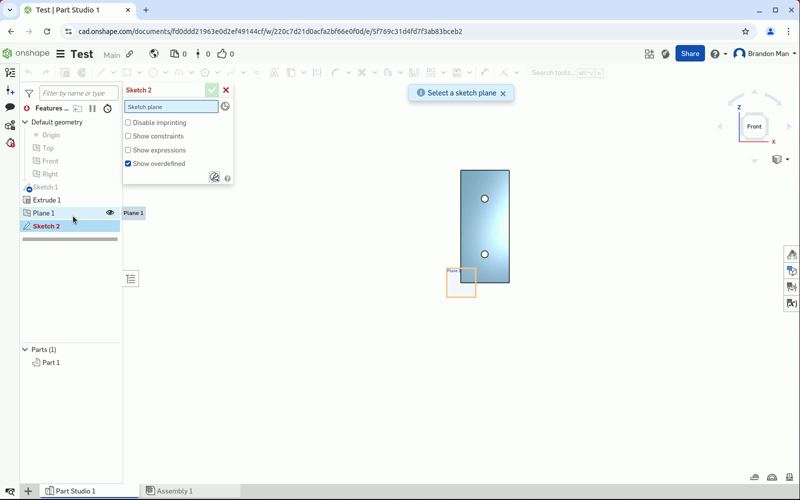
click(73, 215)
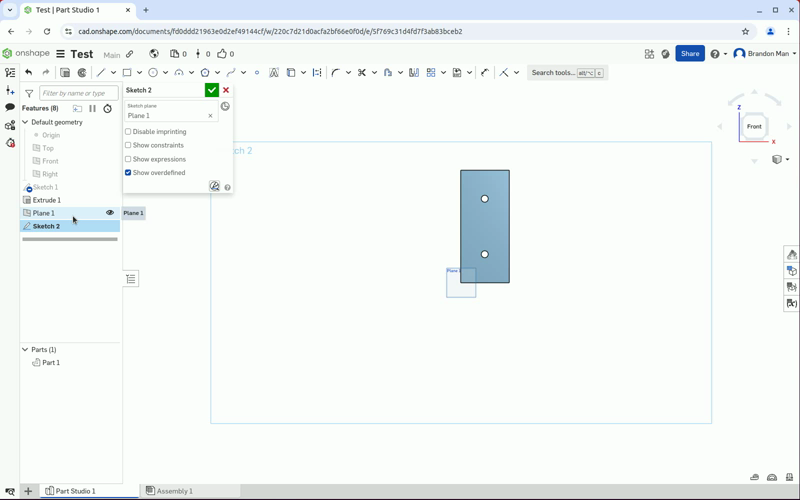
mouse_move(73, 352)
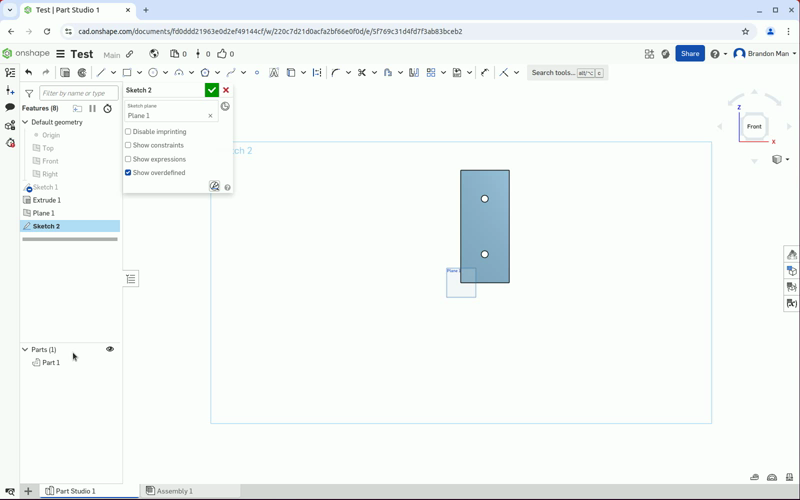
key(y)
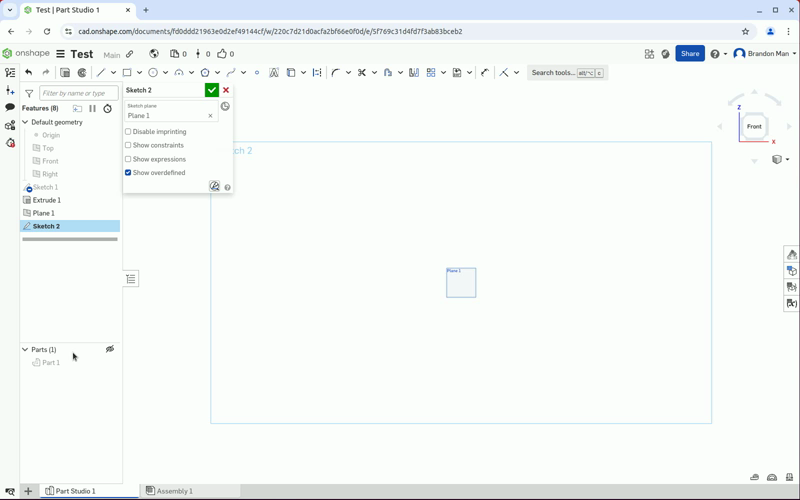
key(l)
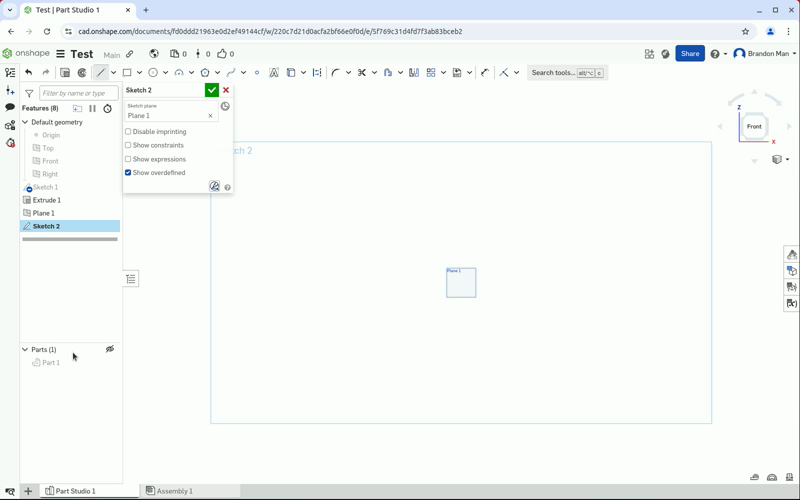
key_down(shift)
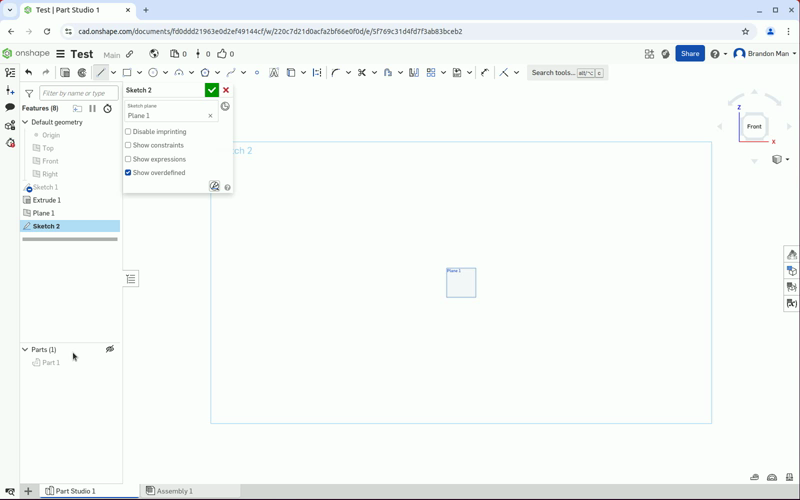
mouse_move(484, 249)
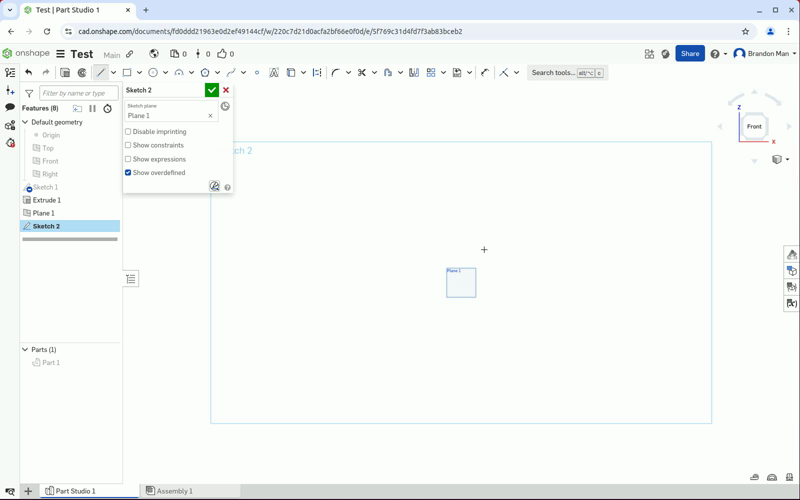
click(484, 249)
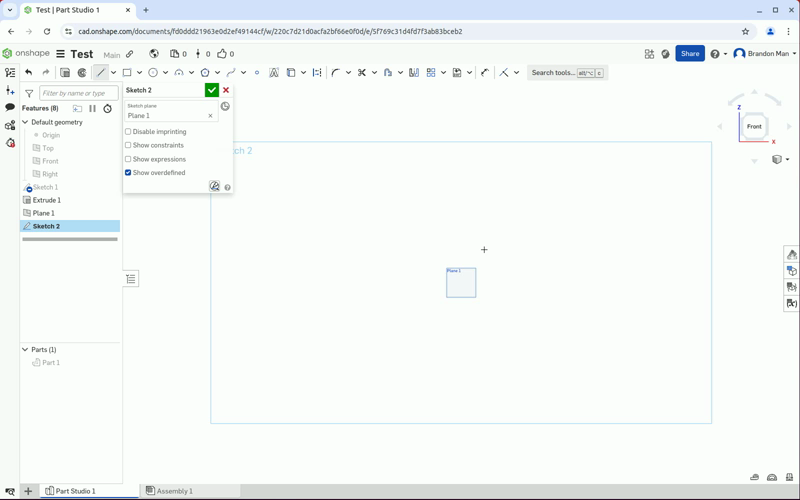
key_up(shift)
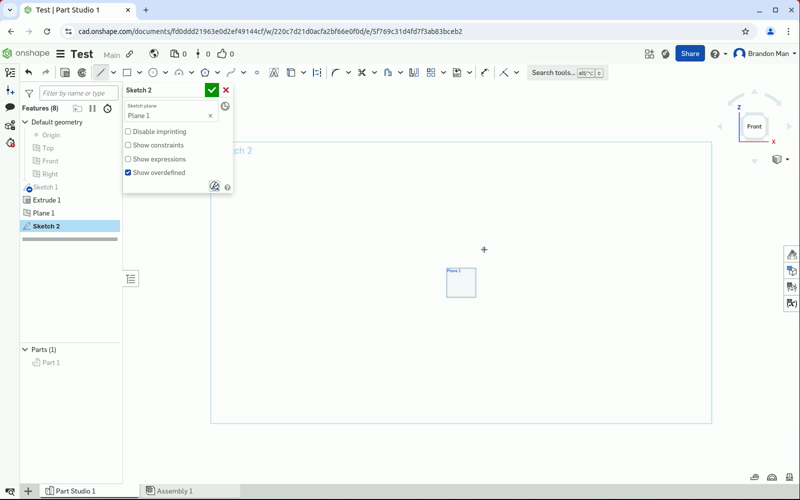
key_down(shift)
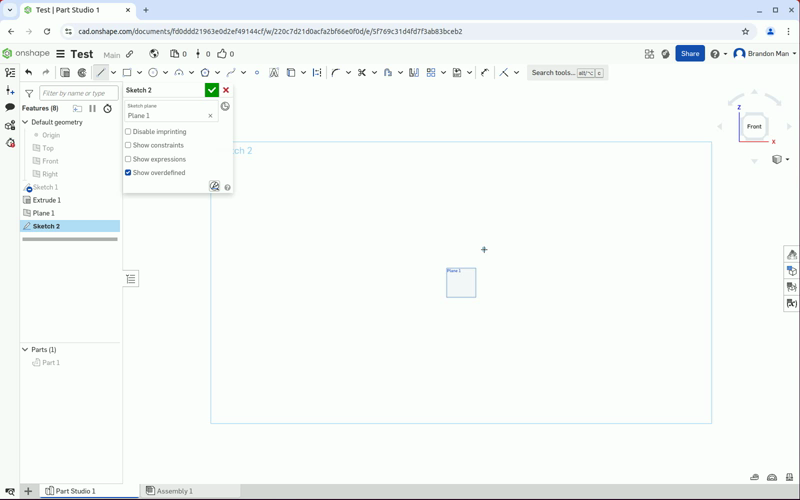
mouse_move(514, 249)
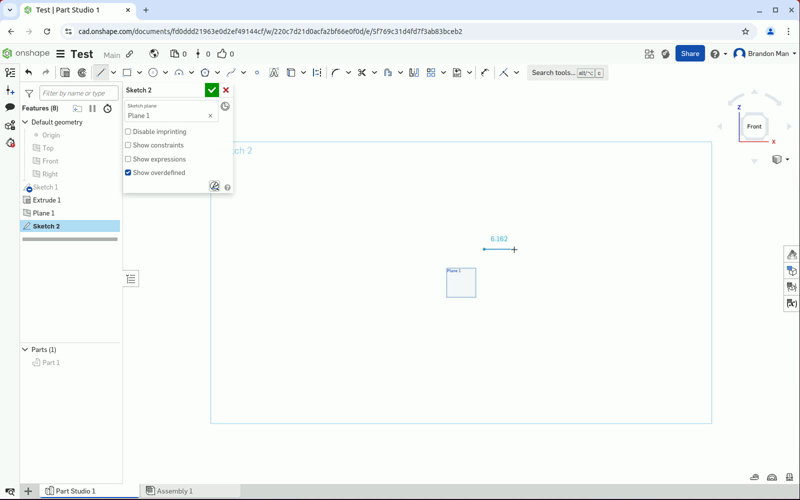
mouse_move(485, 249)
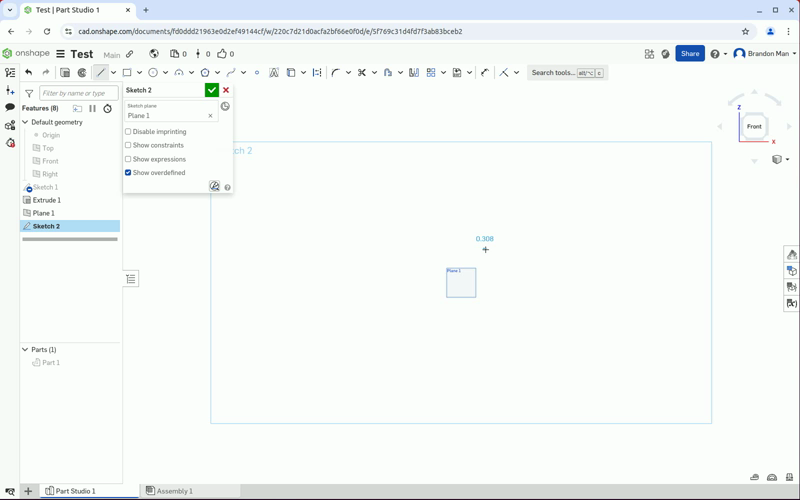
scroll(6)
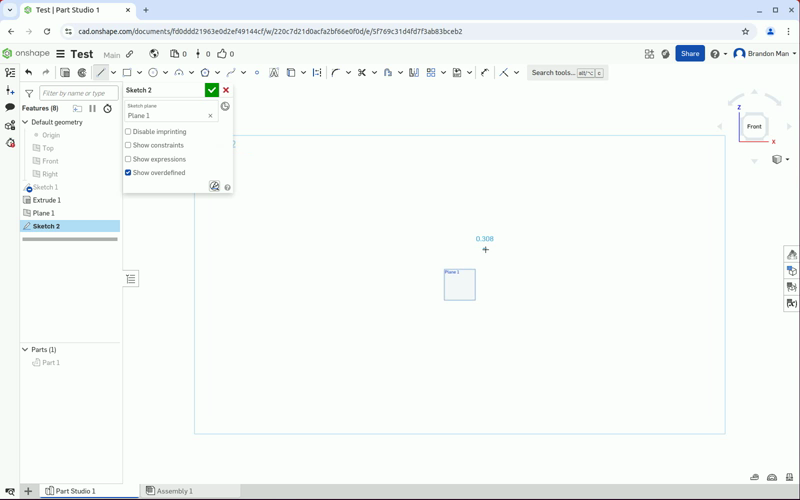
scroll(6)
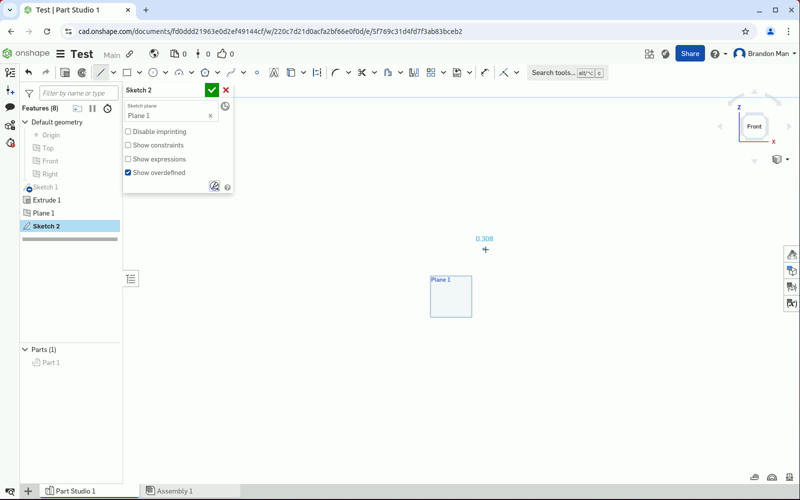
scroll(6)
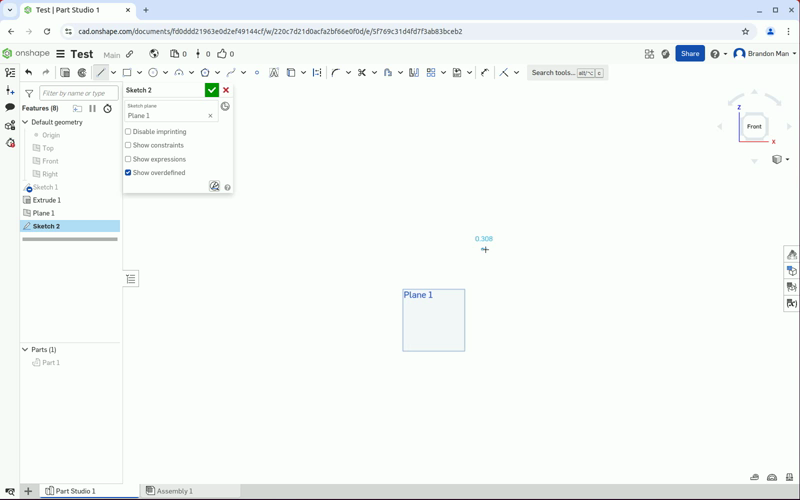
scroll(6)
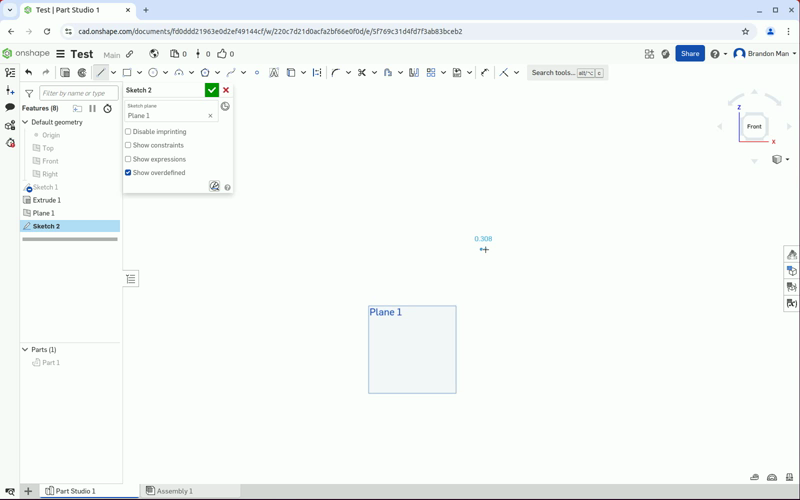
scroll(6)
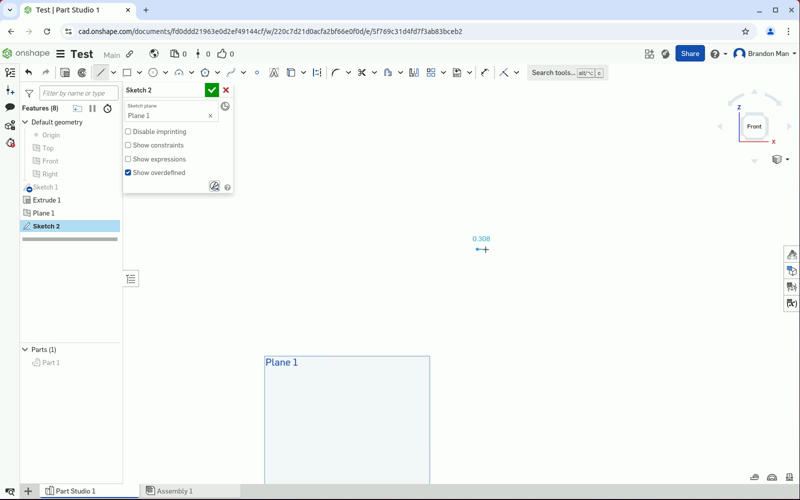
scroll(6)
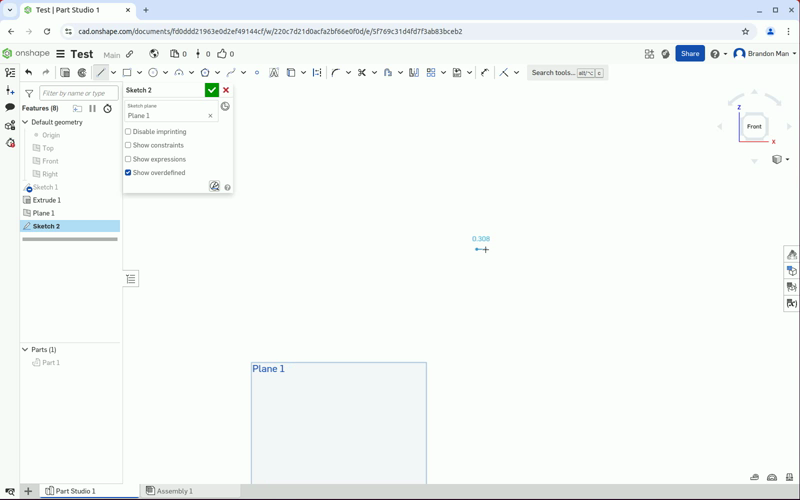
scroll(6)
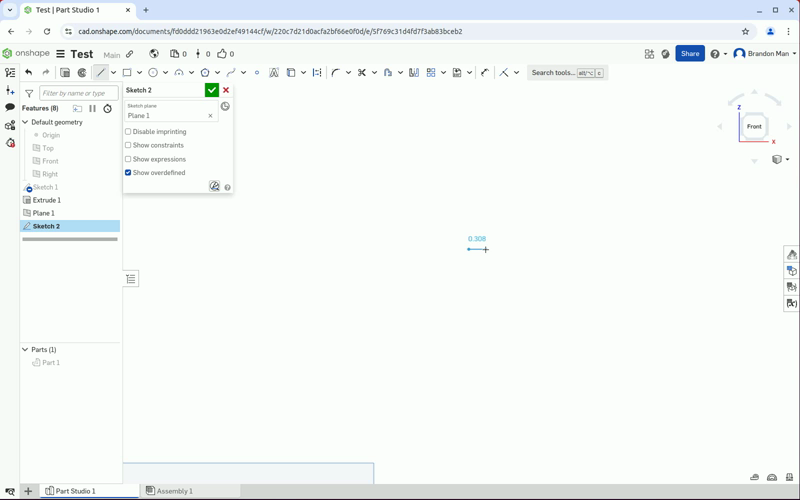
click(485, 249)
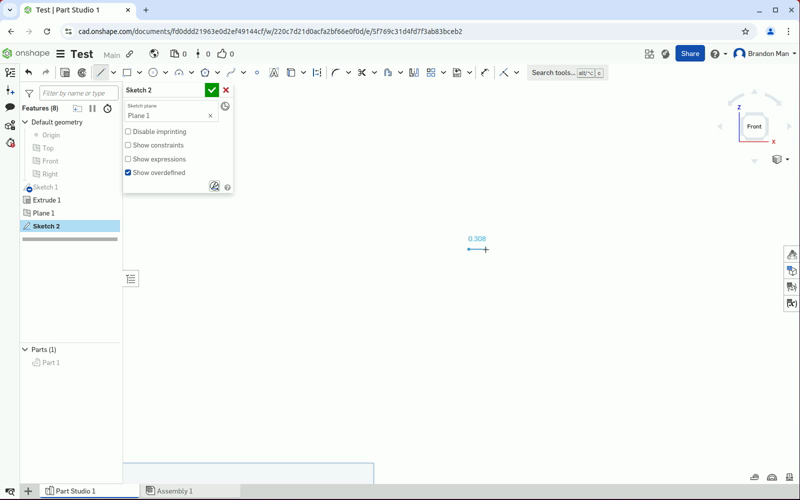
scroll(-6)
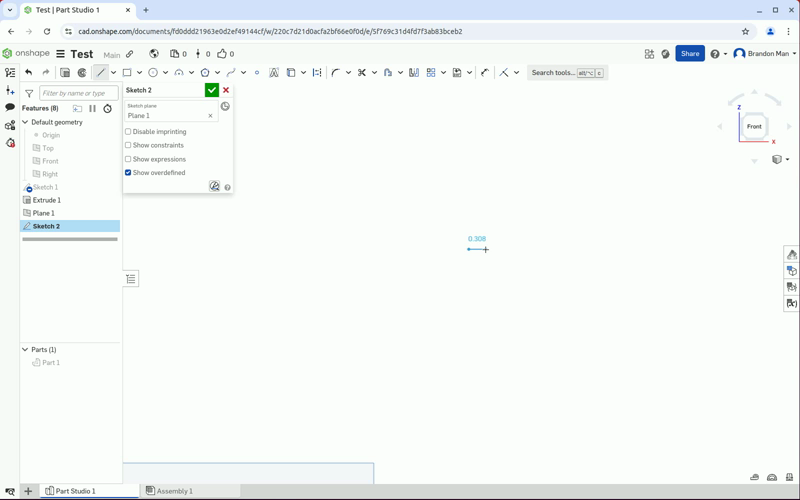
scroll(-6)
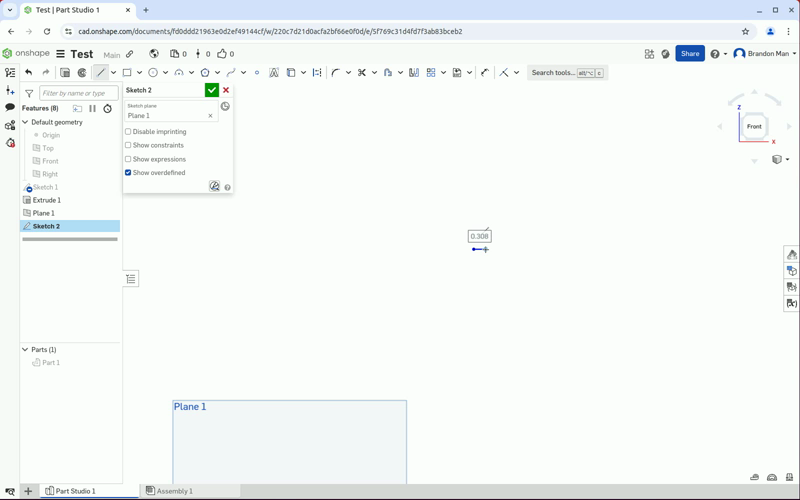
scroll(-6)
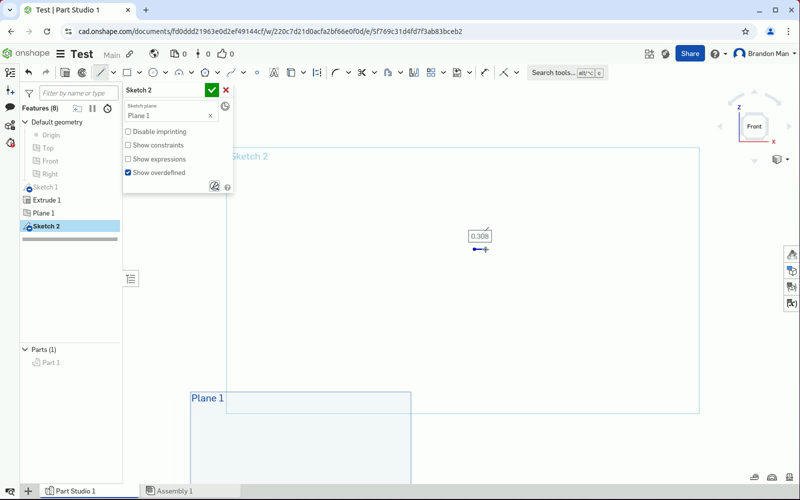
scroll(-6)
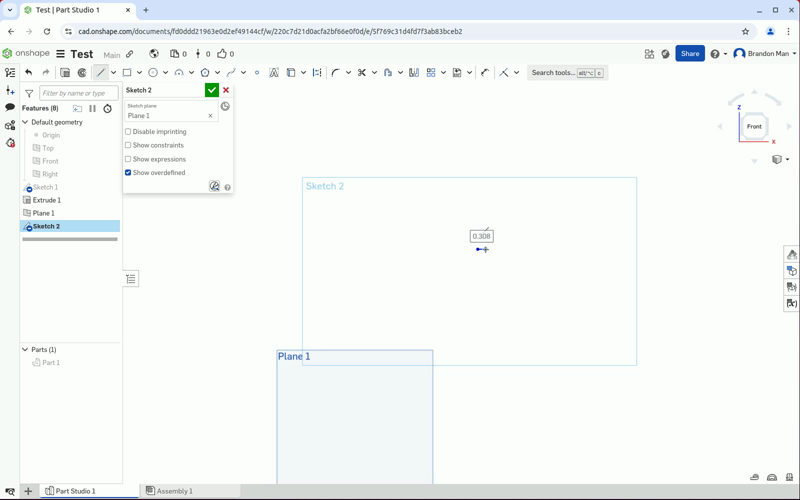
scroll(-6)
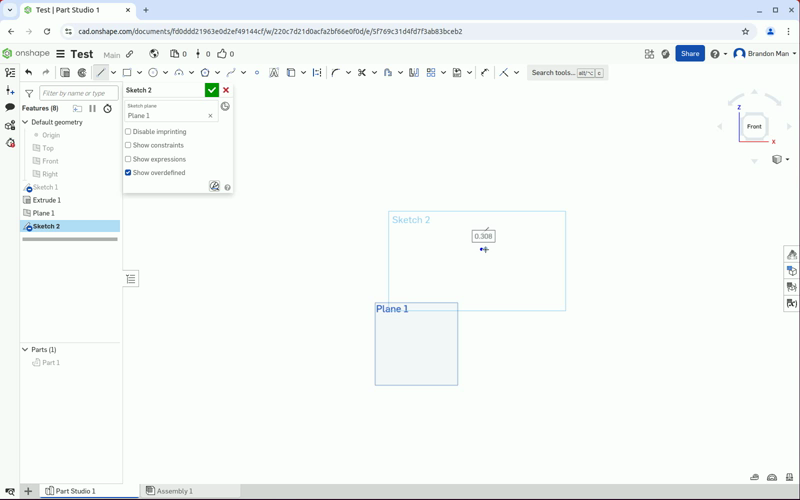
scroll(-6)
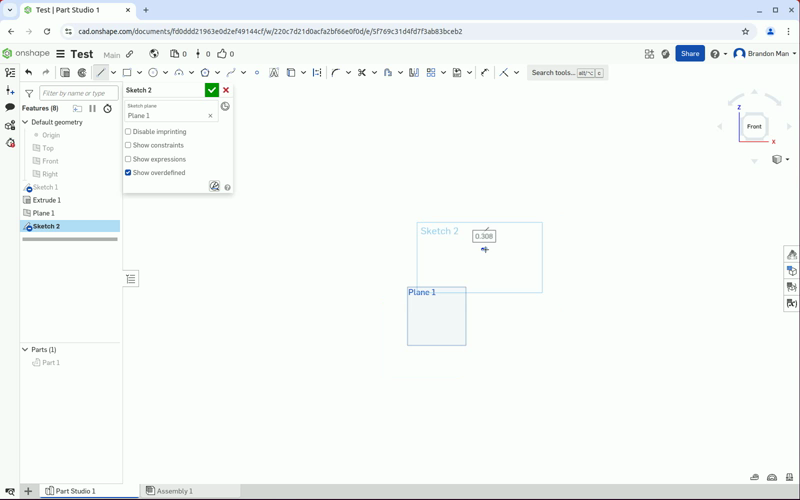
scroll(-6)
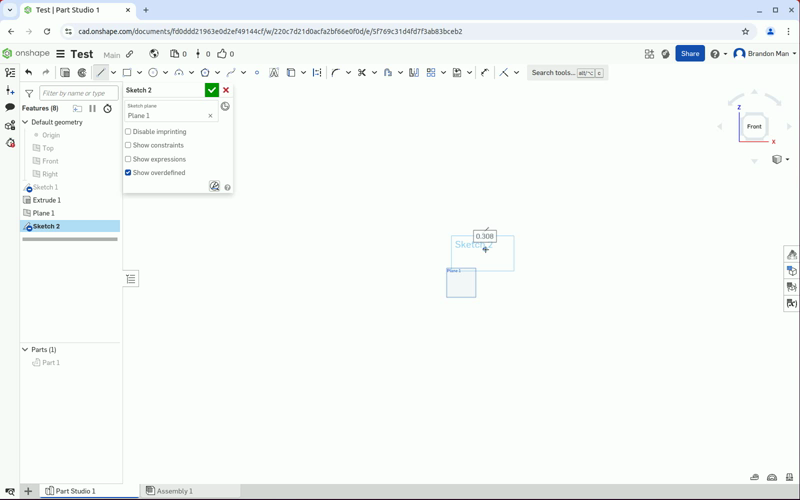
key_up(shift)
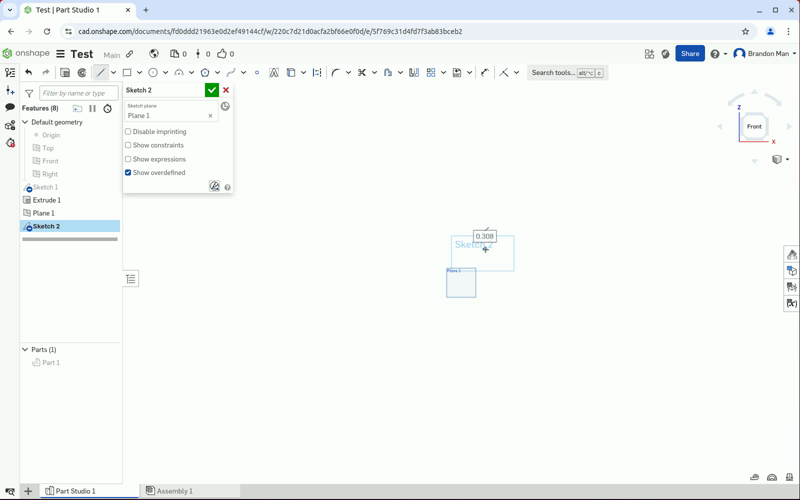
key_down(shift)
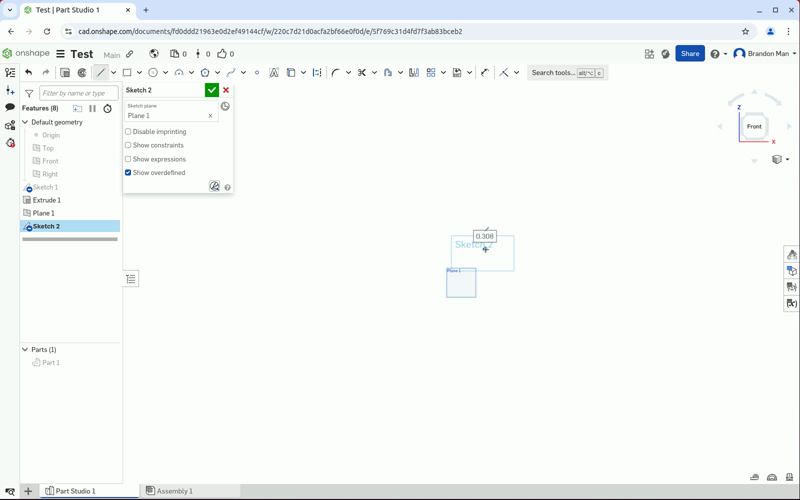
mouse_move(515, 249)
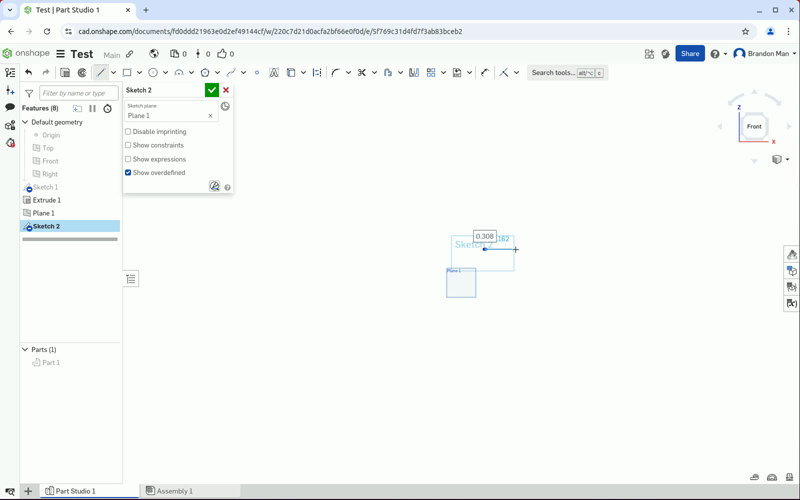
mouse_move(485, 203)
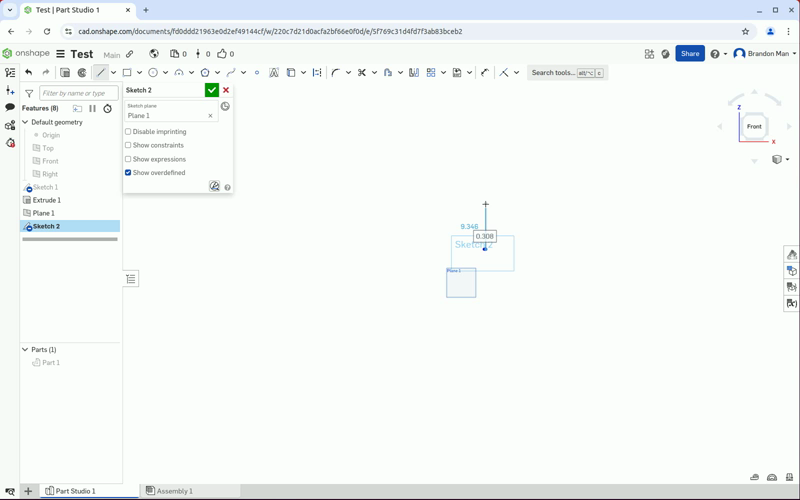
click(485, 203)
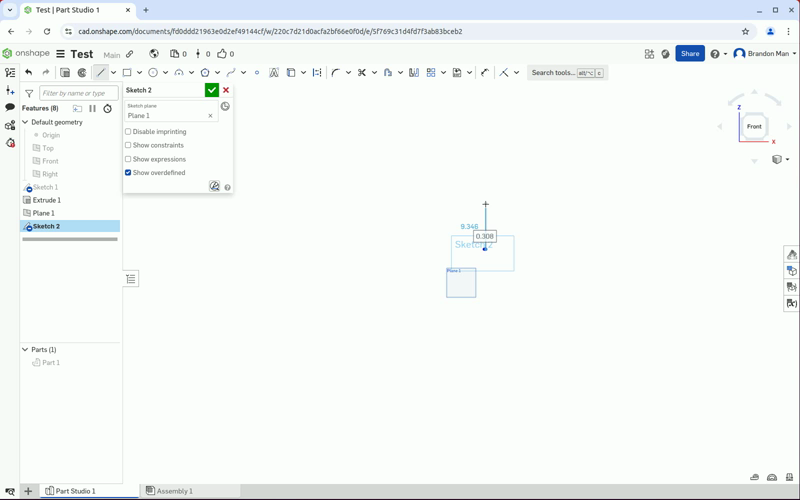
key_up(shift)
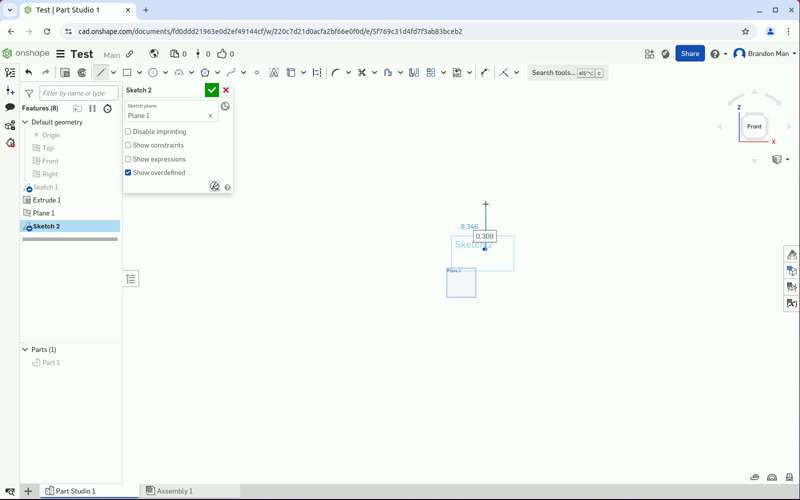
key_down(shift)
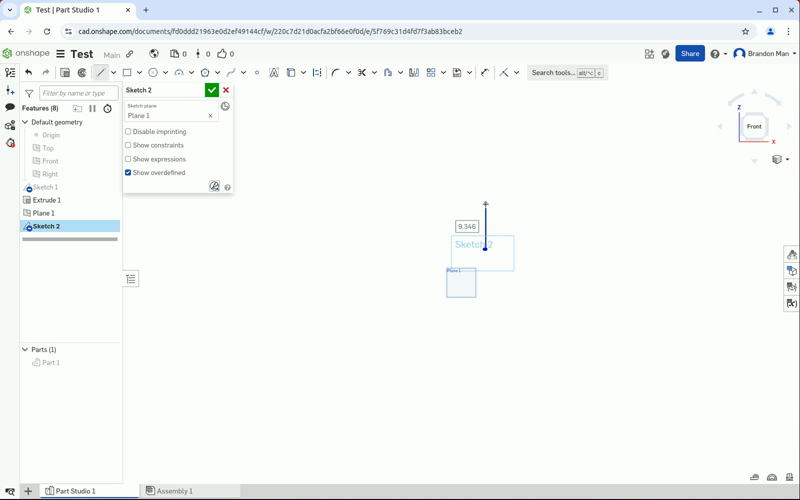
mouse_move(515, 203)
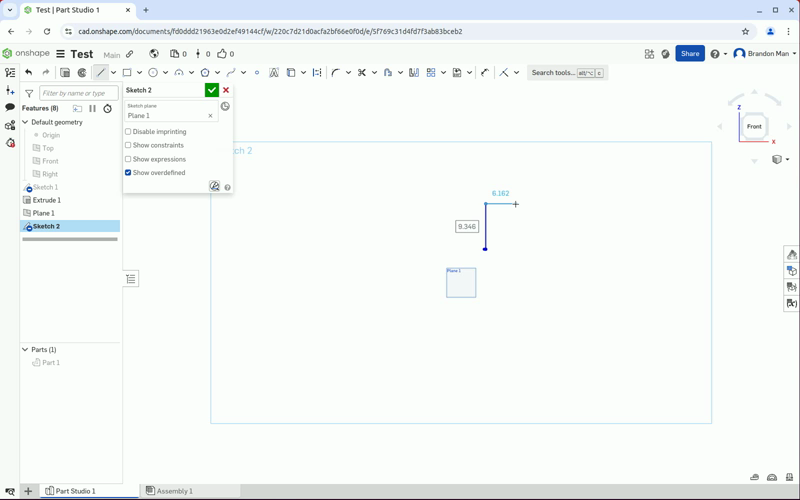
mouse_move(484, 203)
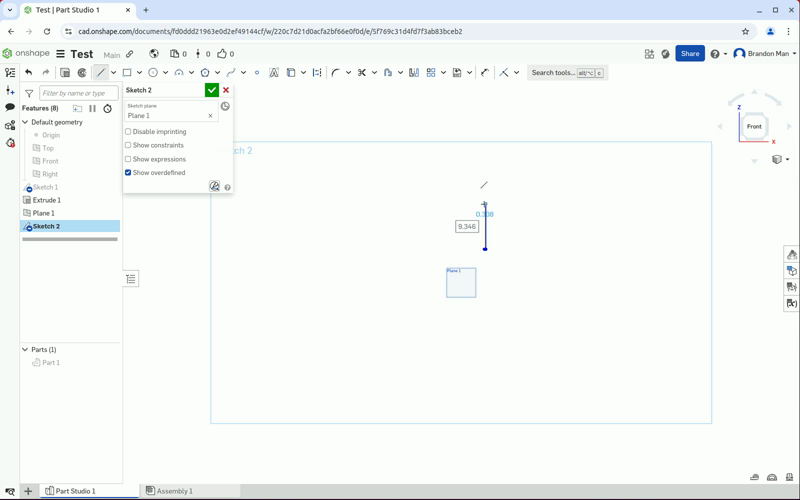
scroll(6)
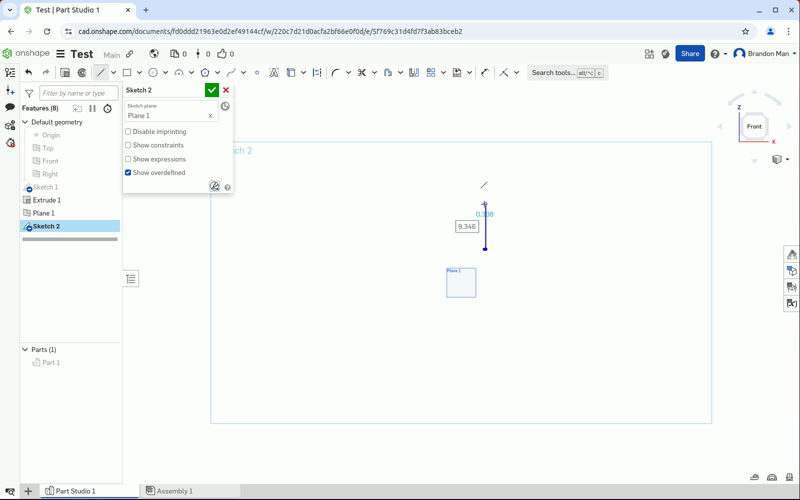
scroll(6)
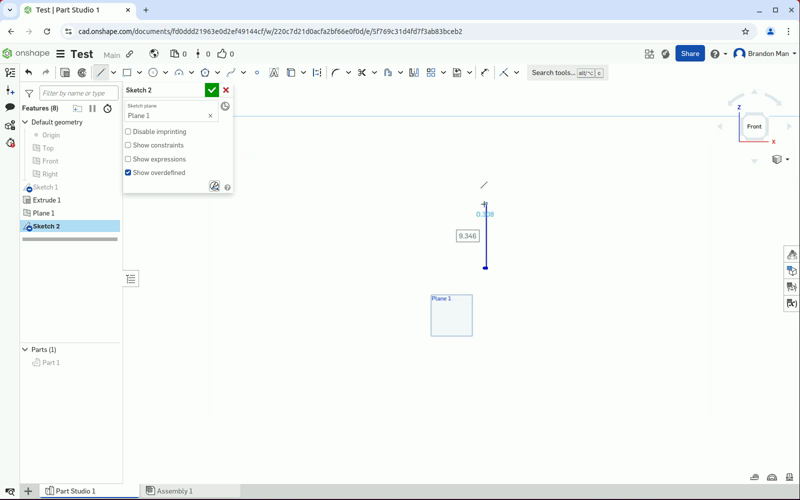
scroll(6)
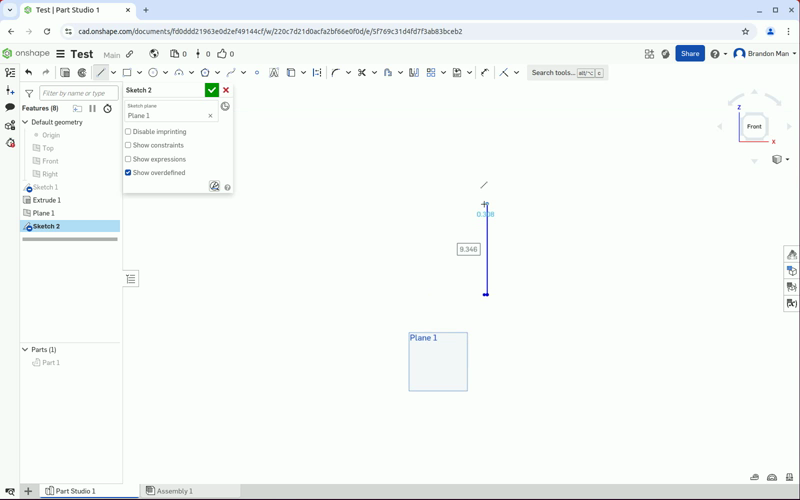
scroll(6)
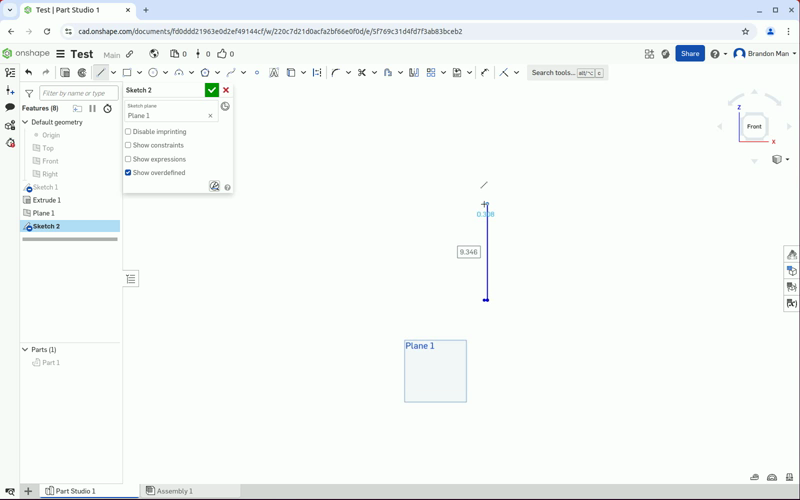
scroll(6)
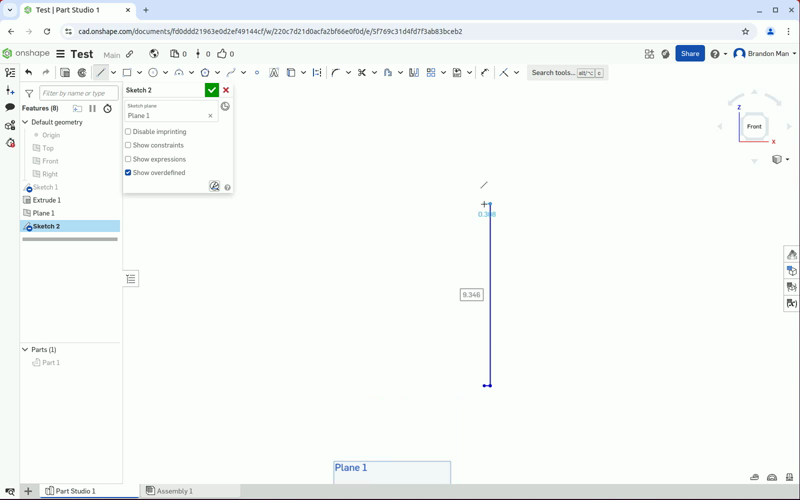
scroll(6)
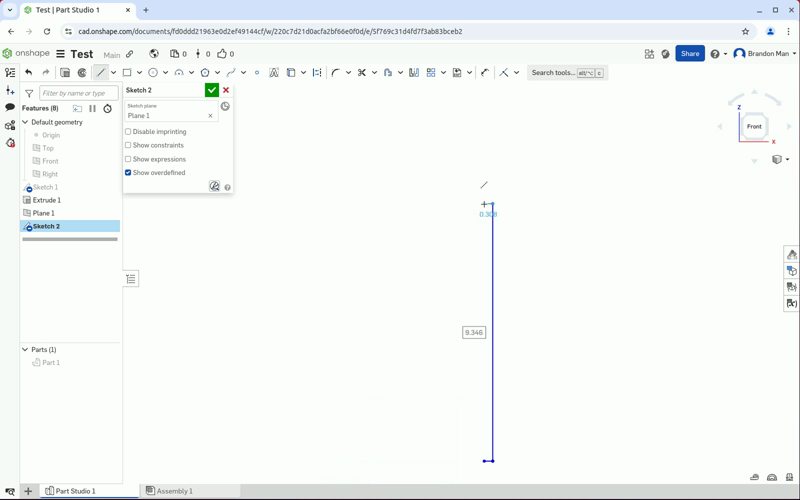
scroll(6)
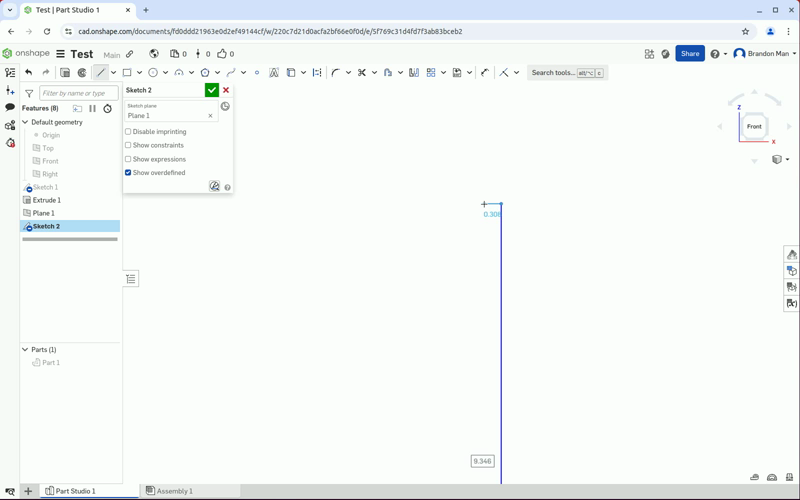
click(484, 203)
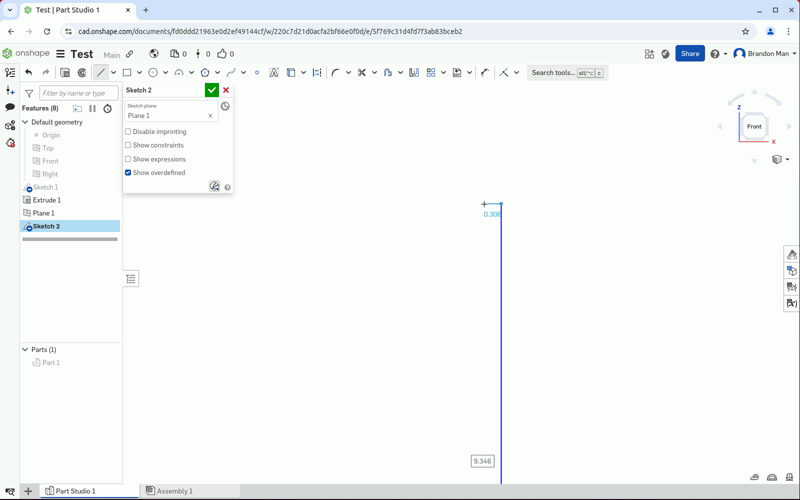
scroll(-6)
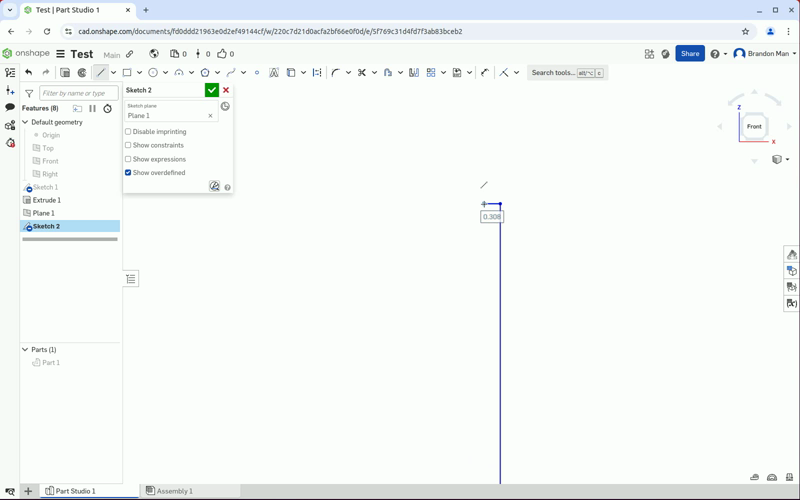
scroll(-6)
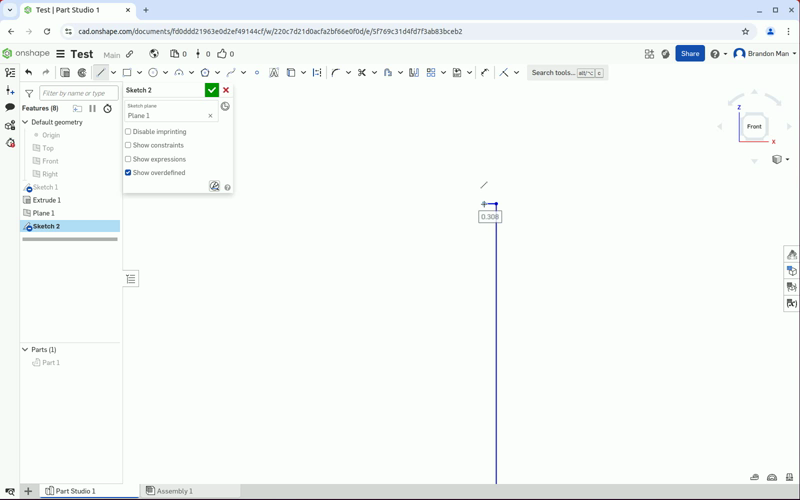
scroll(-6)
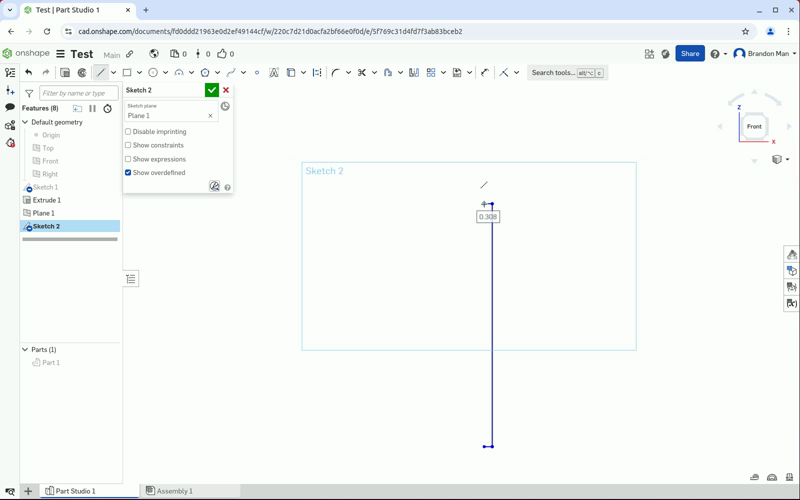
scroll(-6)
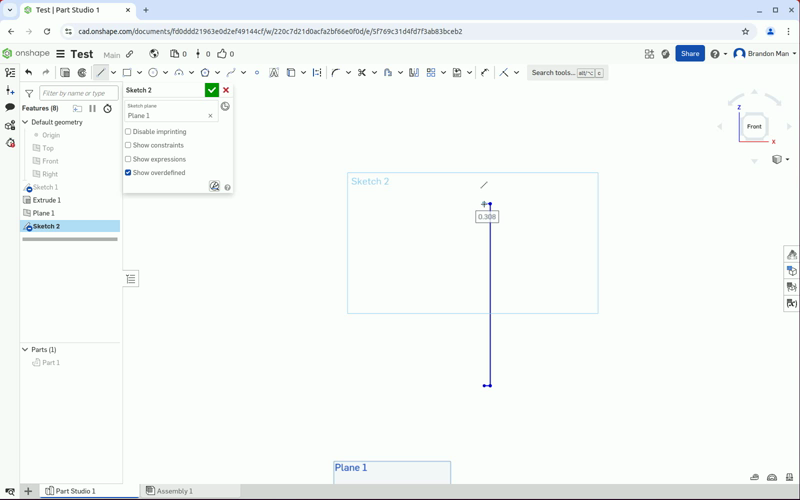
scroll(-6)
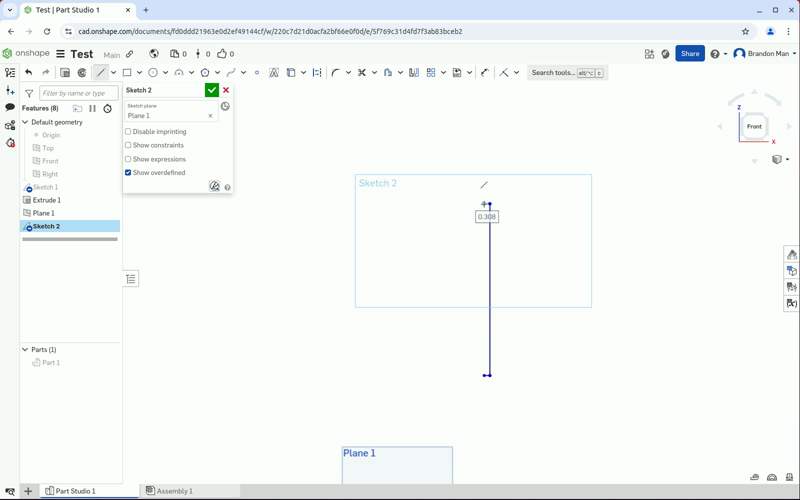
scroll(-6)
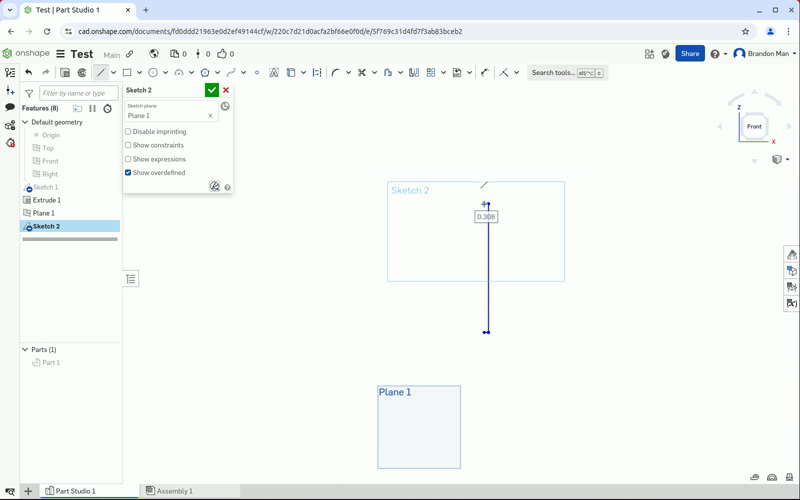
scroll(-6)
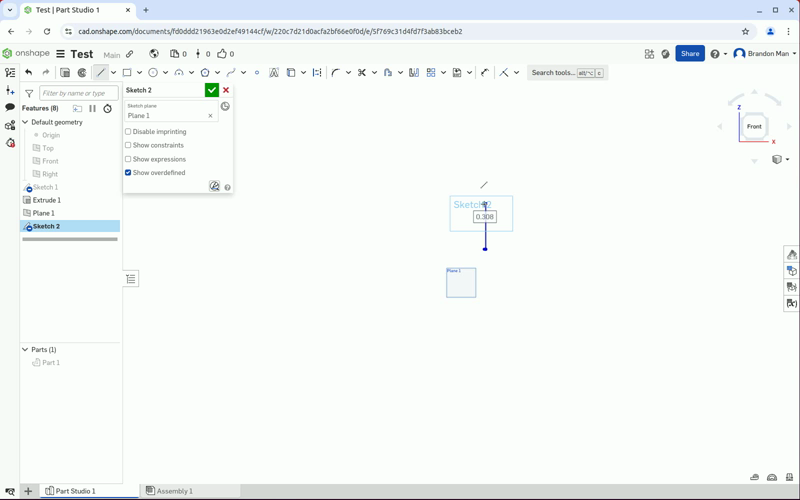
key_up(shift)
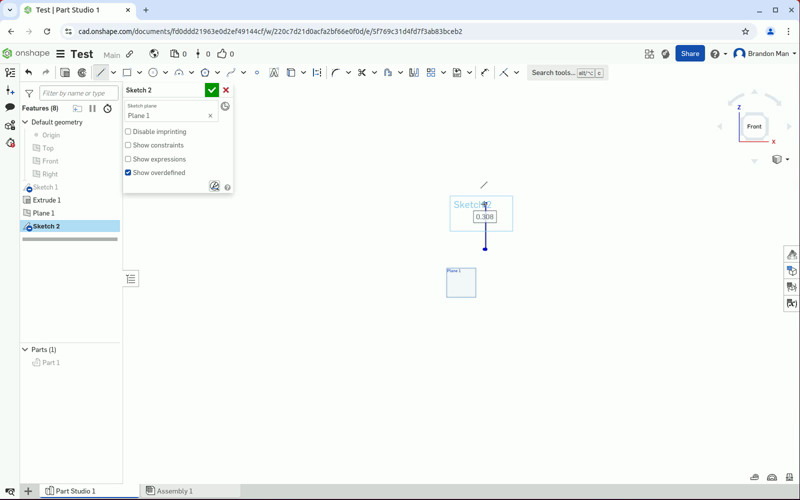
mouse_move(514, 203)
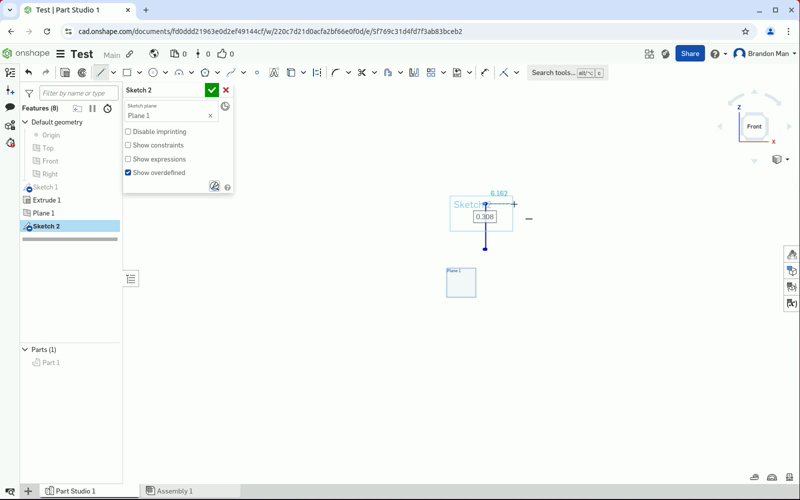
key_down(shift)
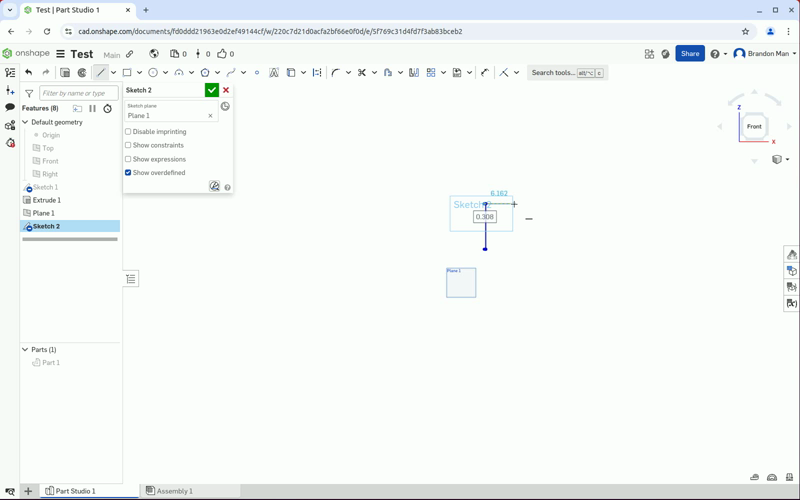
mouse_move(484, 249)
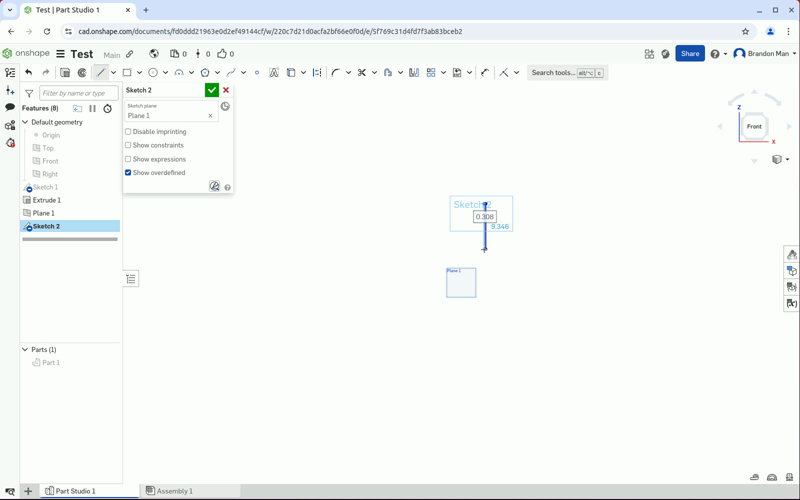
scroll(6)
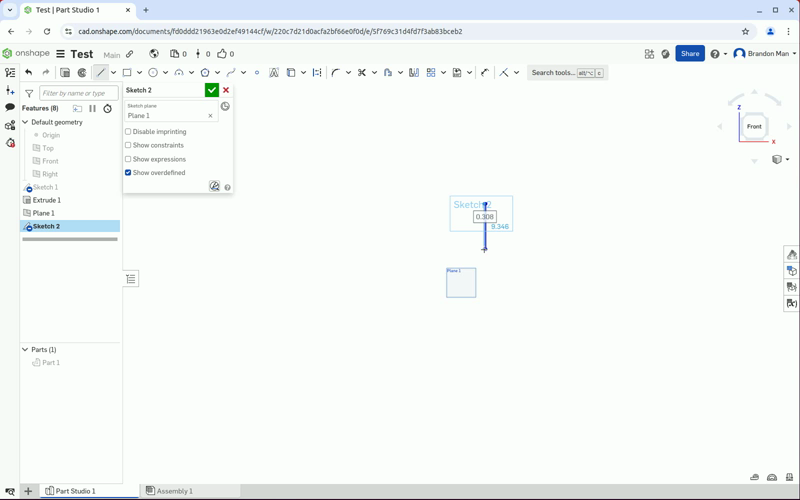
scroll(6)
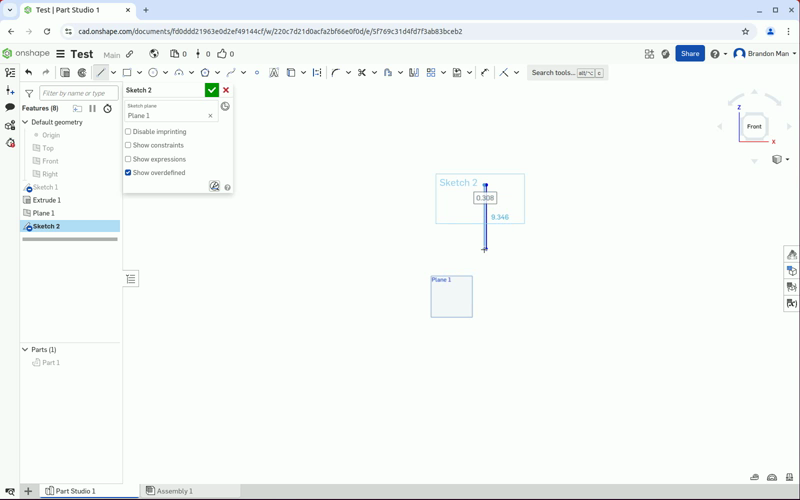
scroll(6)
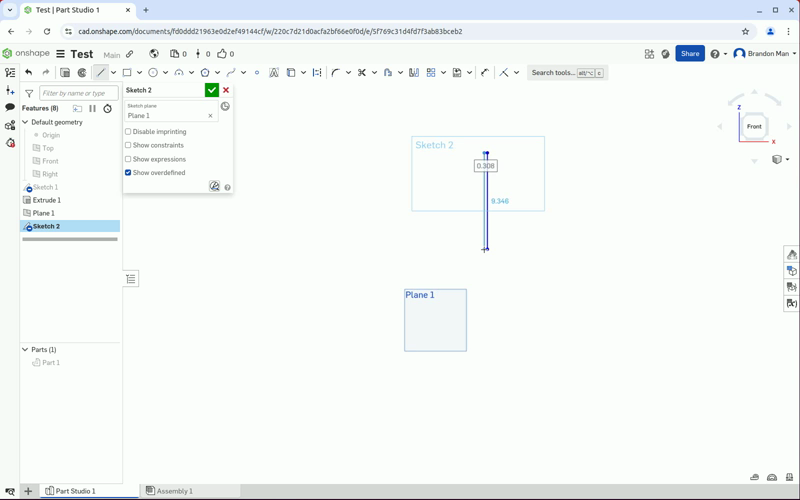
scroll(6)
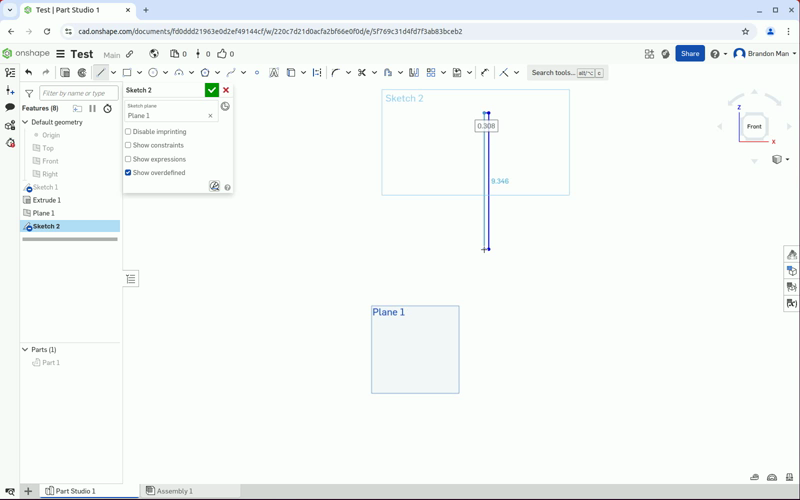
scroll(6)
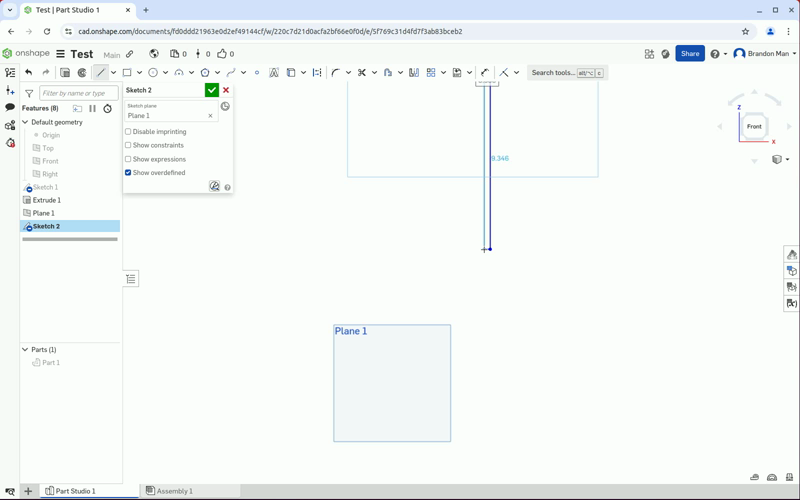
scroll(6)
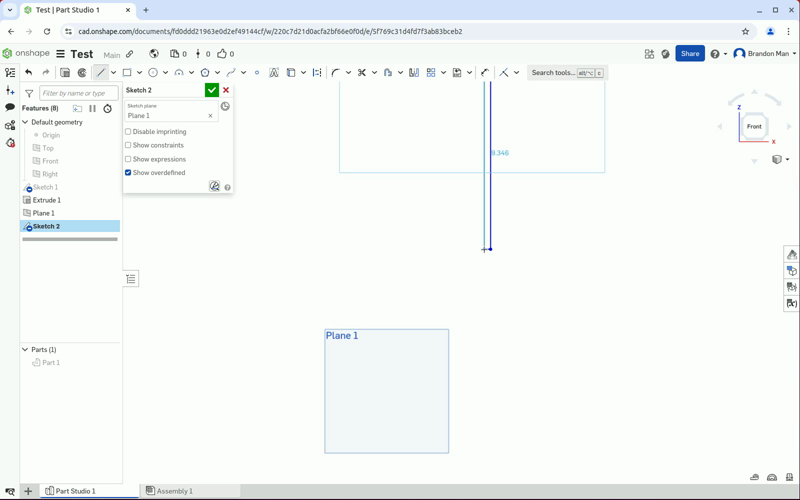
scroll(6)
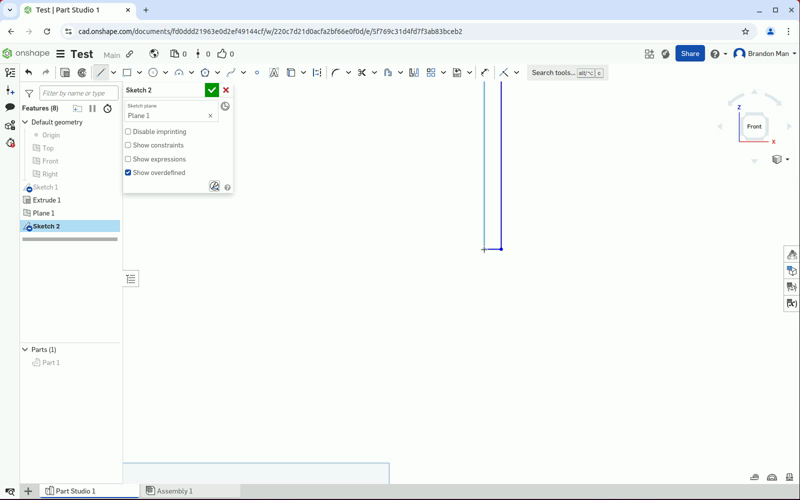
key_up(shift)
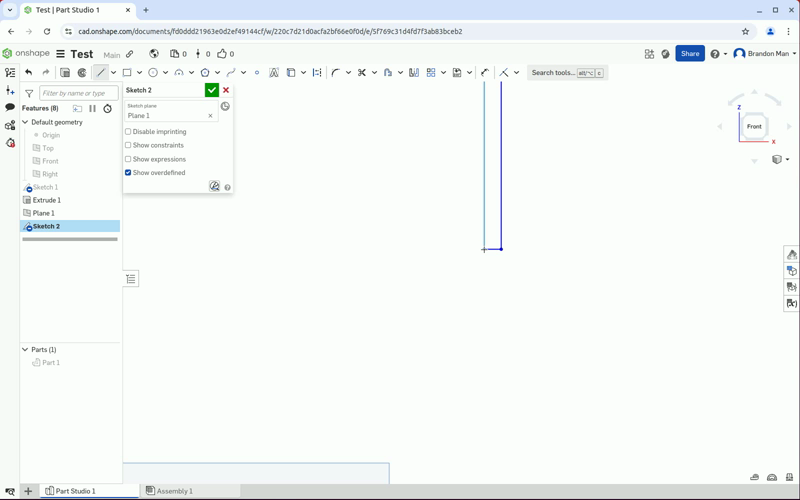
click(484, 249)
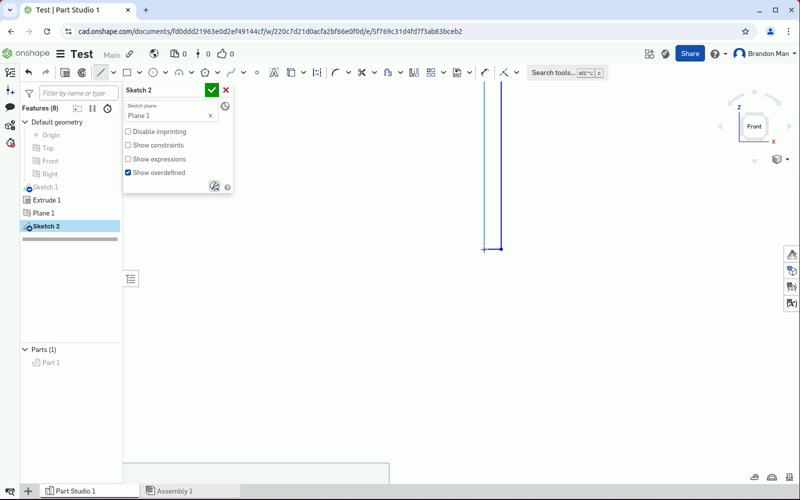
scroll(-6)
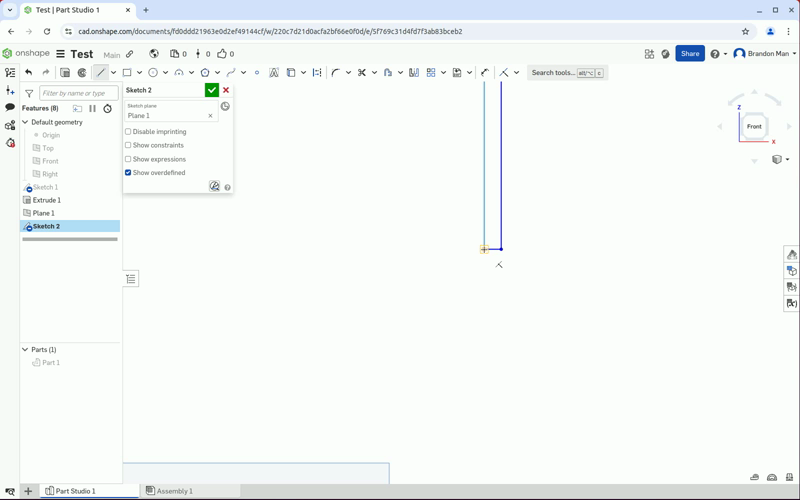
scroll(-6)
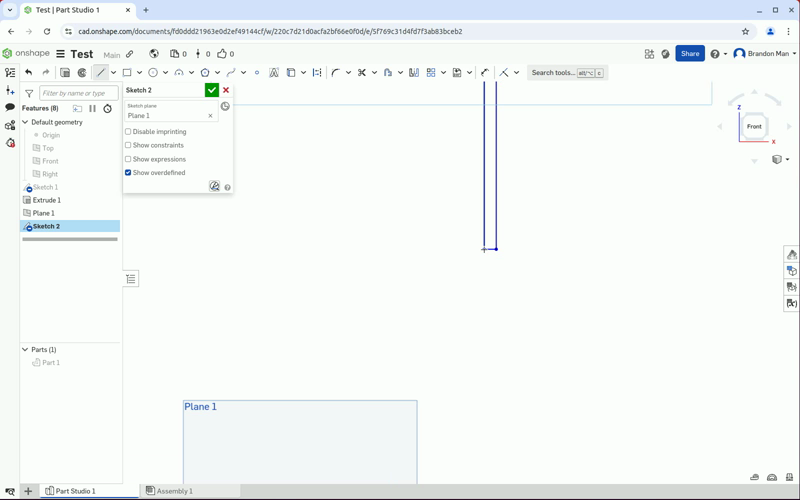
scroll(-6)
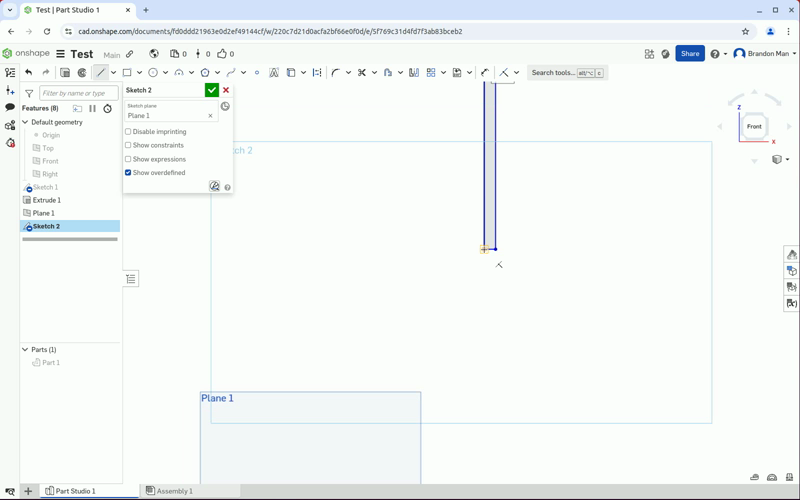
scroll(-6)
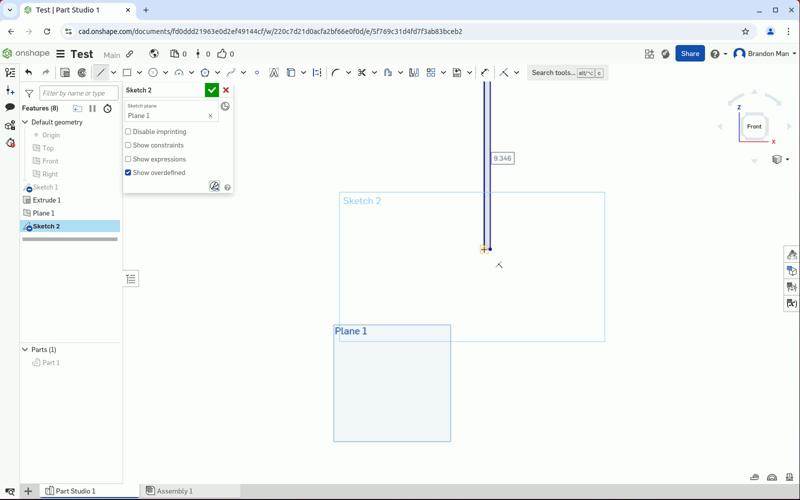
scroll(-6)
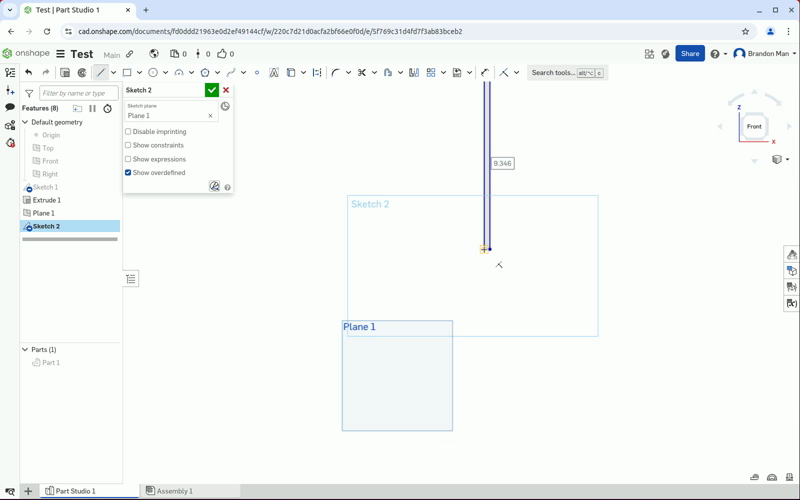
scroll(-6)
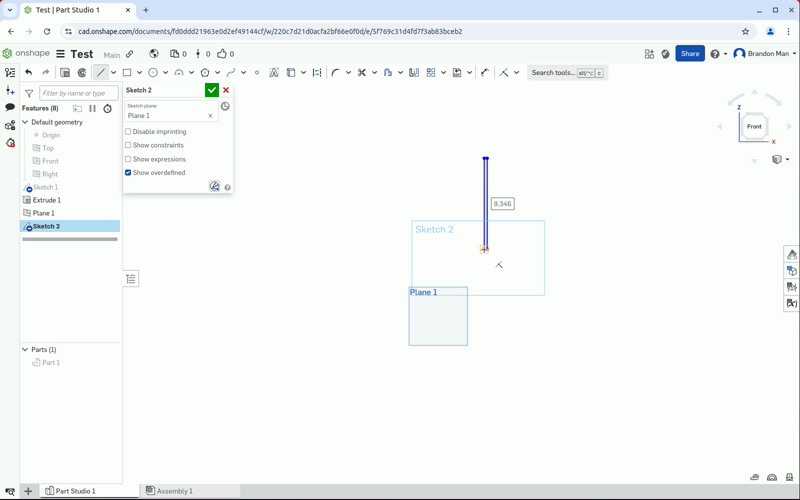
scroll(-6)
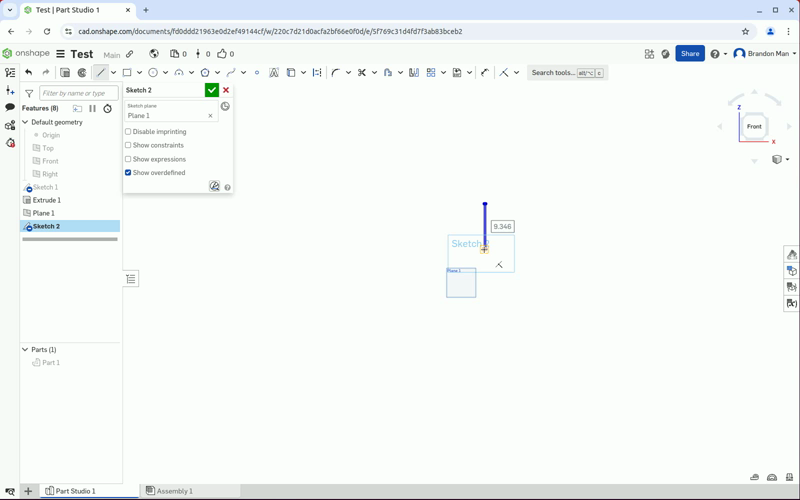
key(esc)
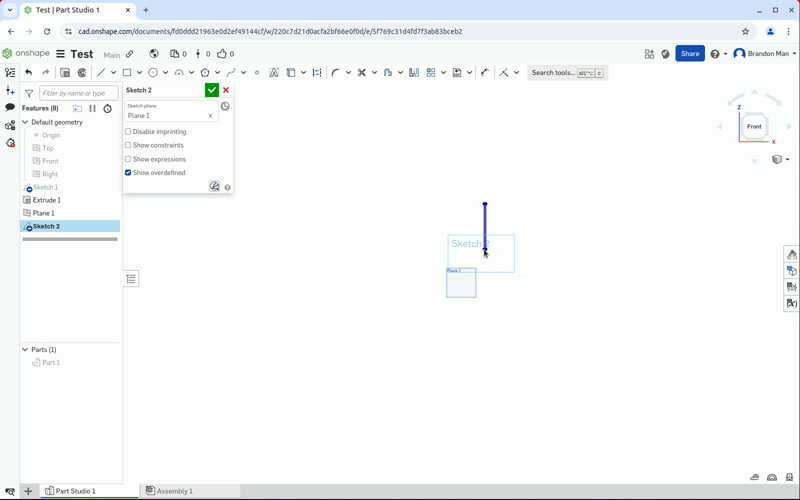
mouse_move(485, 238)
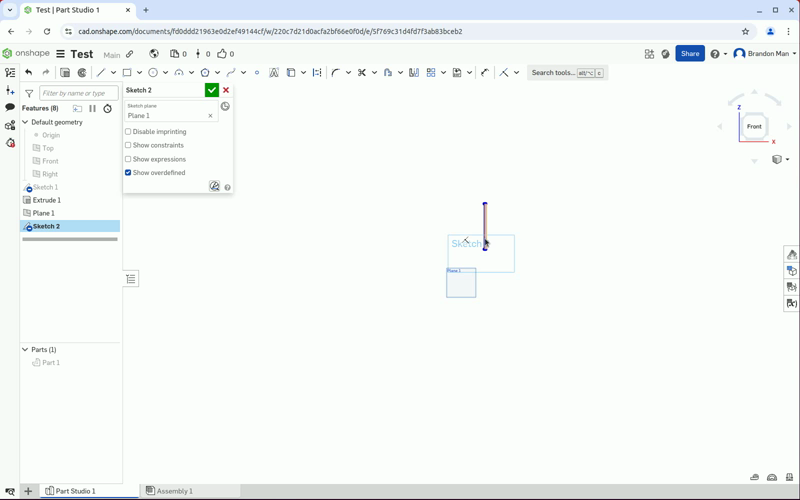
scroll(6)
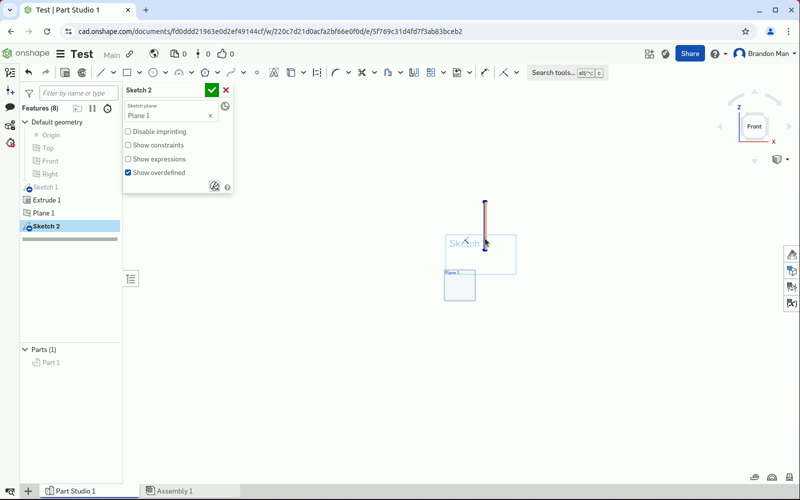
scroll(6)
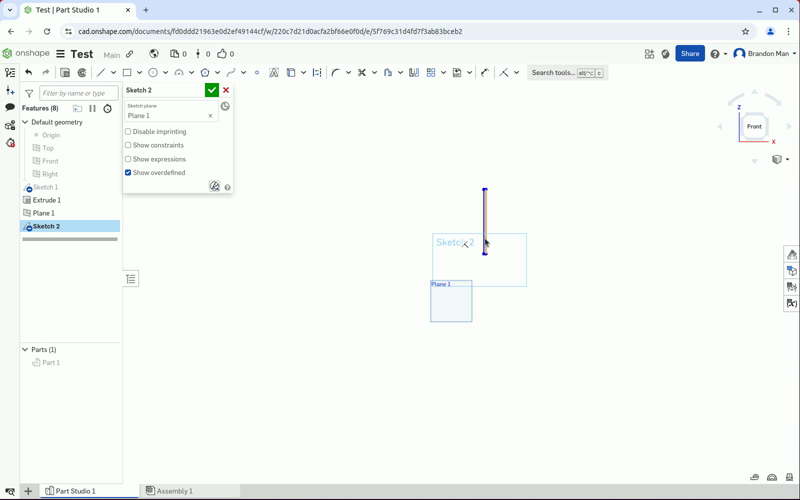
scroll(6)
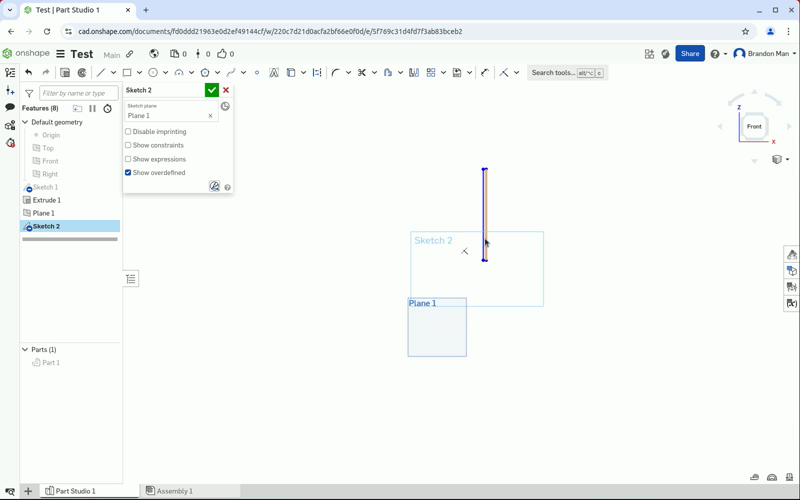
scroll(6)
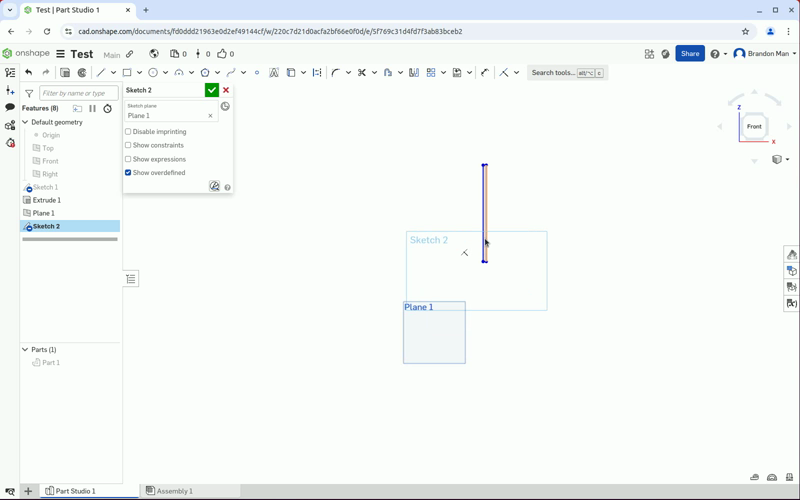
scroll(6)
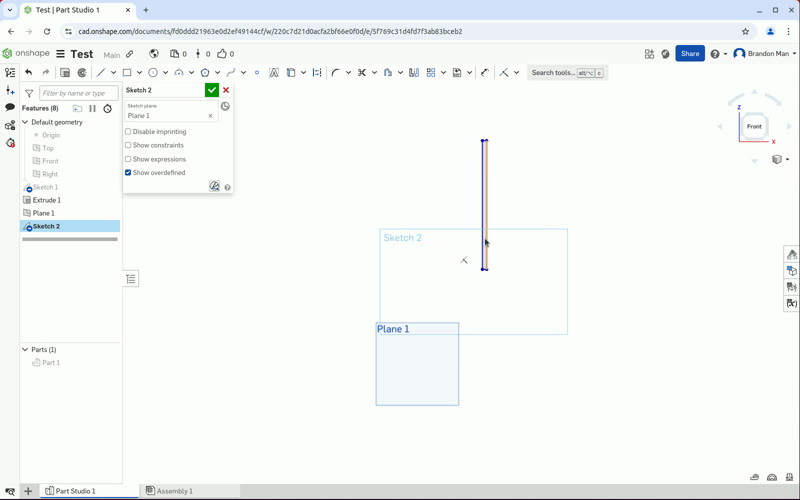
scroll(6)
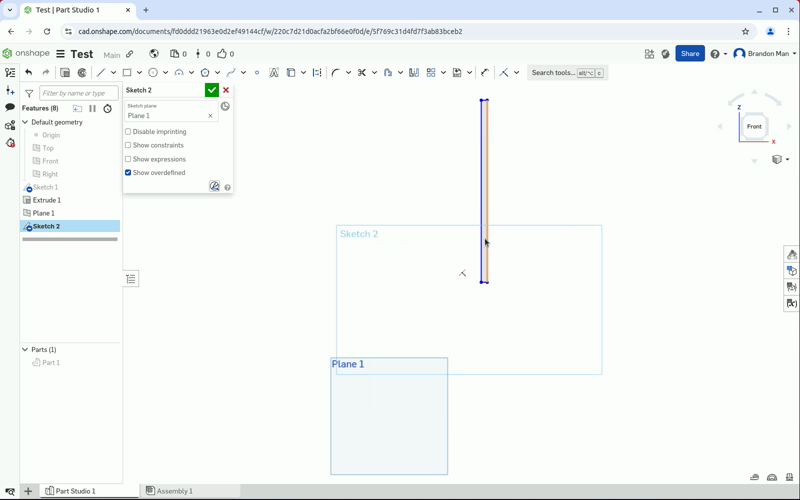
scroll(6)
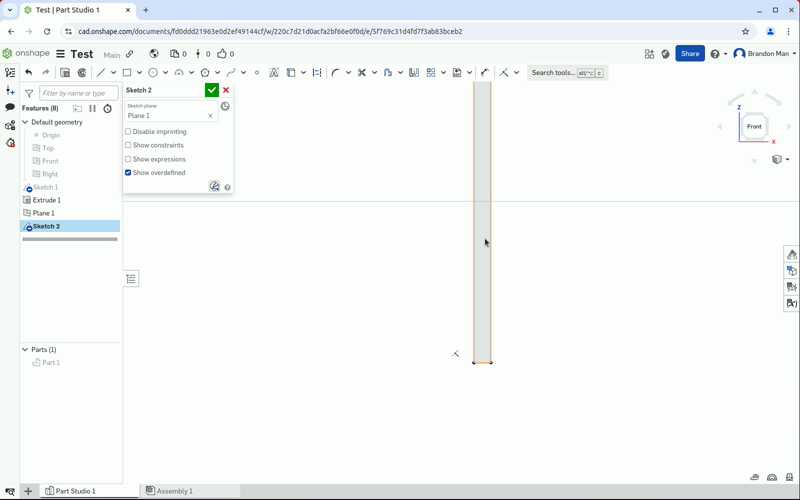
click(485, 238)
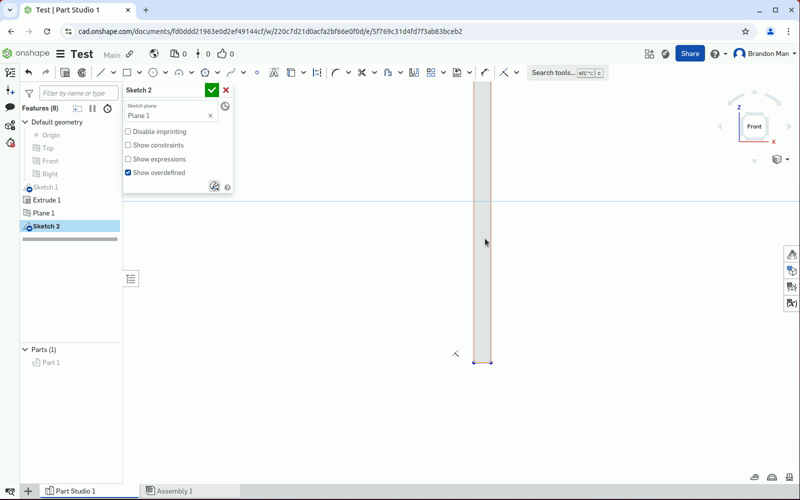
scroll(-6)
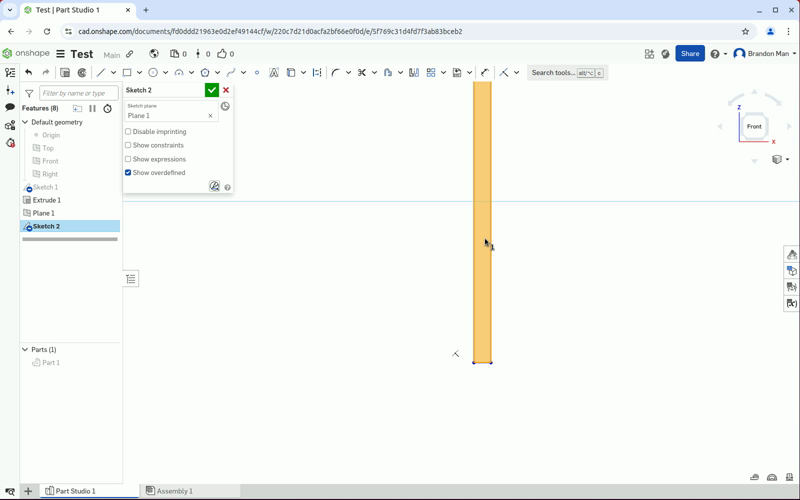
scroll(-6)
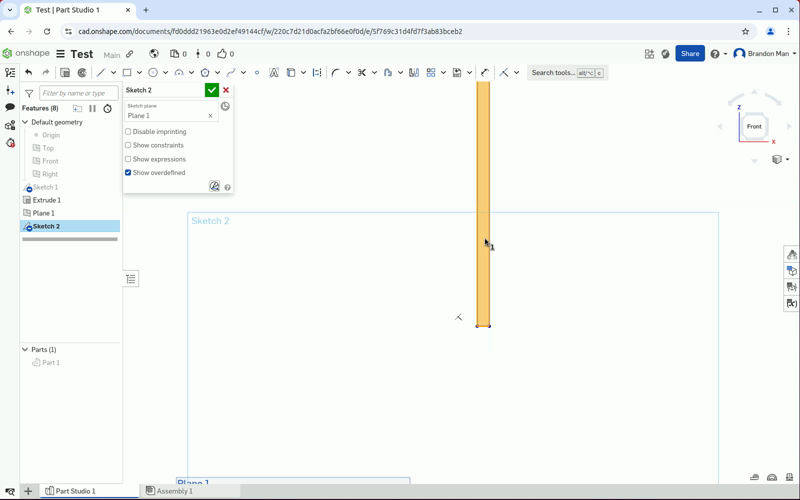
scroll(-6)
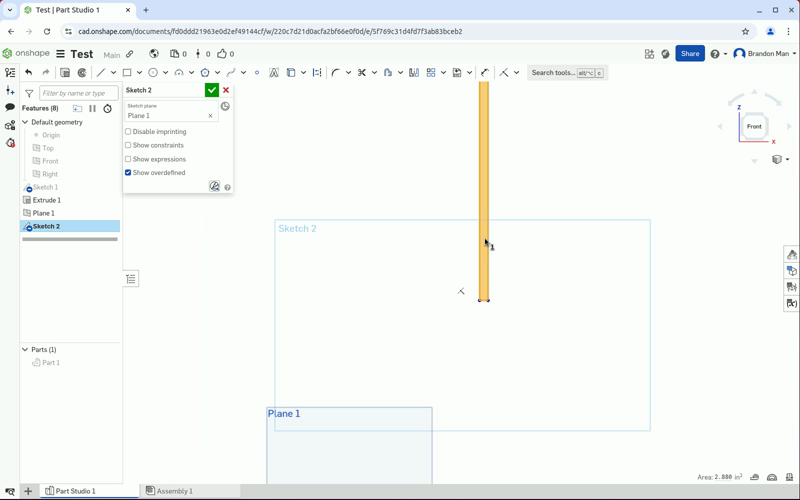
scroll(-6)
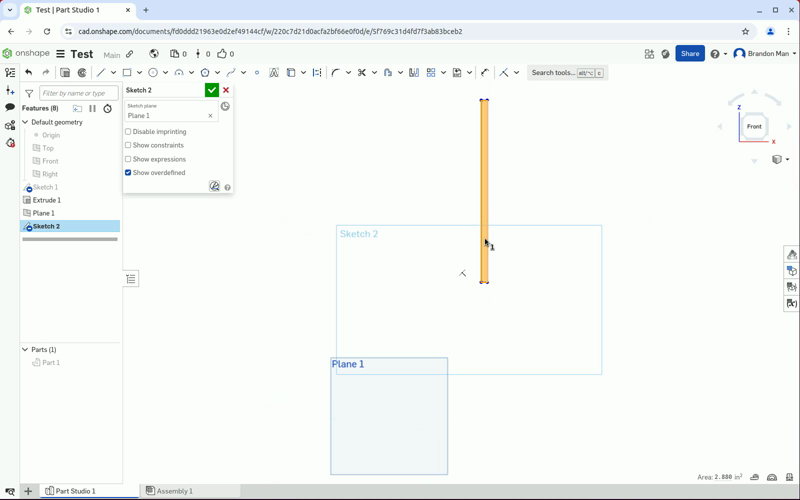
scroll(-6)
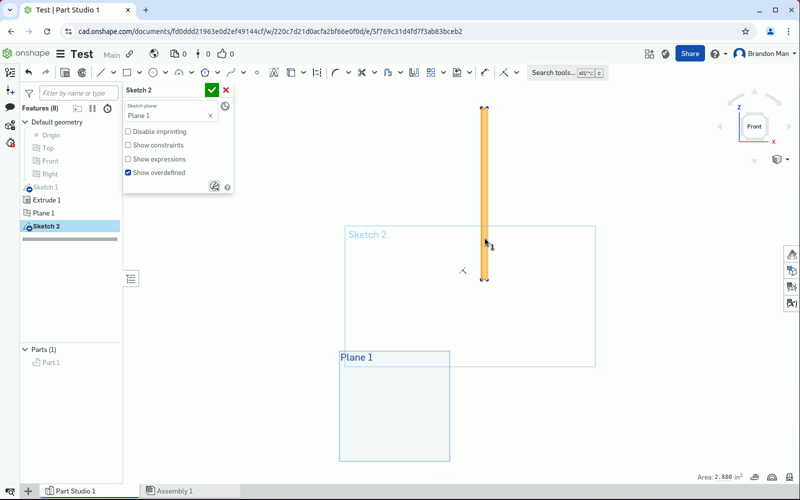
scroll(-6)
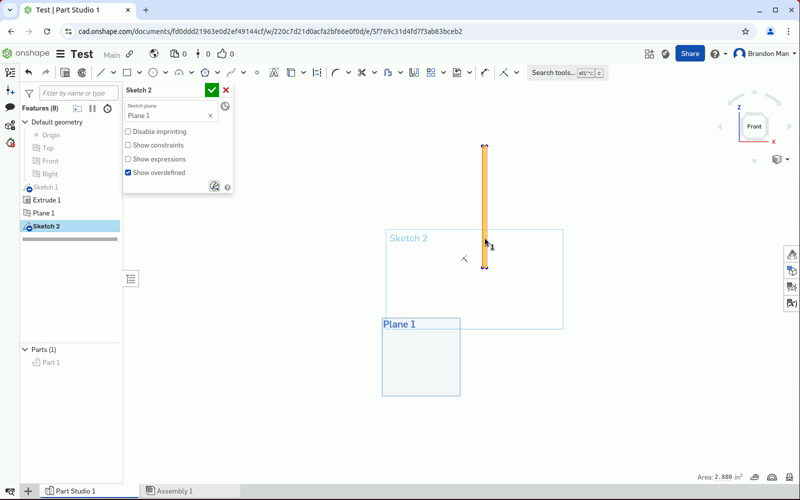
scroll(-6)
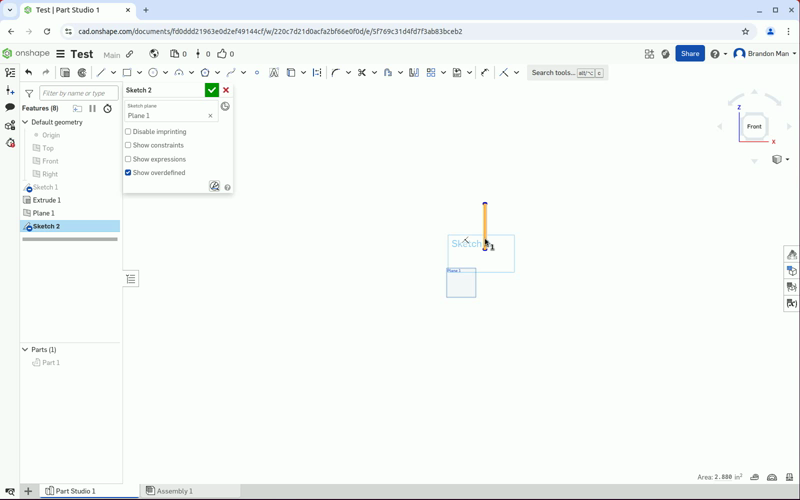
mouse_move(73, 352)
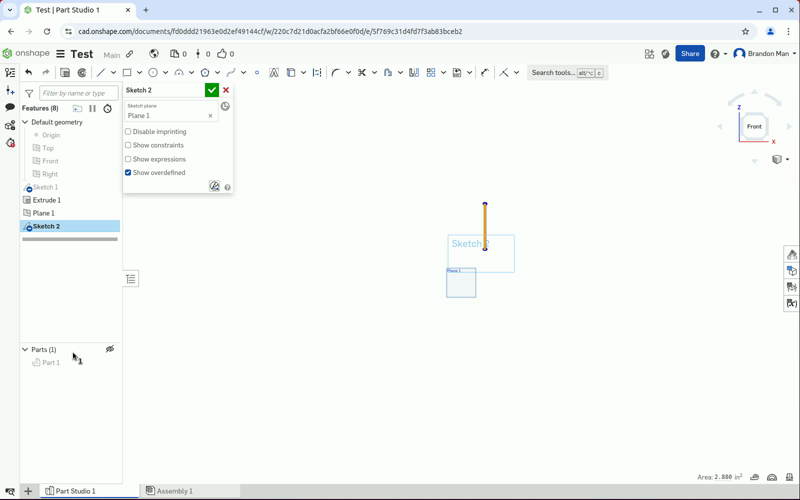
key(shift+y)
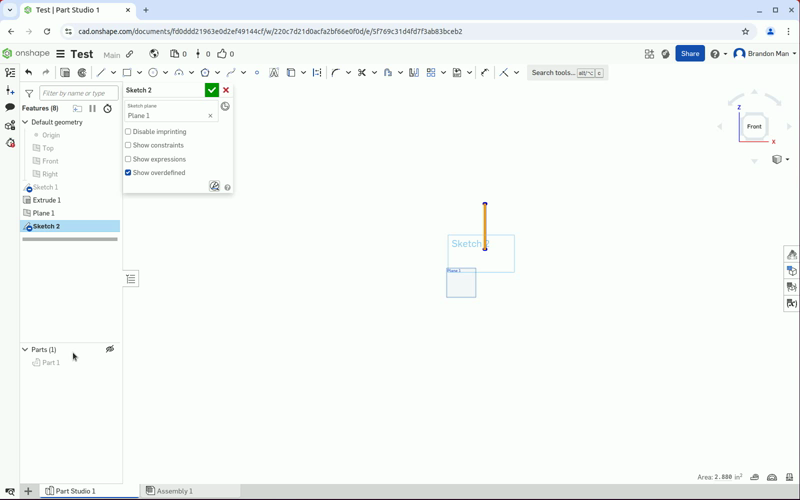
key(shift+e)
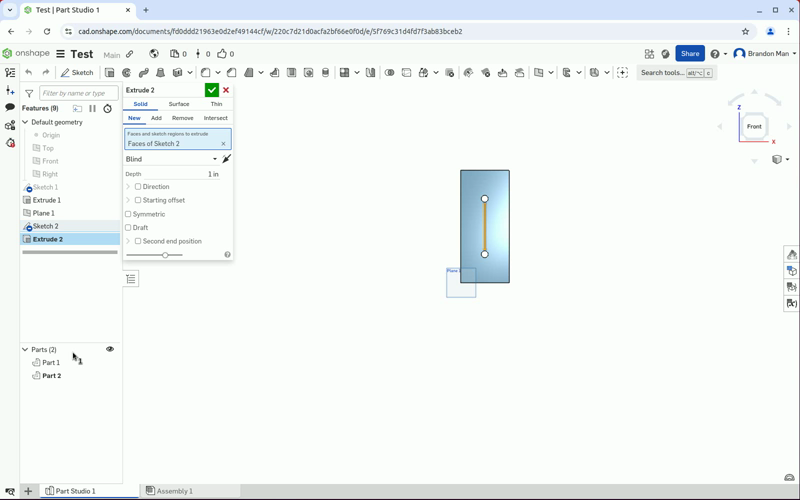
mouse_move(143, 106)
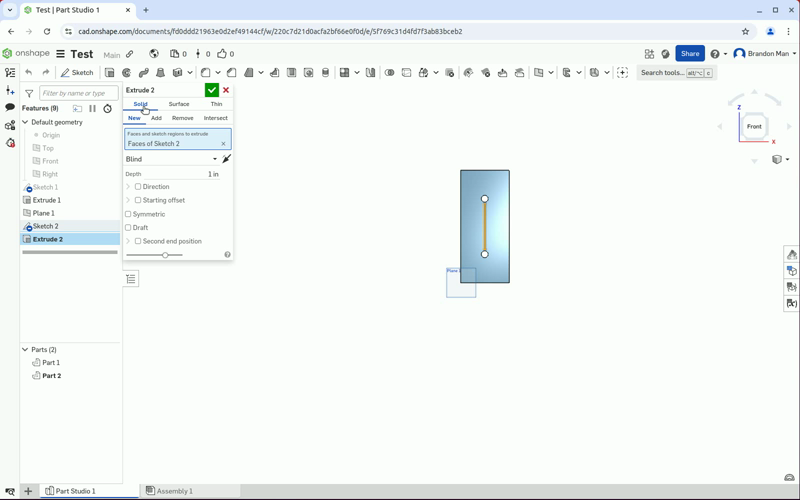
click(143, 106)
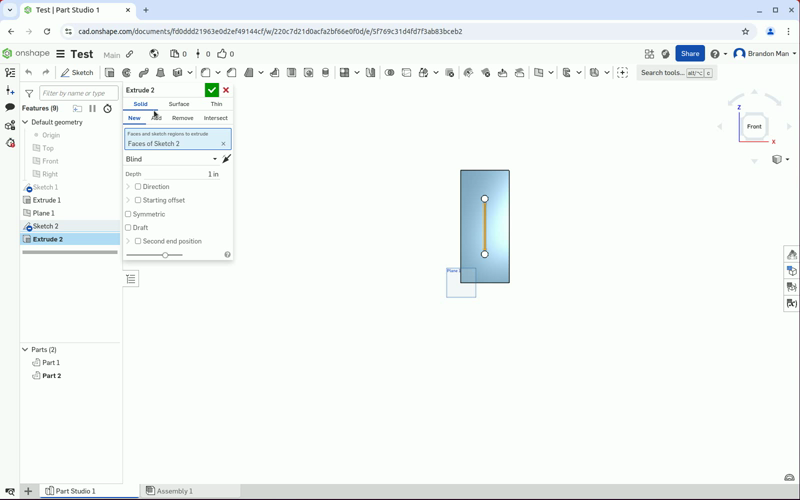
mouse_move(186, 120)
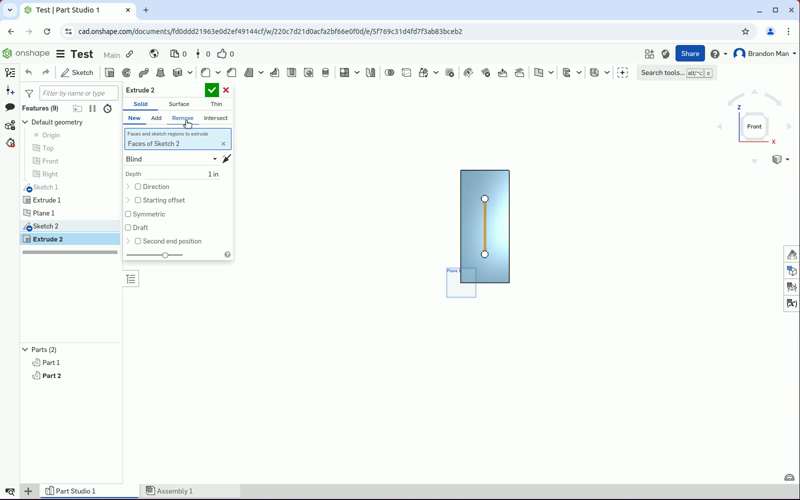
click(186, 120)
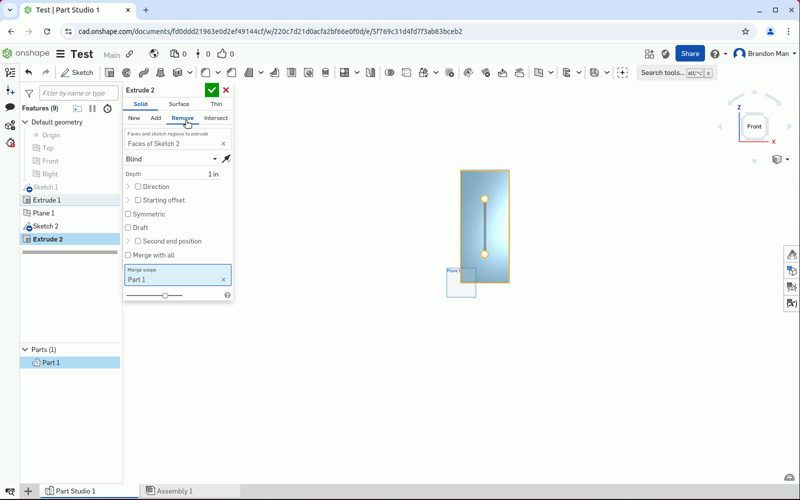
key(tab, 4)
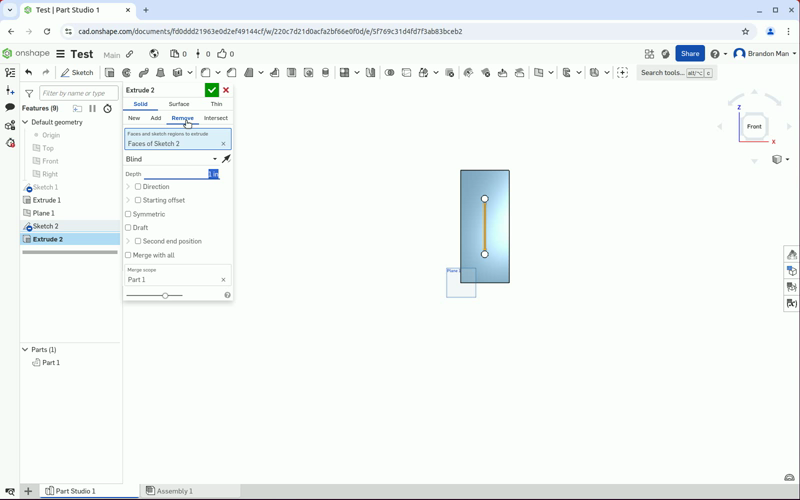
text(0.722)
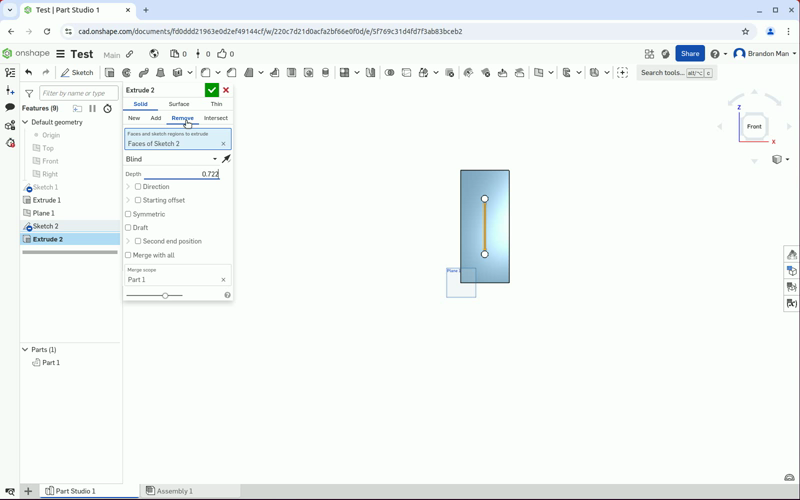
key(tab, 6)
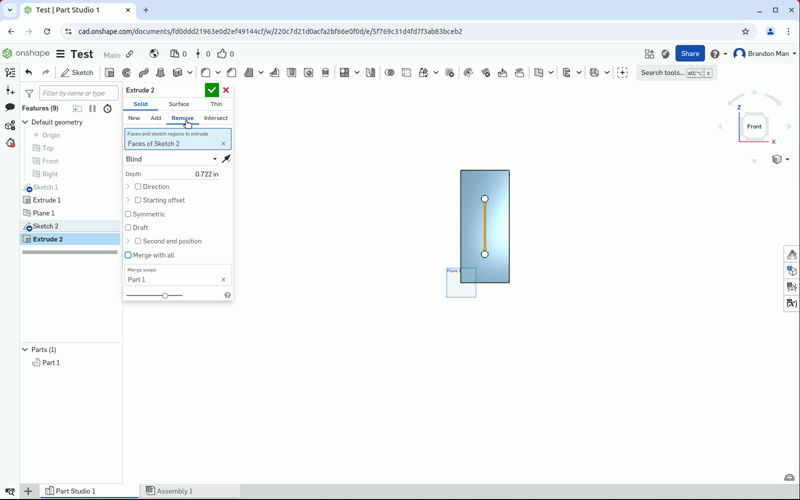
key(space)
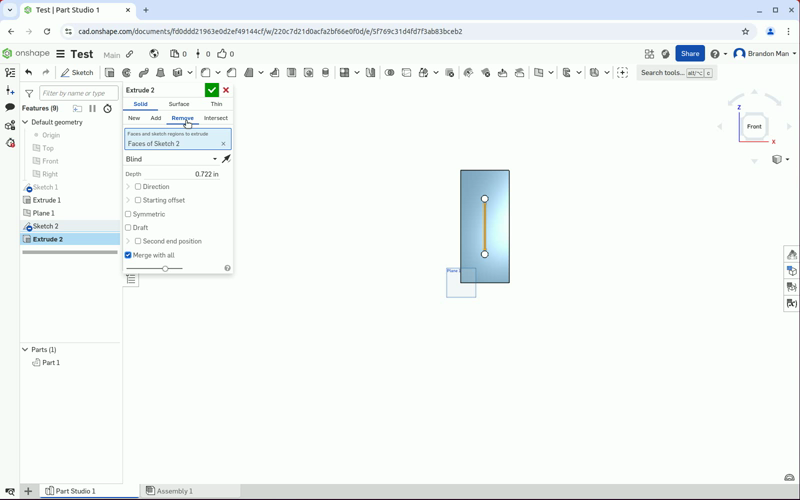
key(enter)
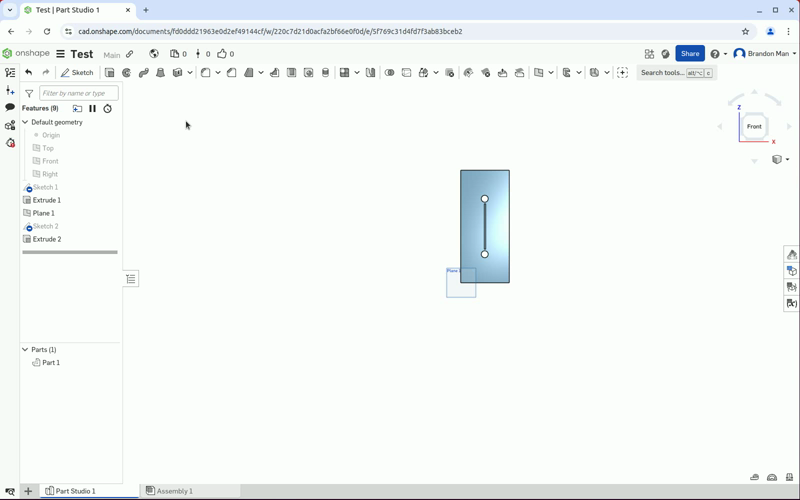
key(shift+h)
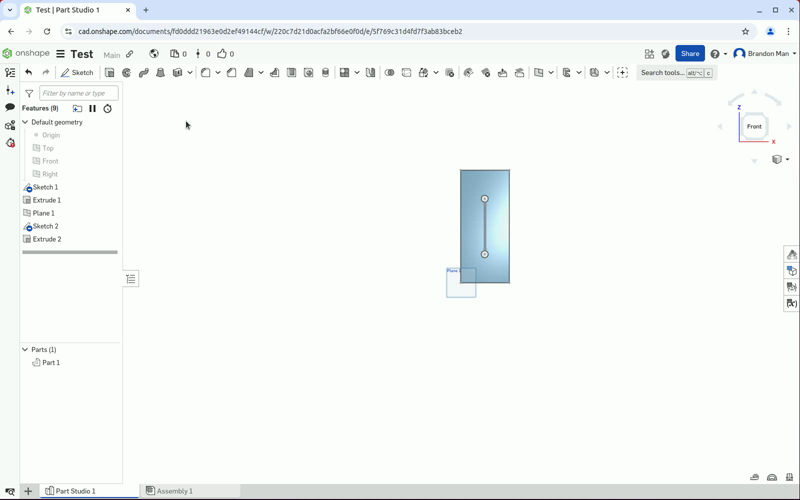
key(shift+h)
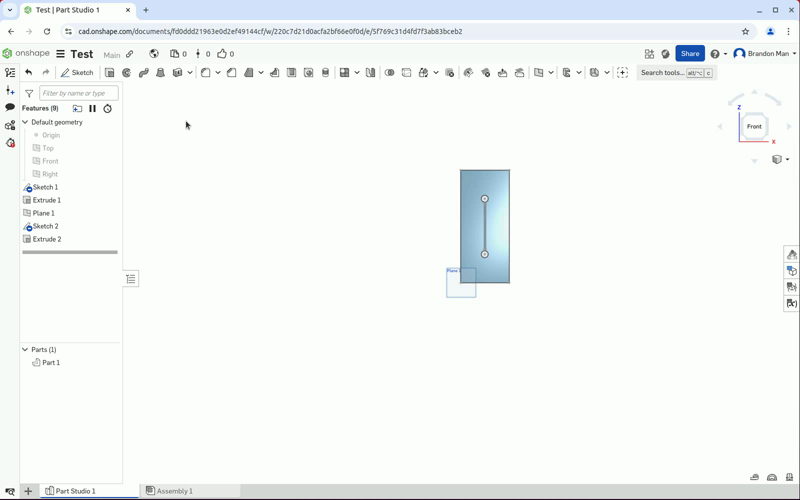
key(shift+7)
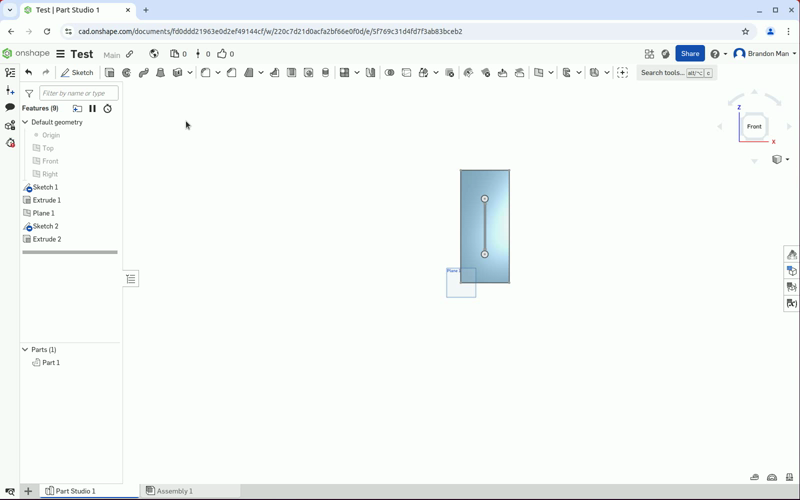
key(left, 2)
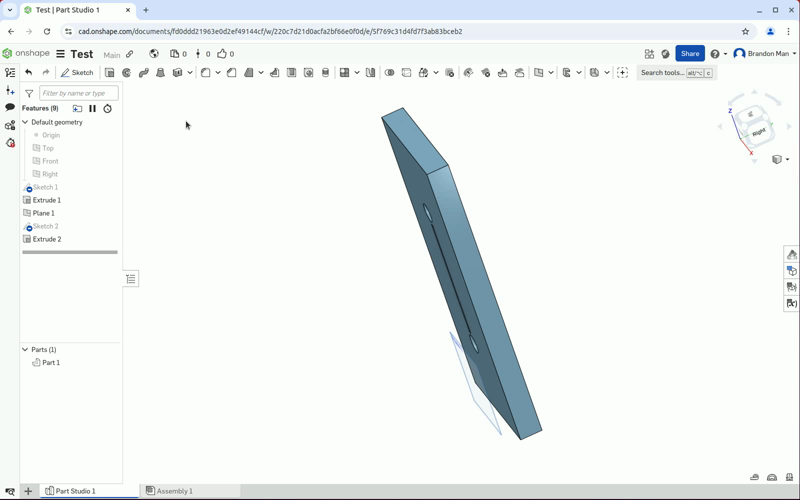
key(down, 2)
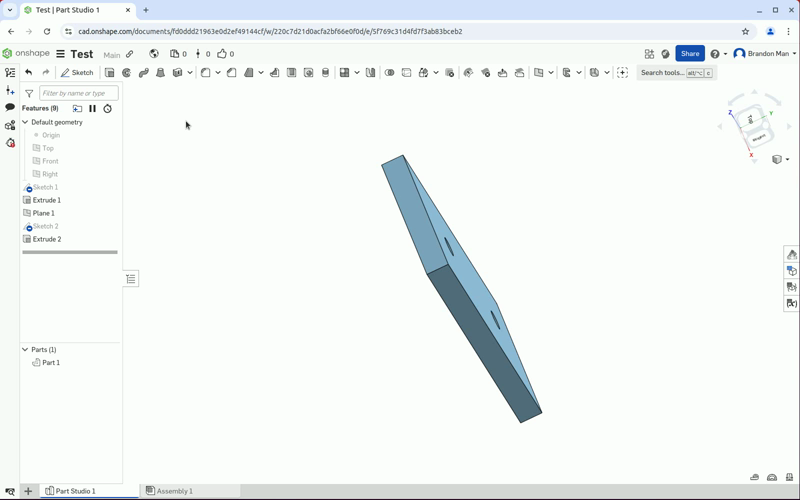
key(up, 2)
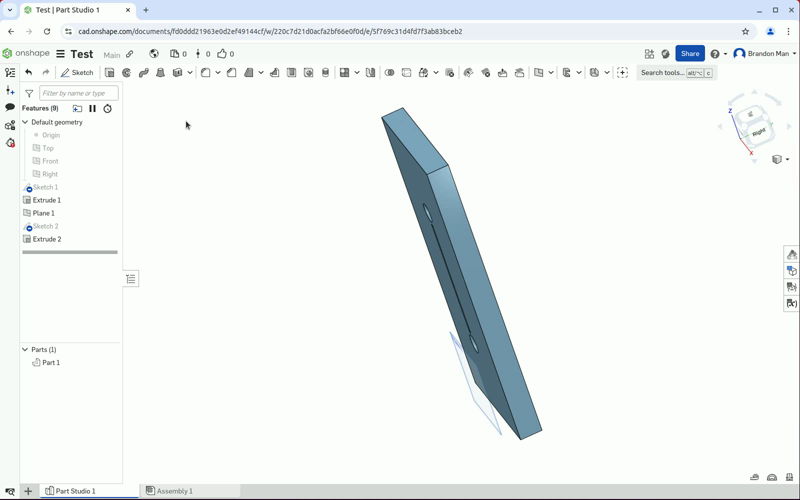
key(right, 2)
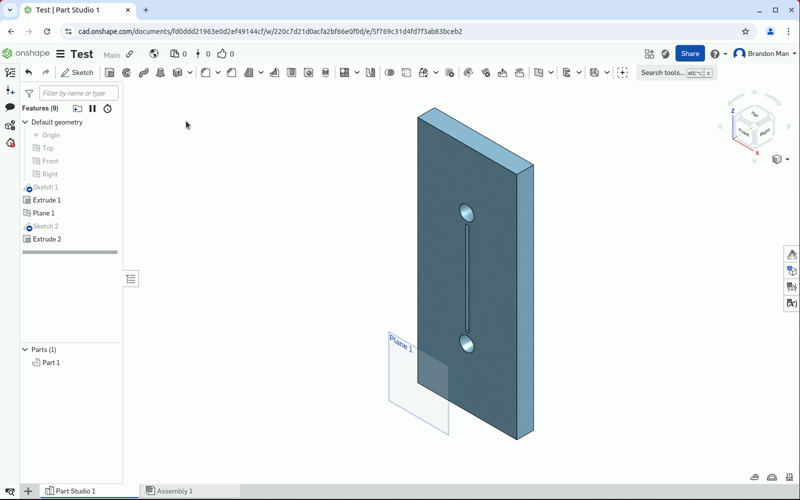
mouse_move(73, 189)
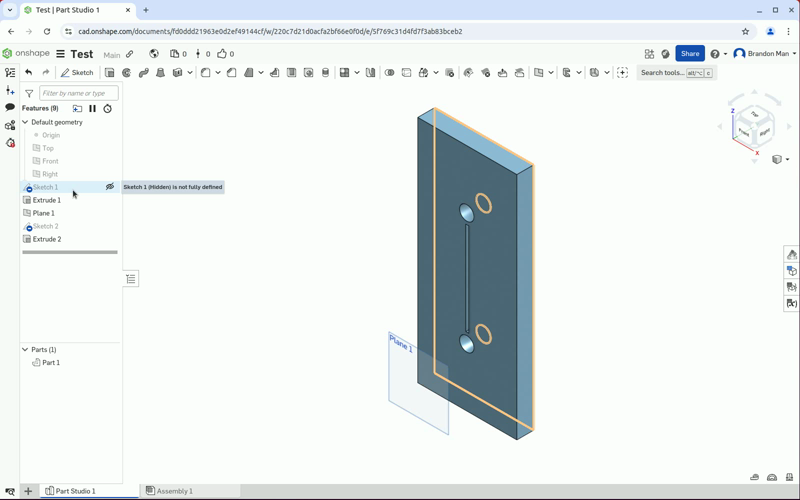
click(73, 189)